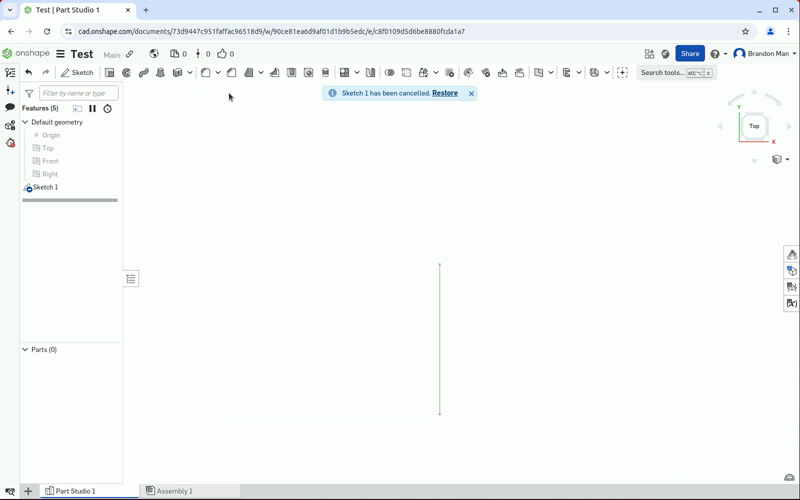
key(shift+h)
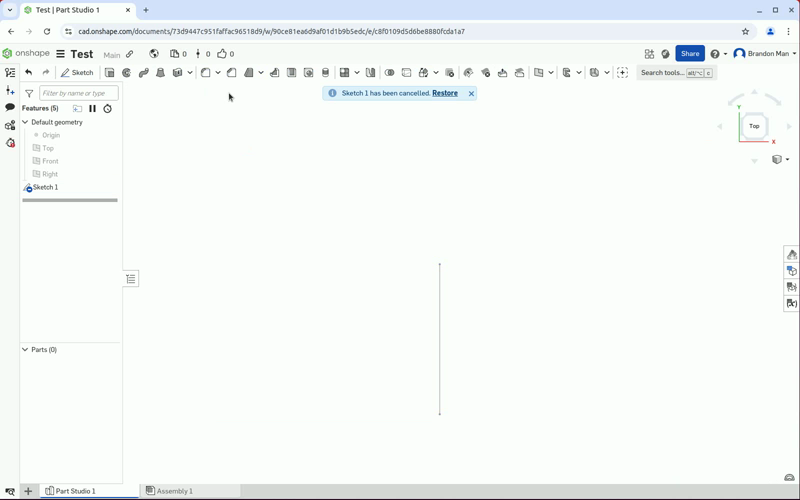
key(shift+s)
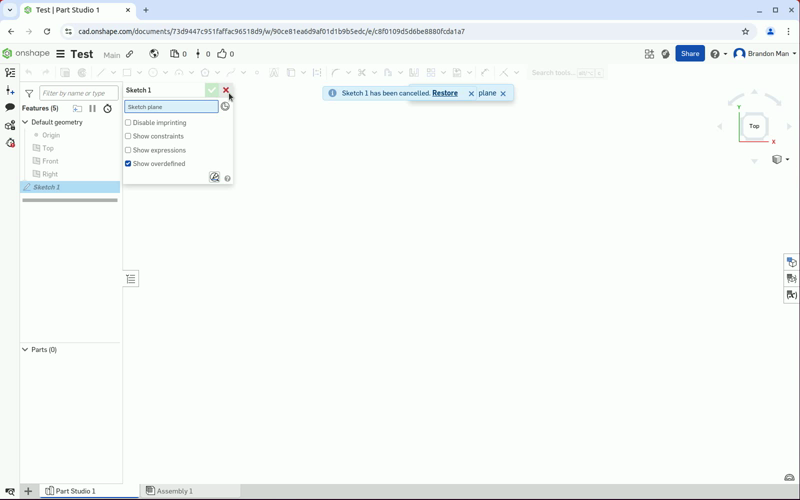
mouse_move(73, 150)
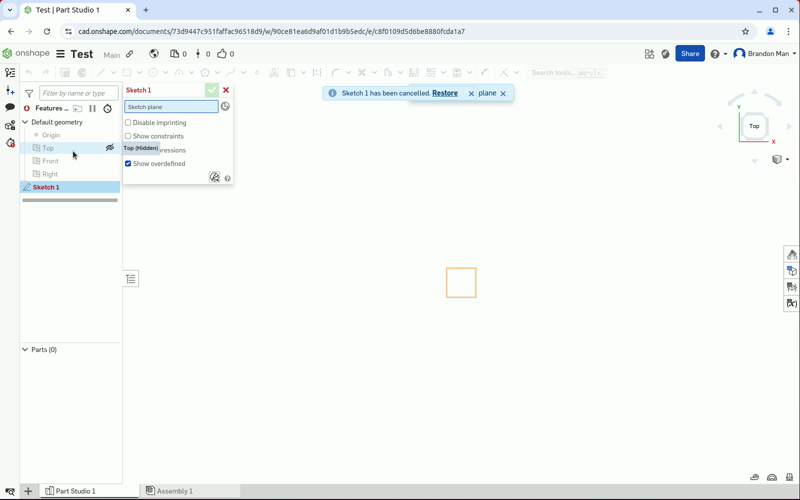
click(73, 150)
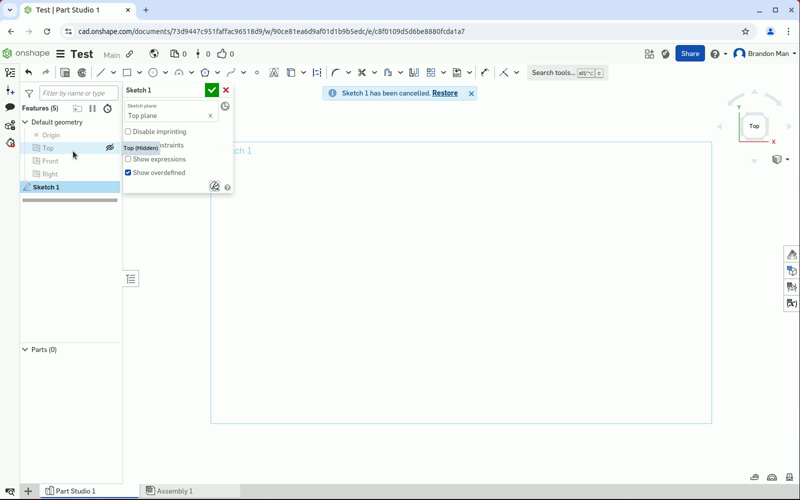
mouse_move(73, 352)
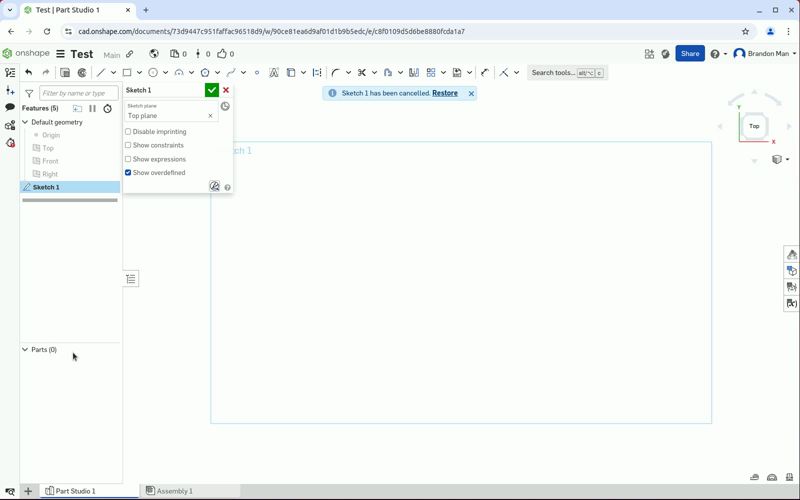
key(y)
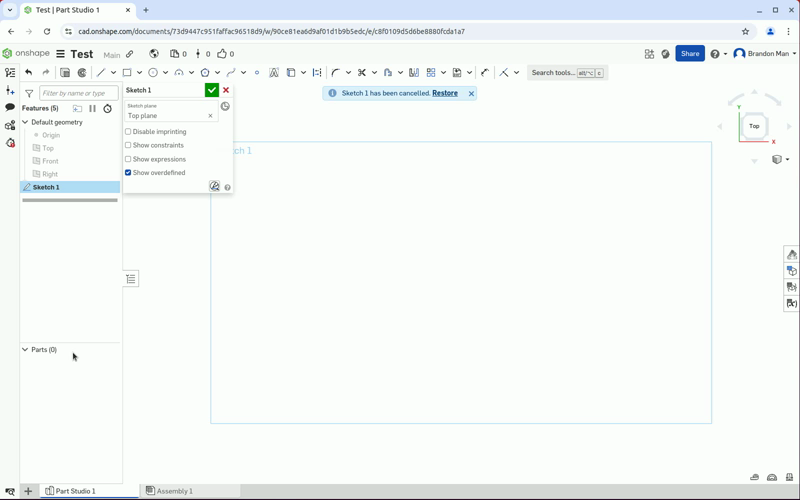
key(l)
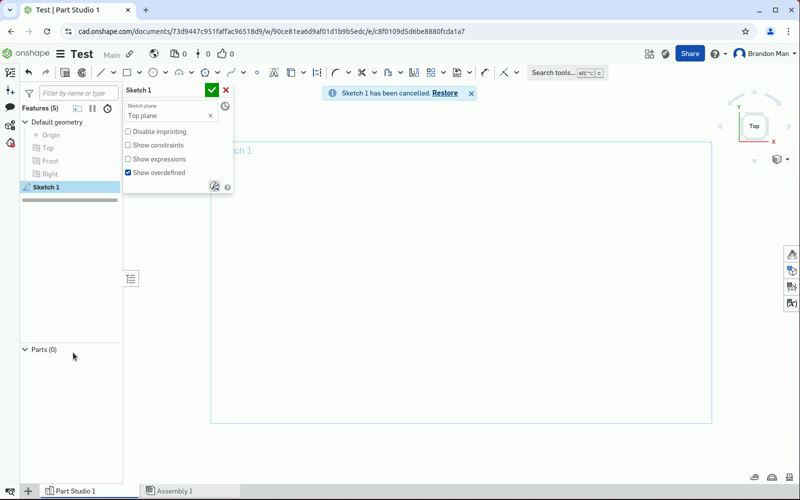
key_down(shift)
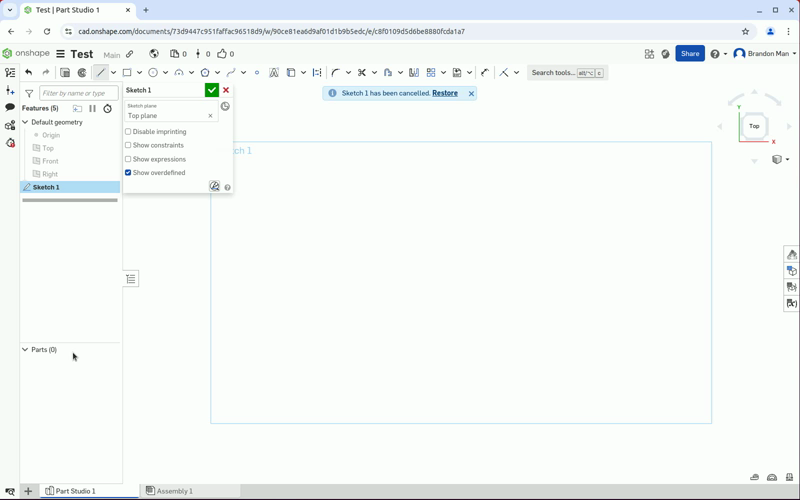
mouse_move(460, 327)
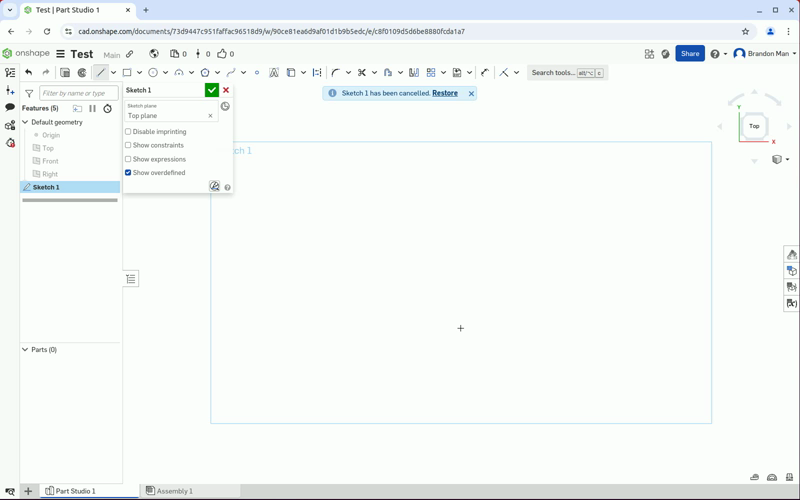
click(460, 327)
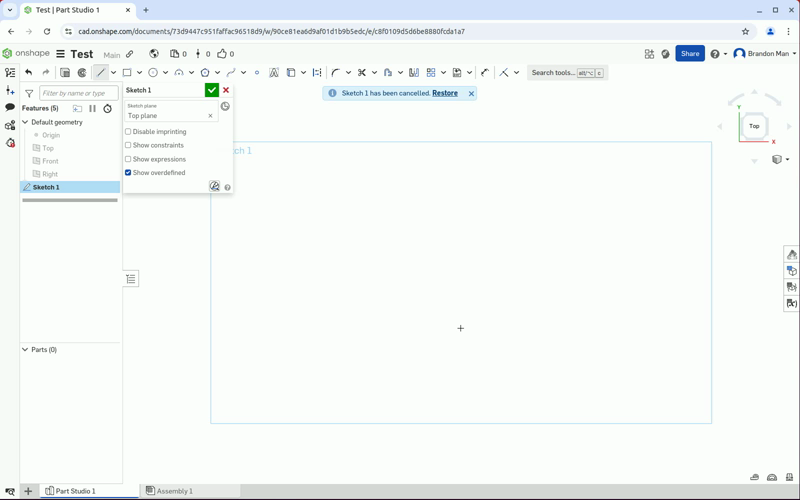
key_up(shift)
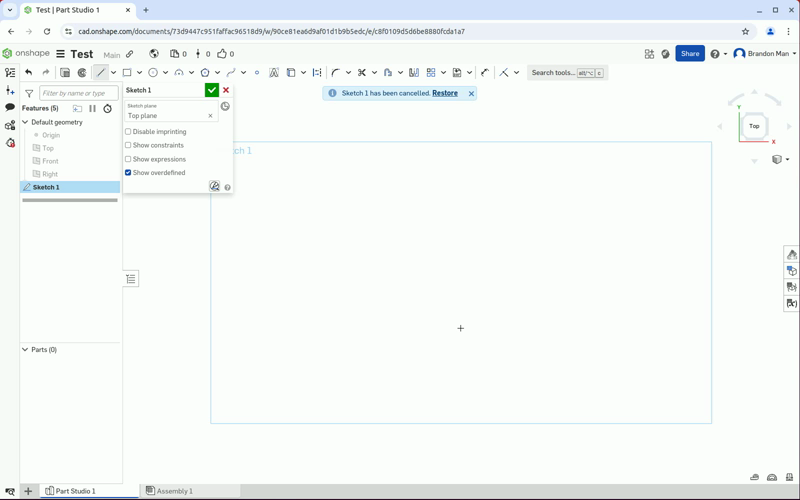
key_down(shift)
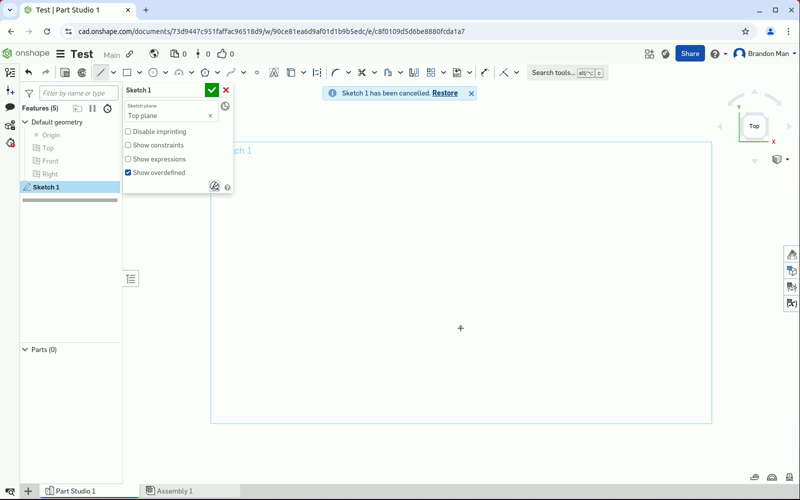
mouse_move(490, 327)
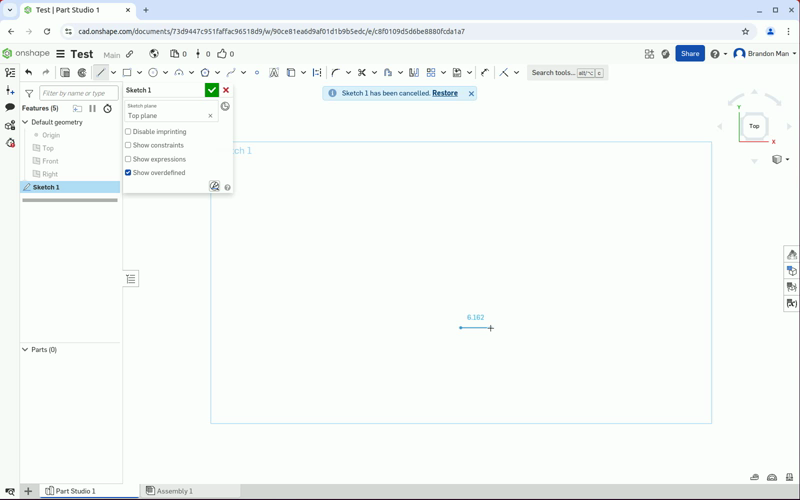
mouse_move(498, 327)
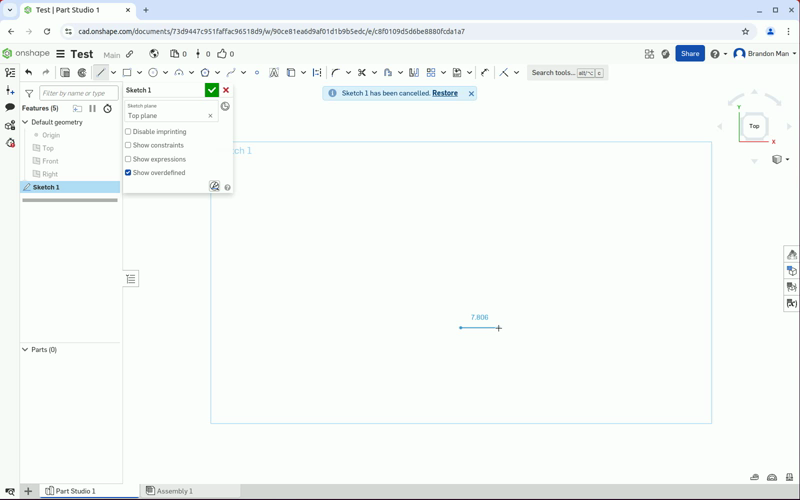
click(498, 327)
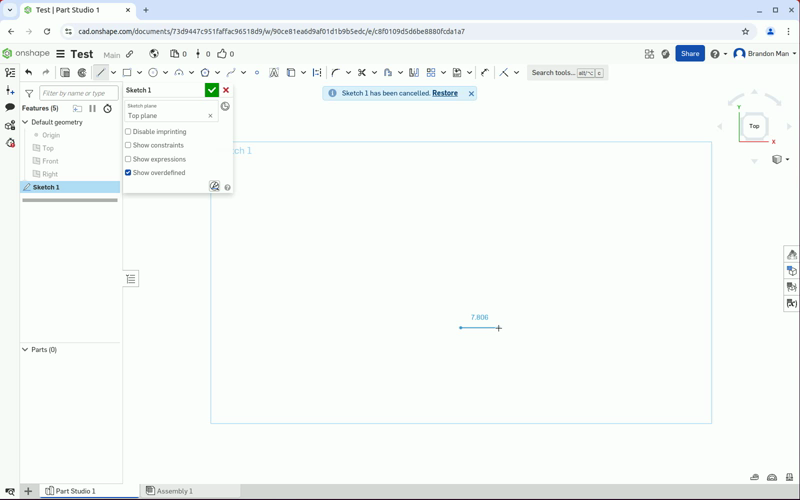
key_up(shift)
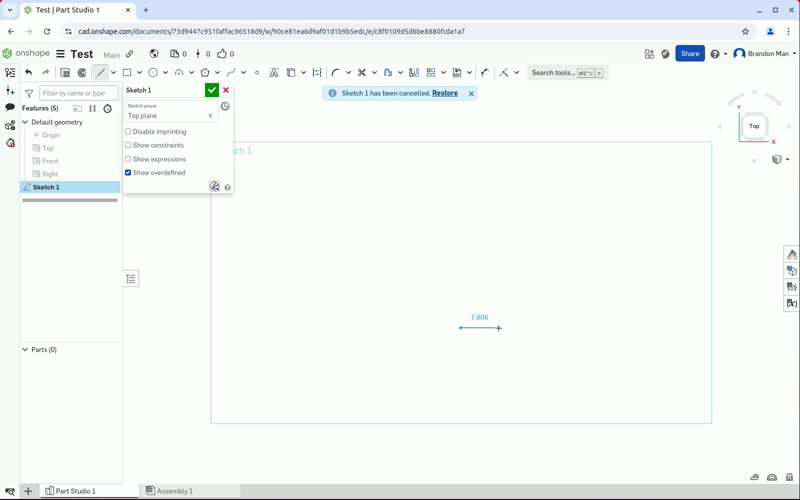
key_down(shift)
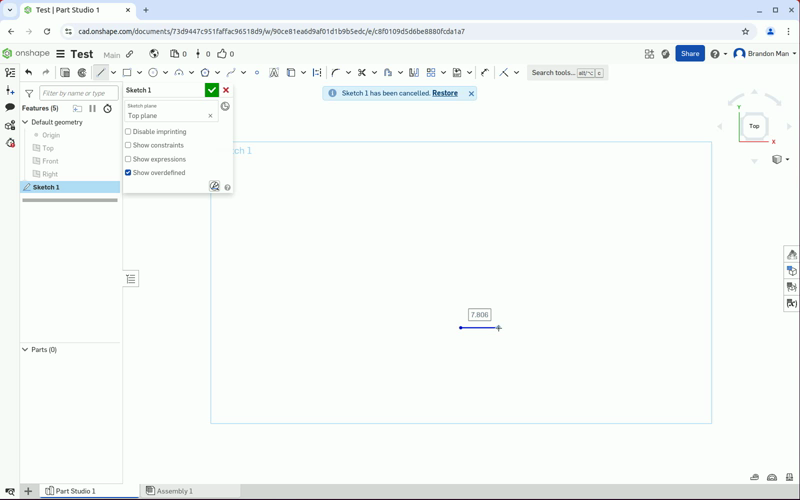
mouse_move(528, 327)
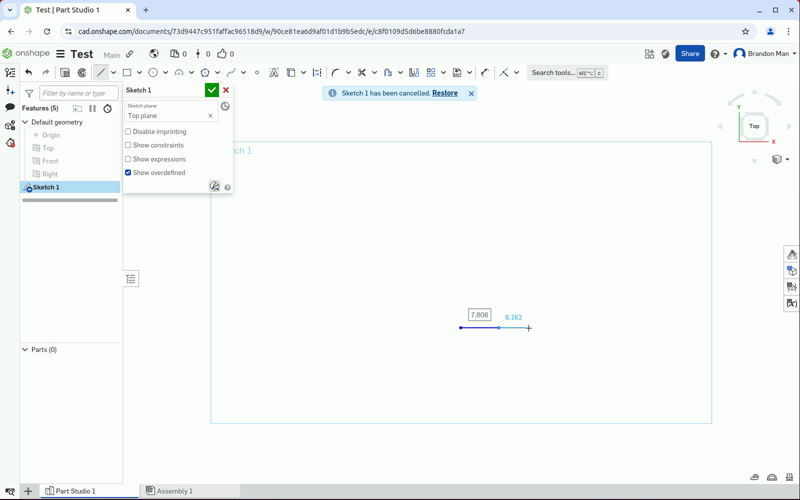
mouse_move(498, 314)
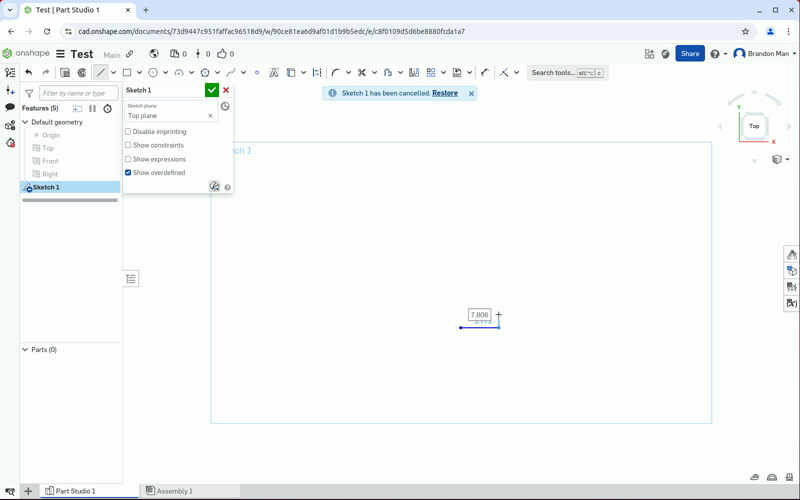
click(498, 314)
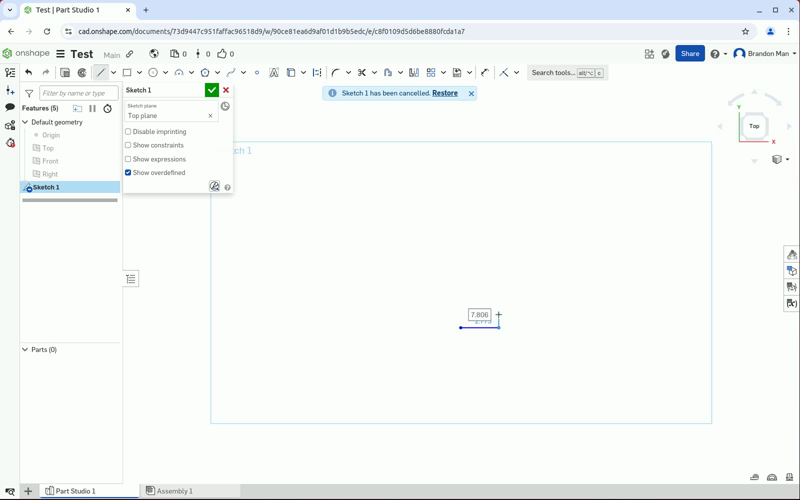
key_up(shift)
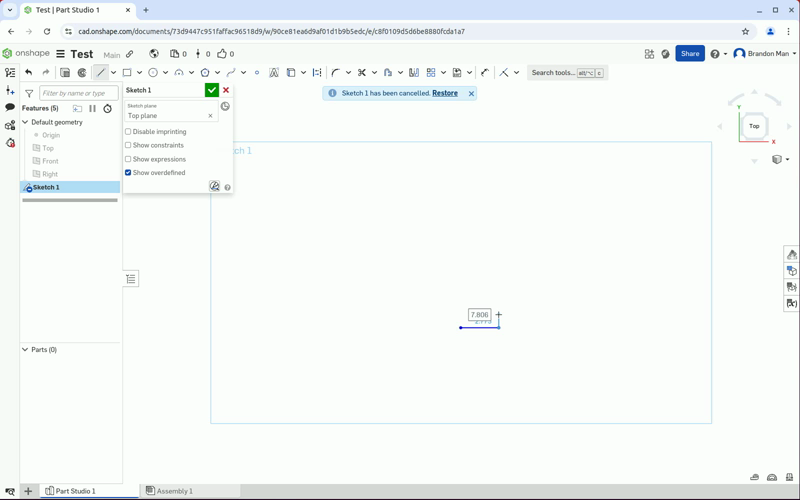
key_down(shift)
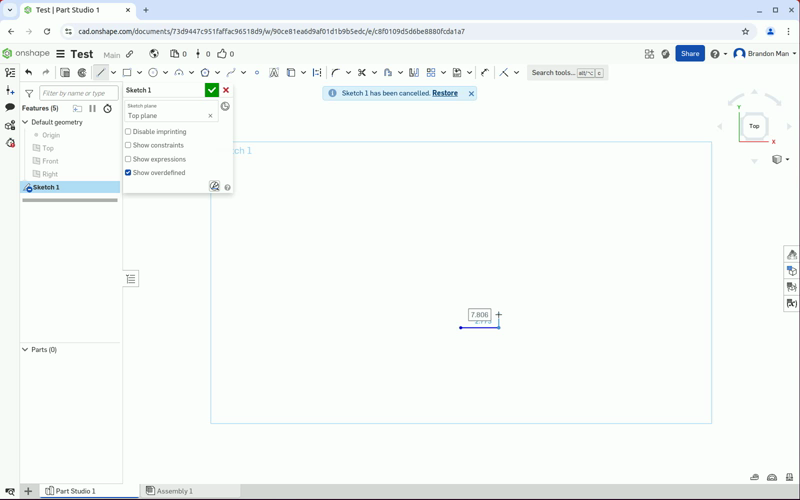
mouse_move(528, 314)
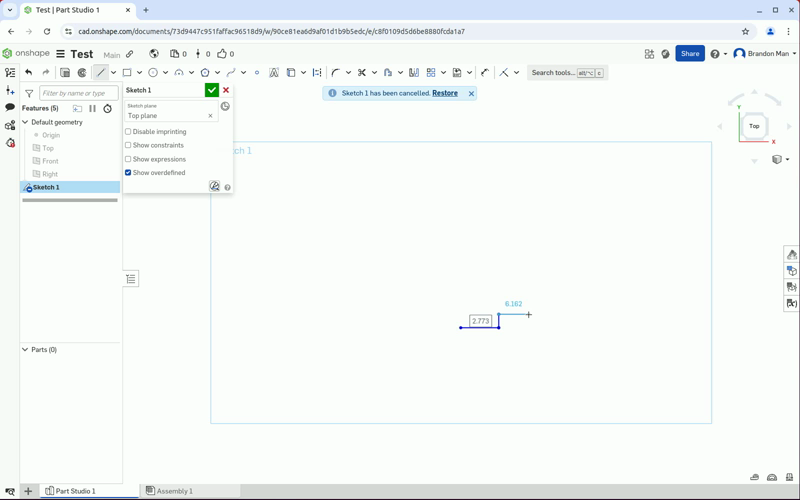
mouse_move(523, 314)
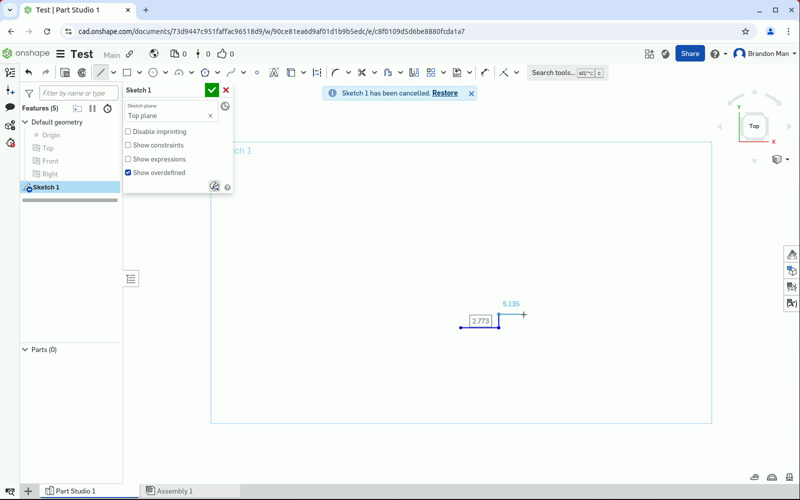
click(523, 314)
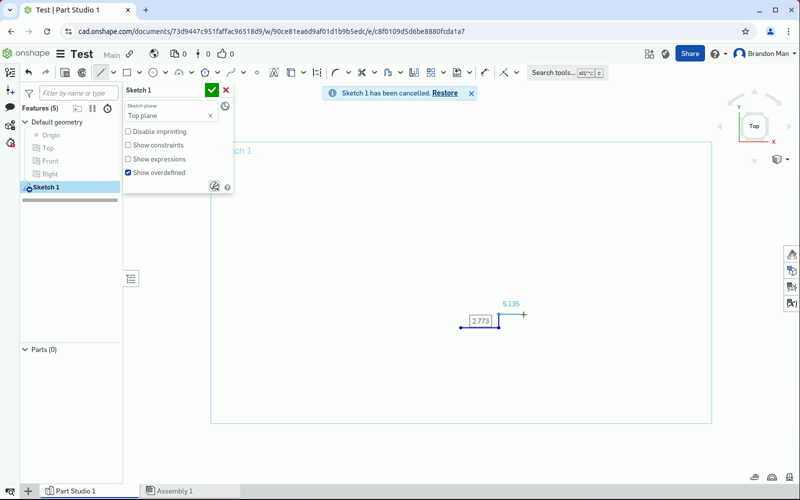
key_up(shift)
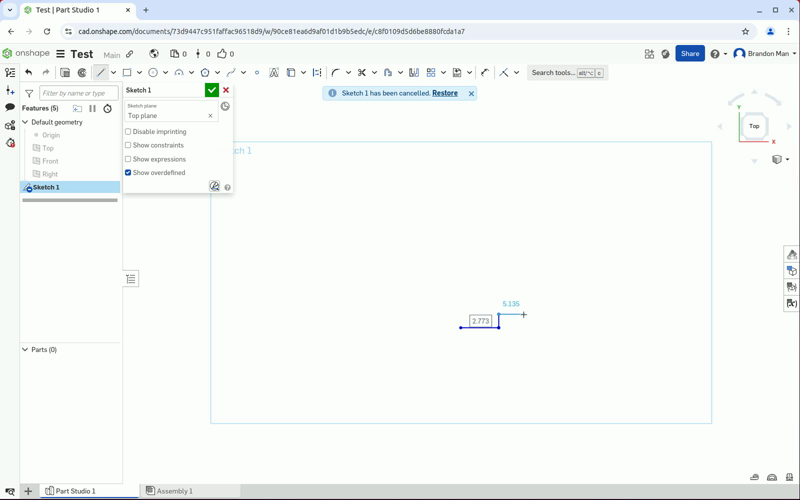
key_down(shift)
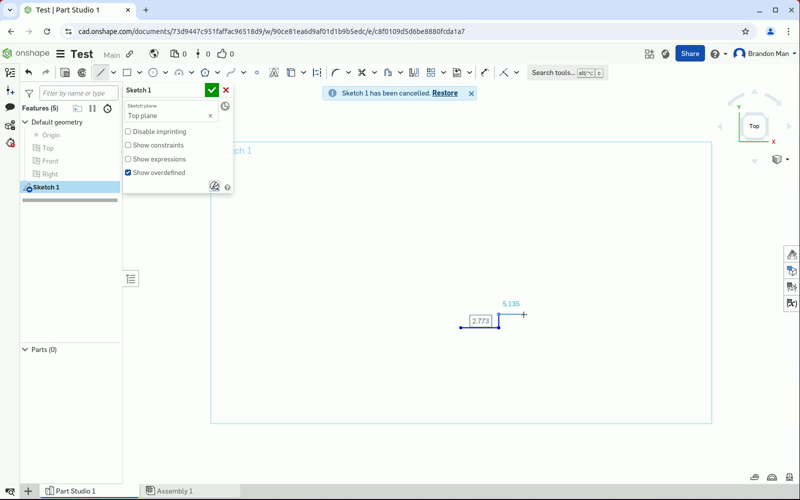
mouse_move(553, 314)
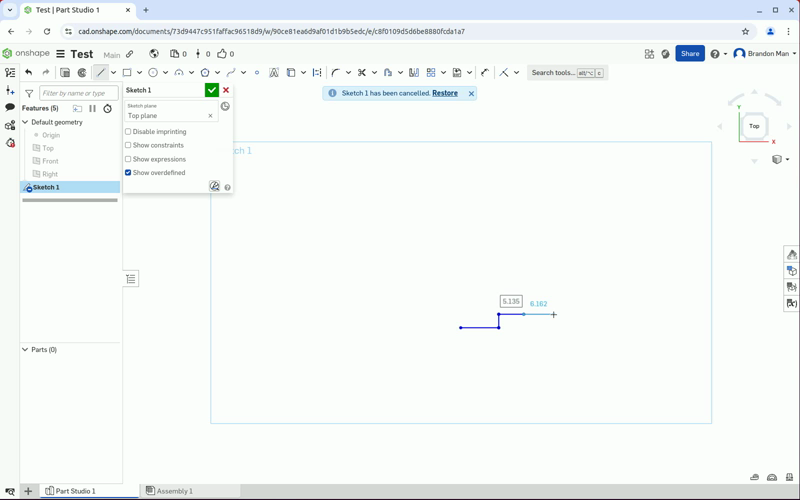
mouse_move(523, 318)
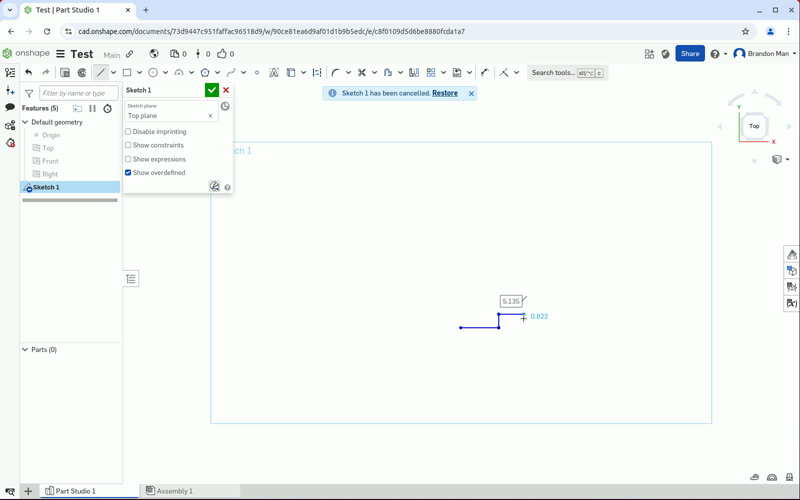
scroll(6)
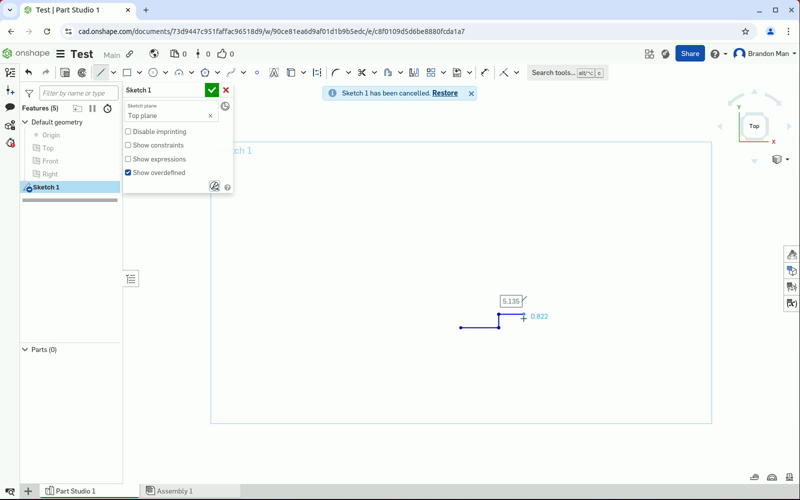
scroll(6)
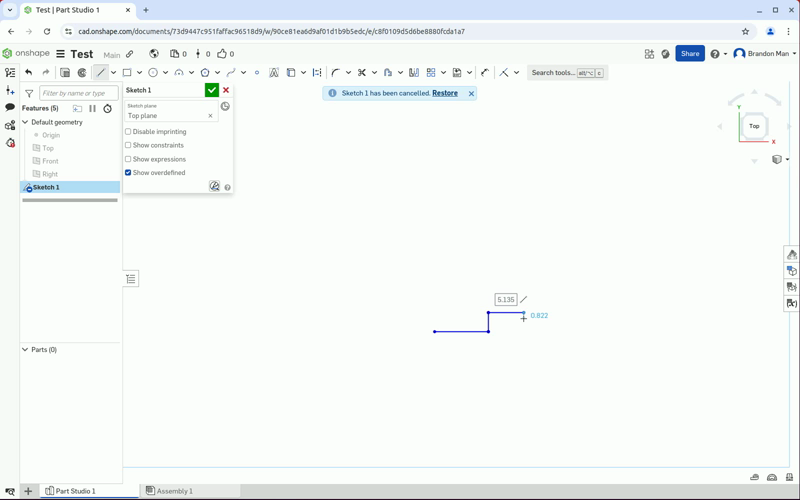
scroll(6)
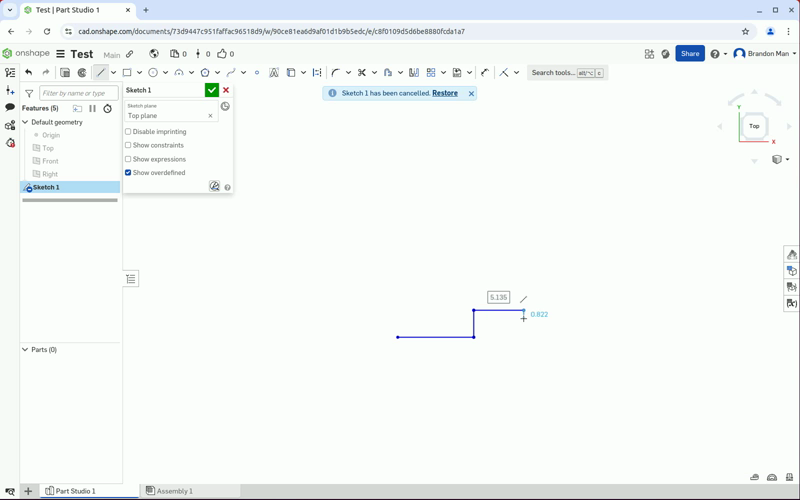
scroll(6)
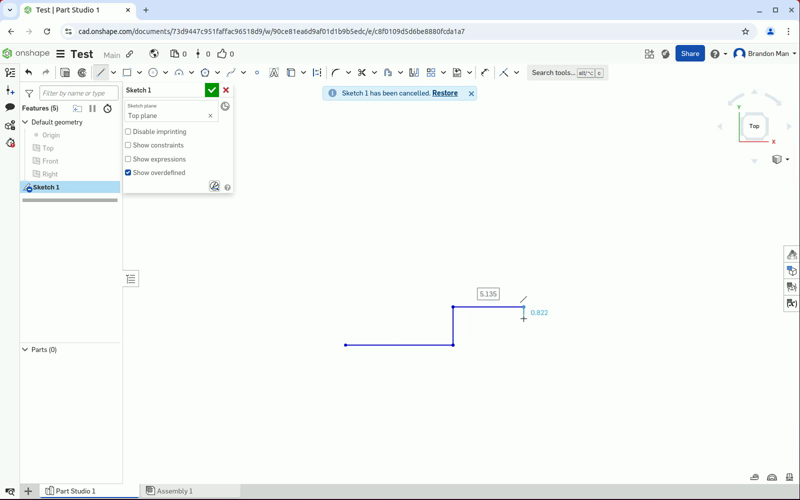
scroll(6)
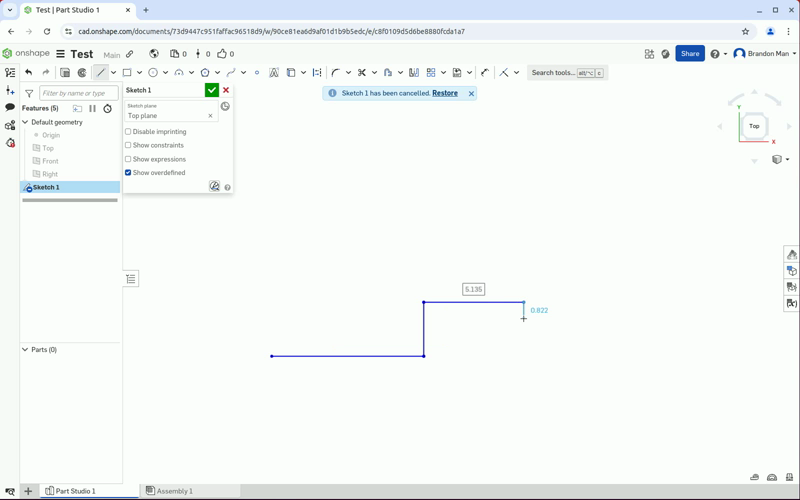
scroll(6)
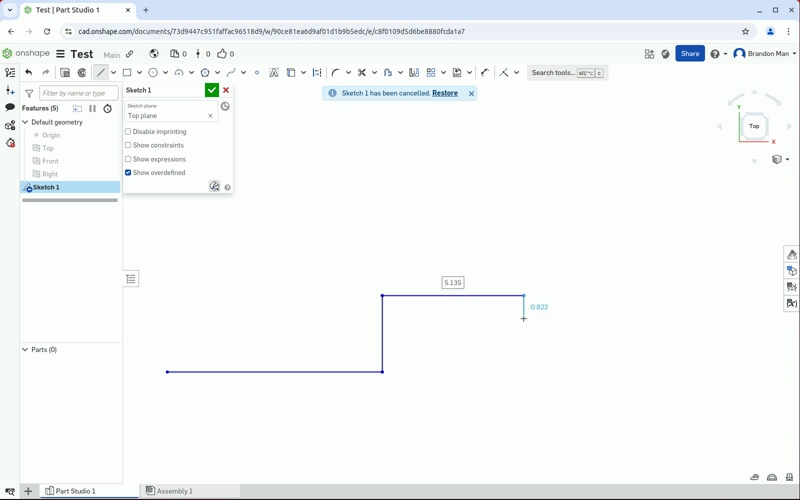
scroll(6)
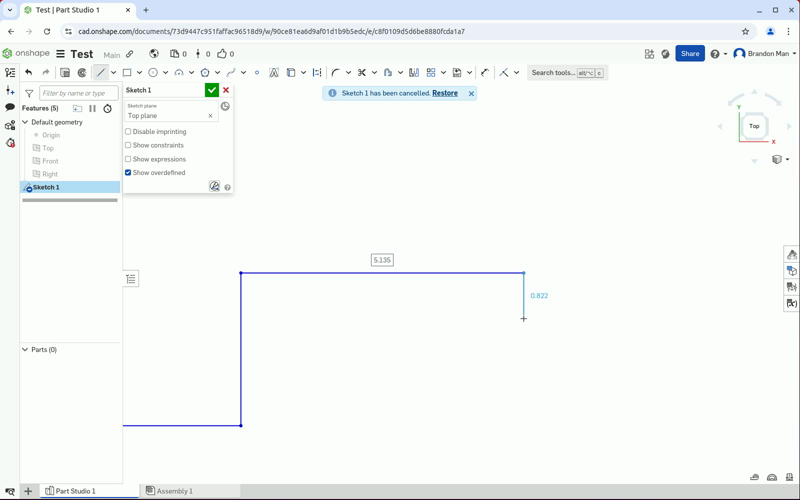
click(523, 318)
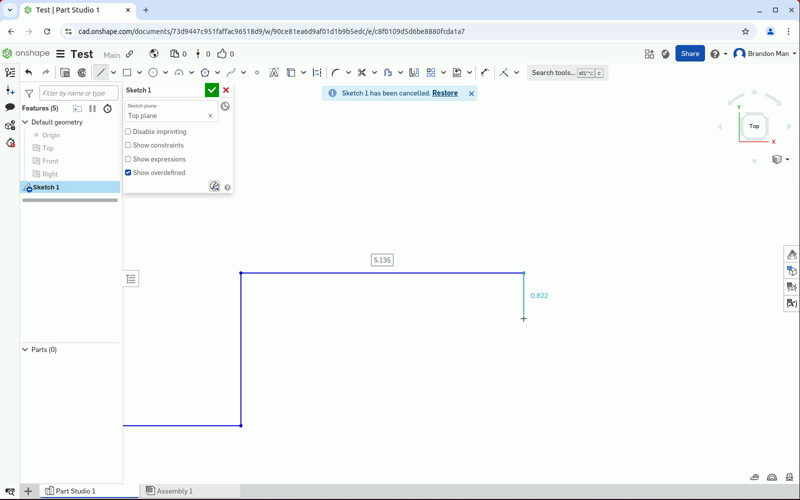
scroll(-6)
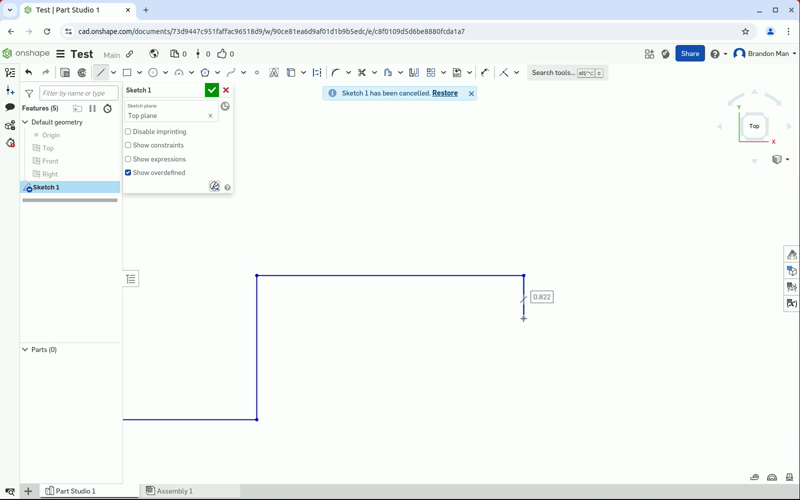
scroll(-6)
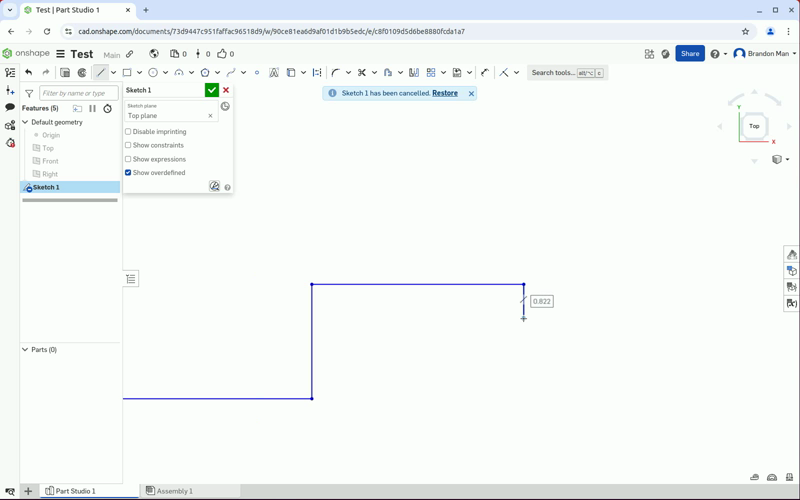
scroll(-6)
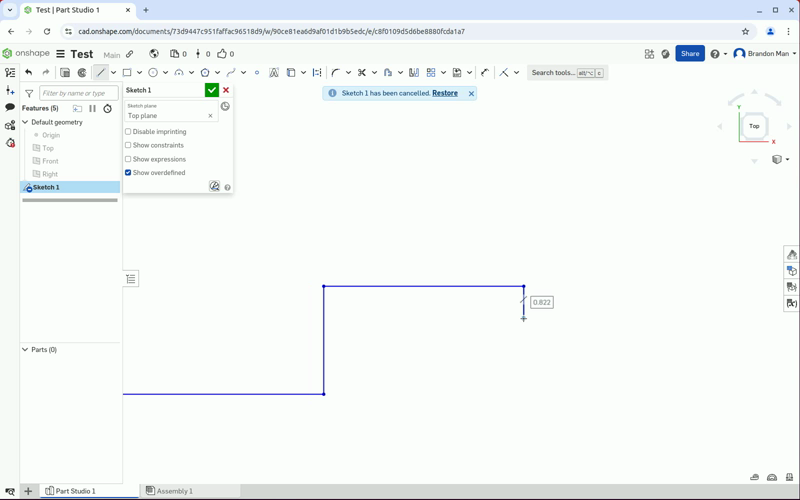
scroll(-6)
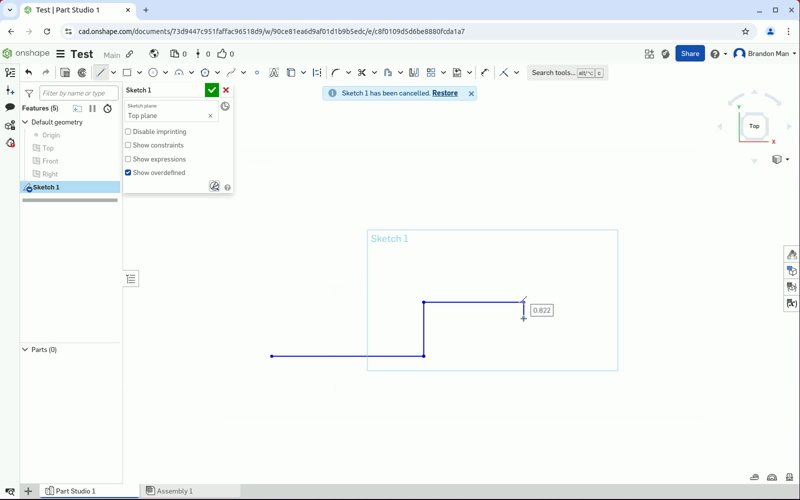
scroll(-6)
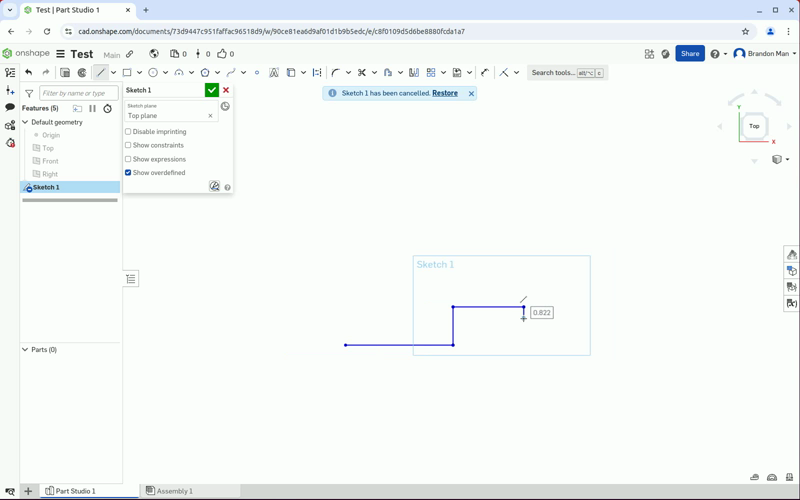
scroll(-6)
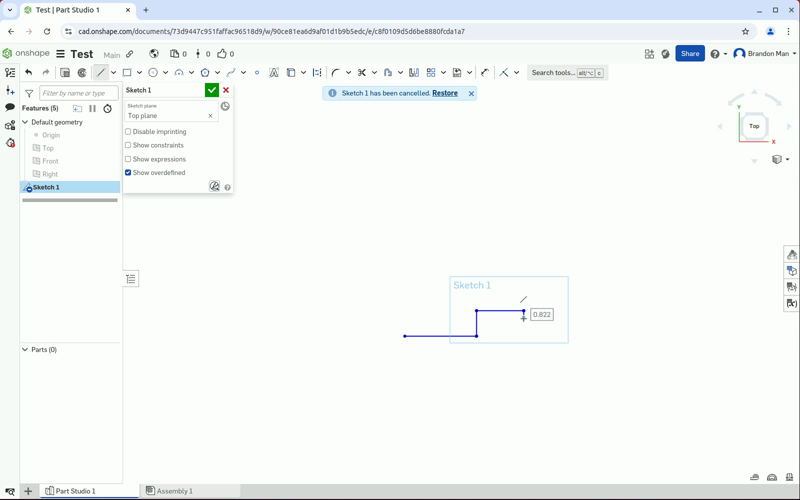
scroll(-6)
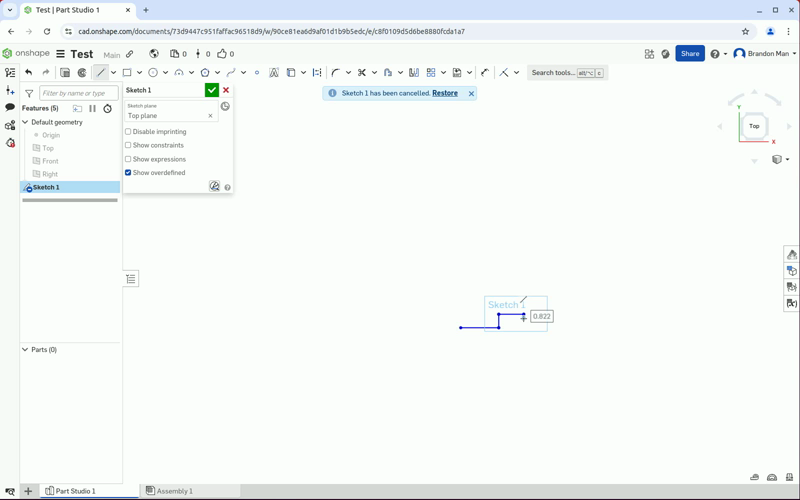
key_up(shift)
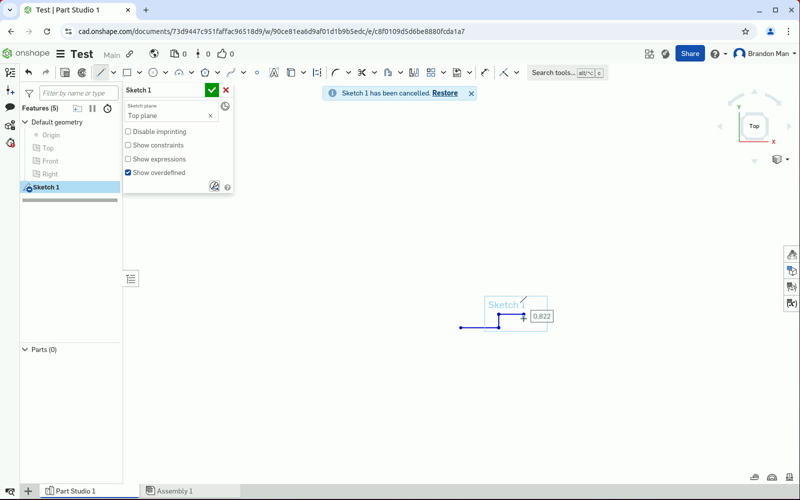
key_down(shift)
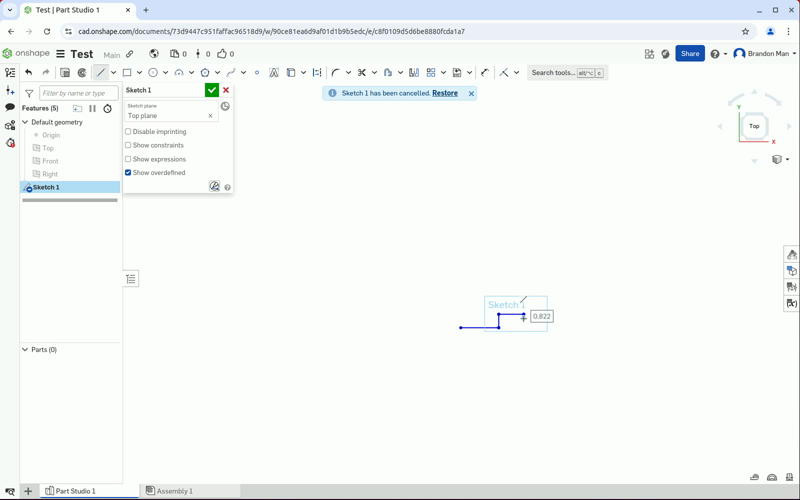
mouse_move(553, 318)
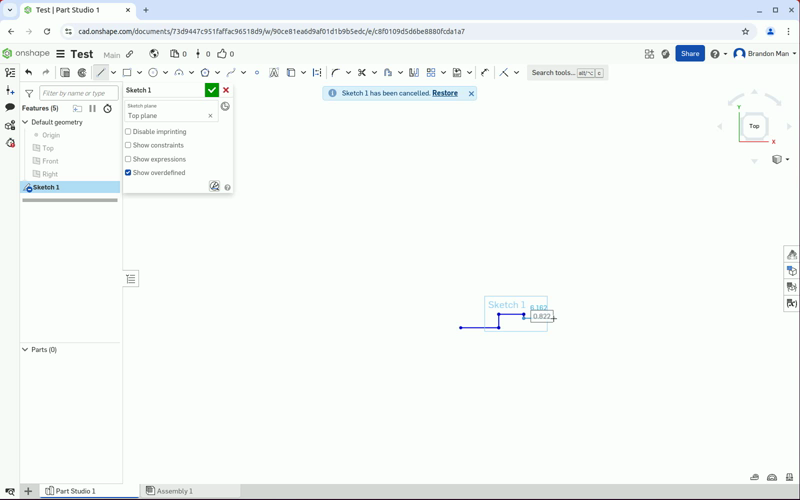
mouse_move(555, 318)
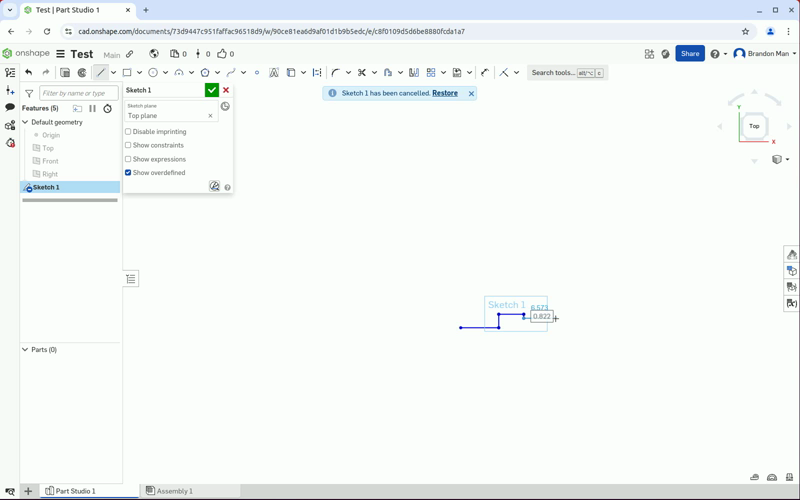
click(555, 318)
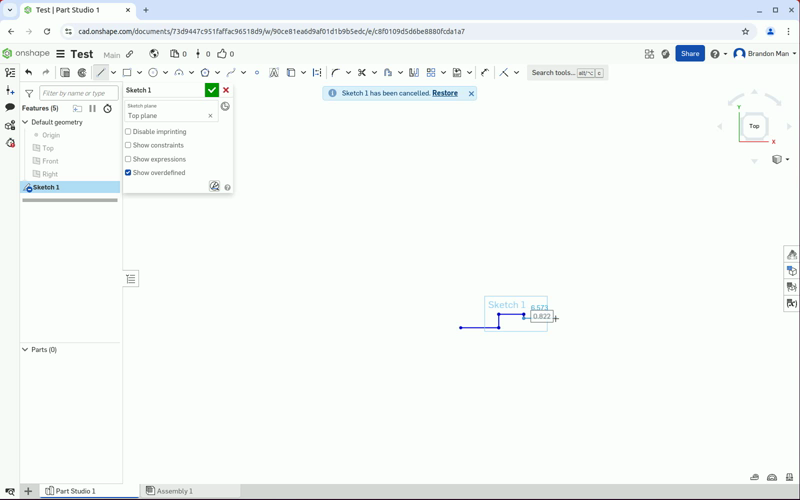
key_up(shift)
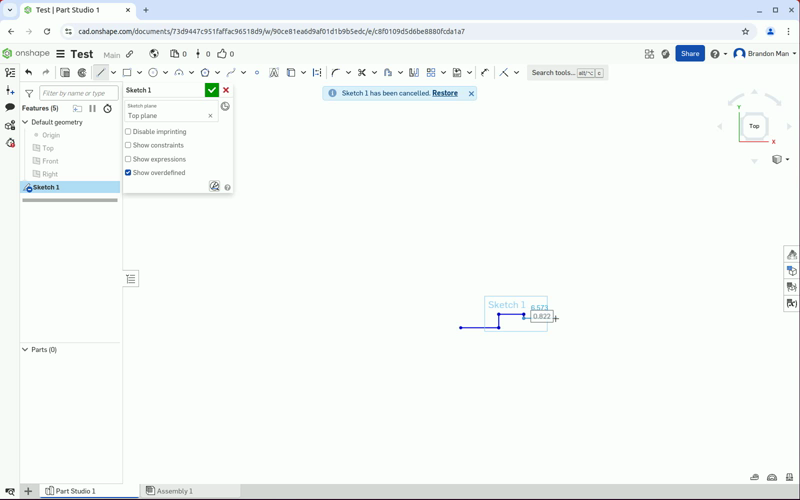
key_down(shift)
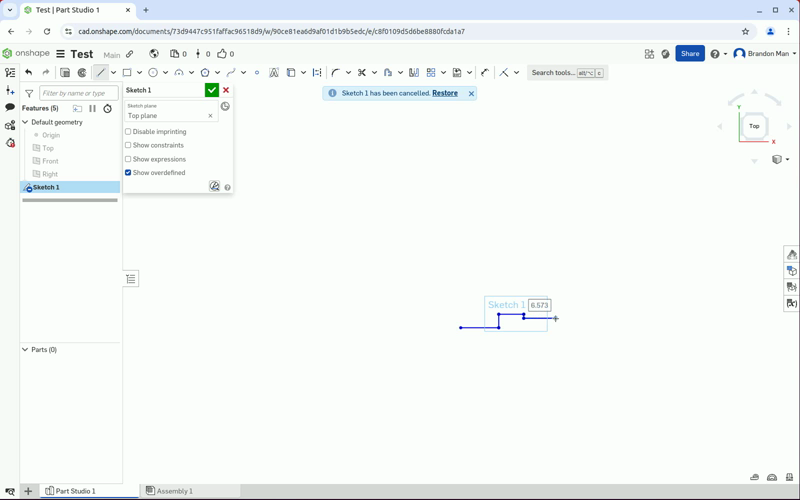
mouse_move(585, 318)
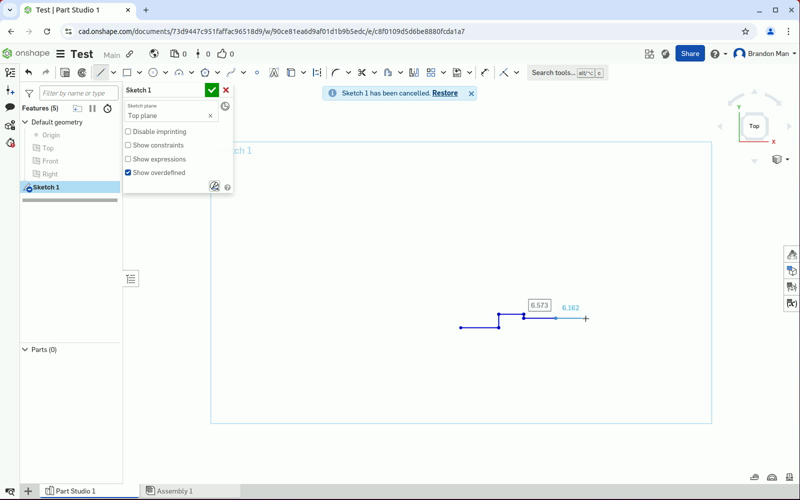
mouse_move(555, 345)
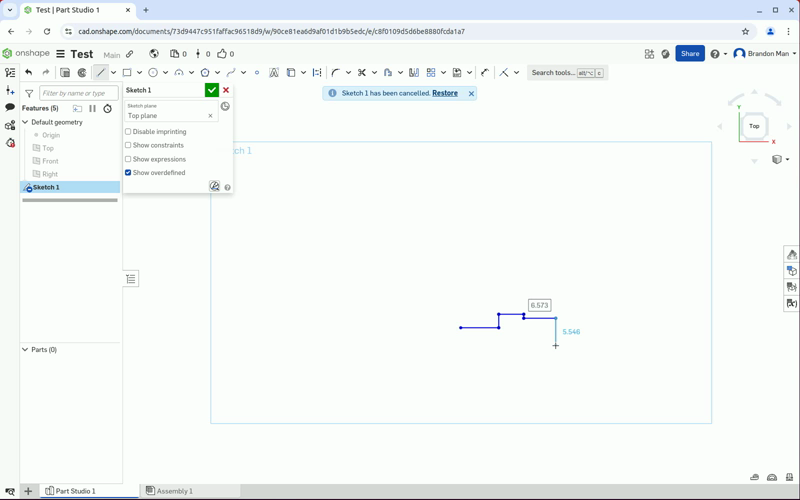
click(555, 345)
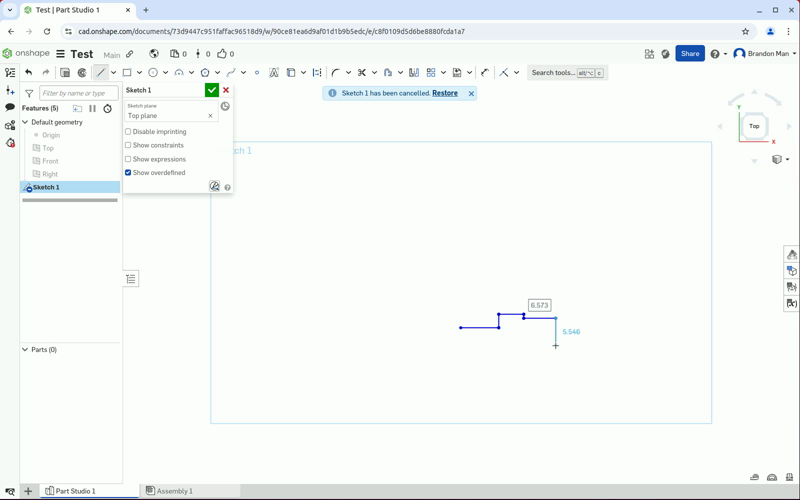
key_up(shift)
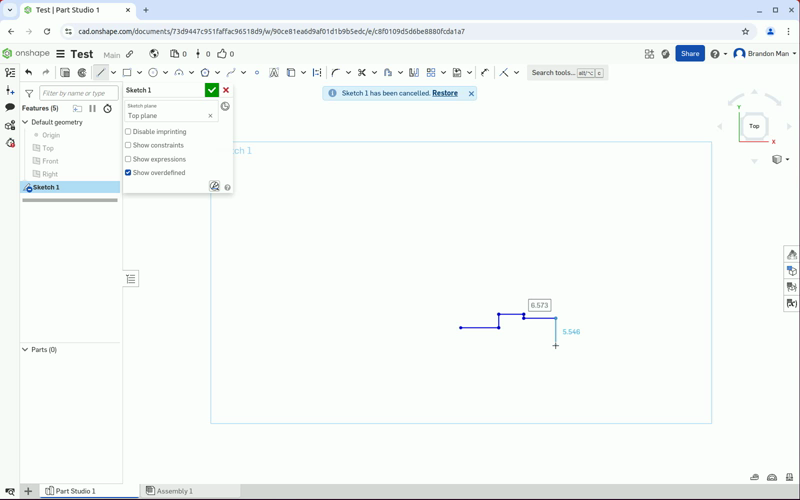
key_down(shift)
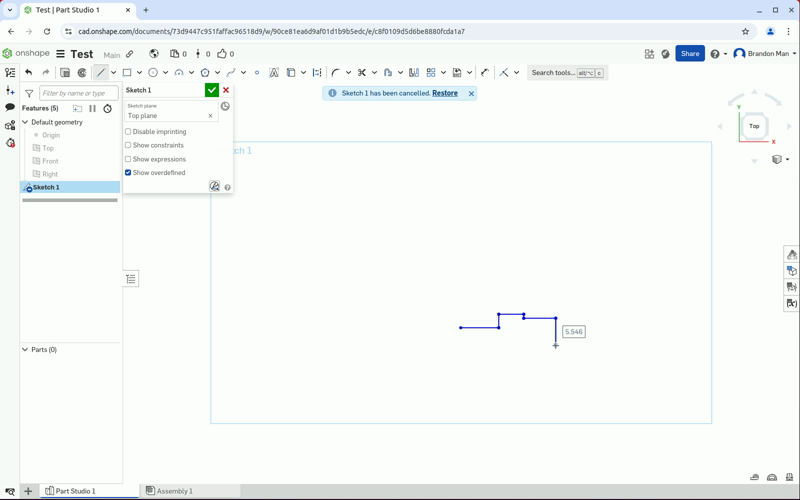
mouse_move(585, 345)
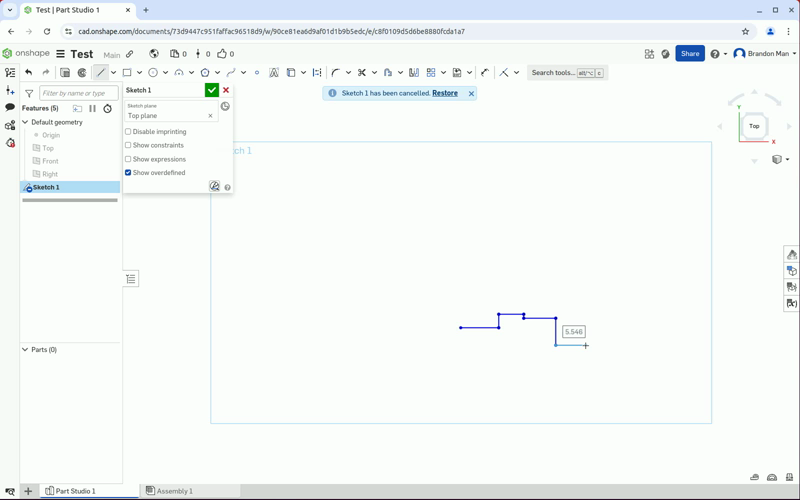
mouse_move(573, 345)
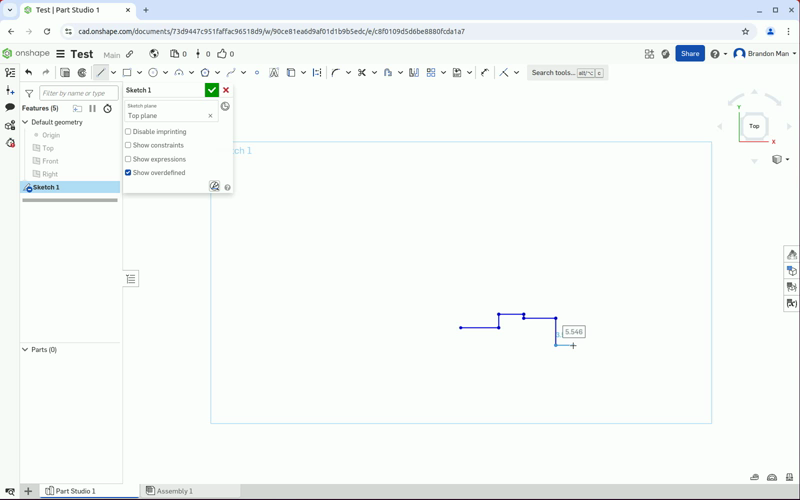
click(573, 345)
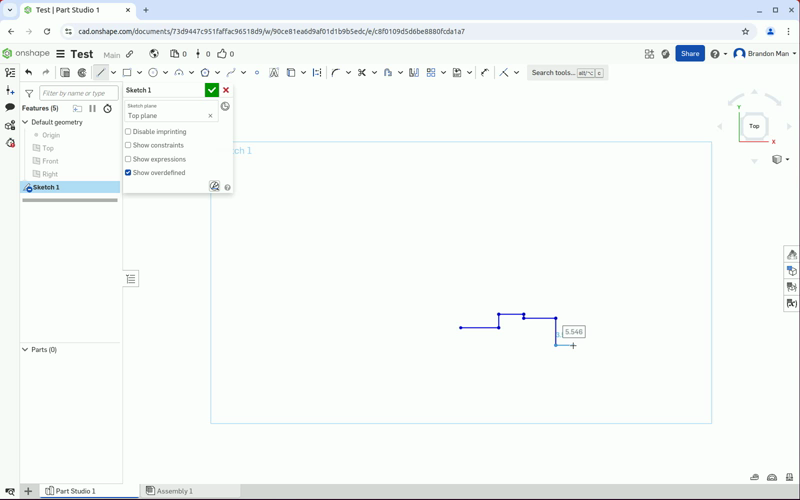
key_up(shift)
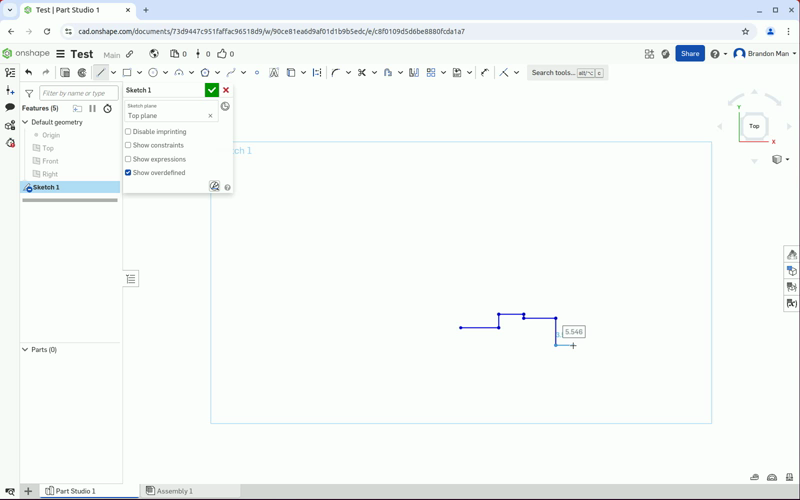
key_down(shift)
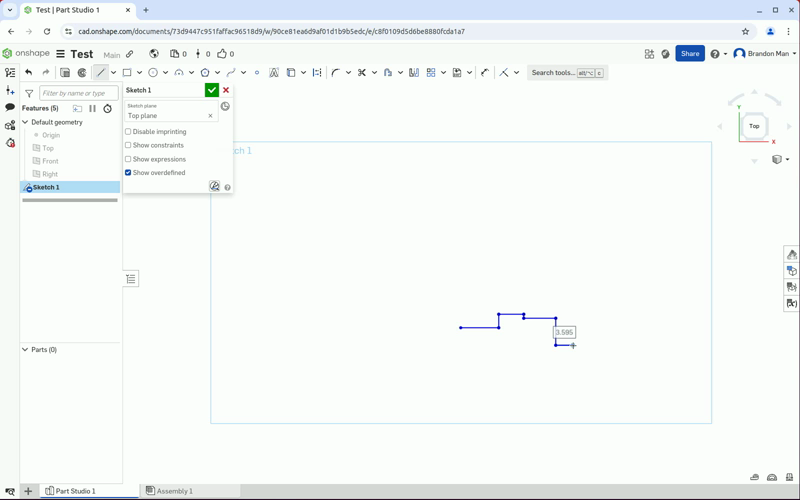
mouse_move(573, 282)
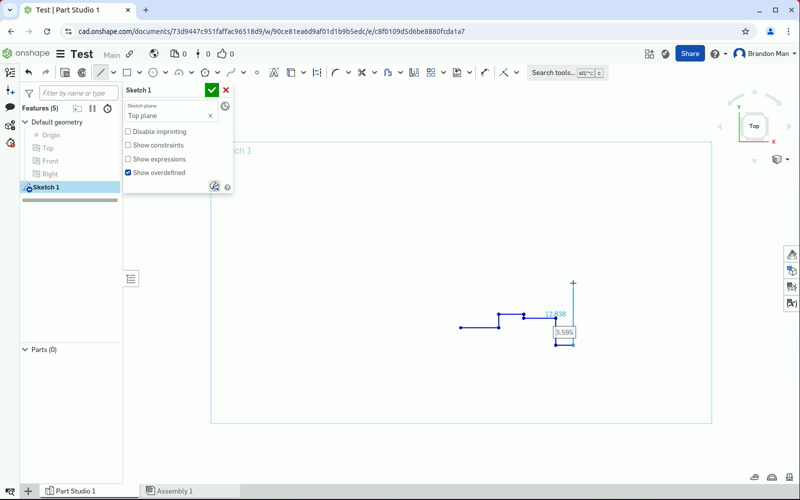
click(573, 282)
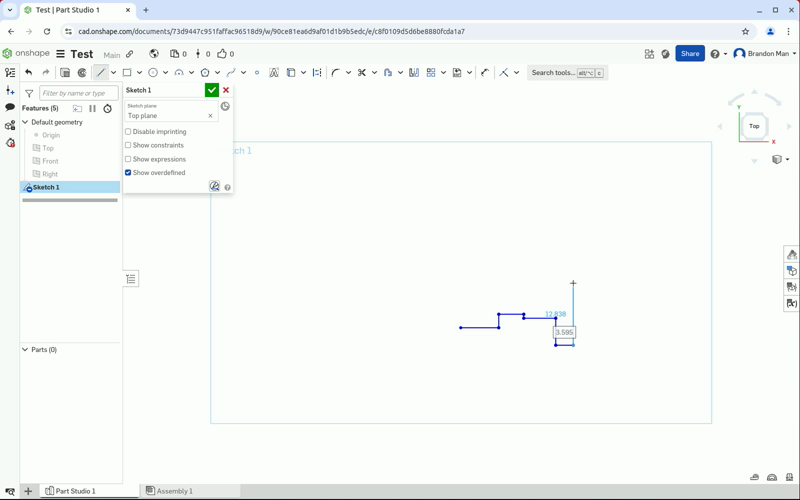
key_up(shift)
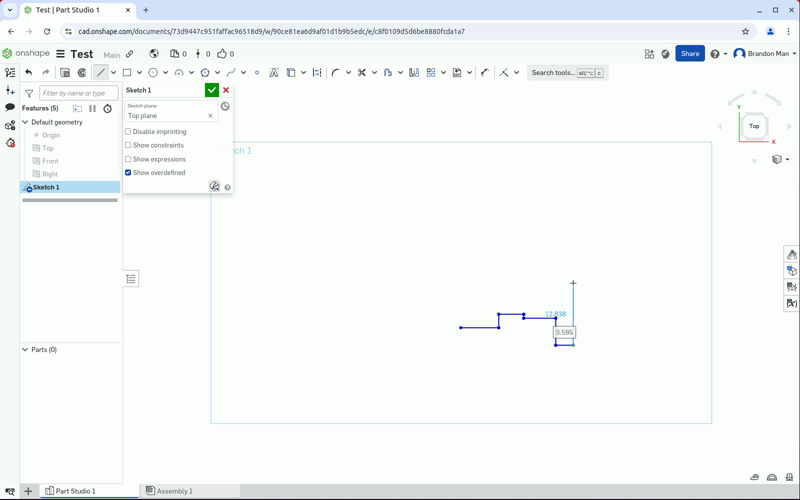
key_down(shift)
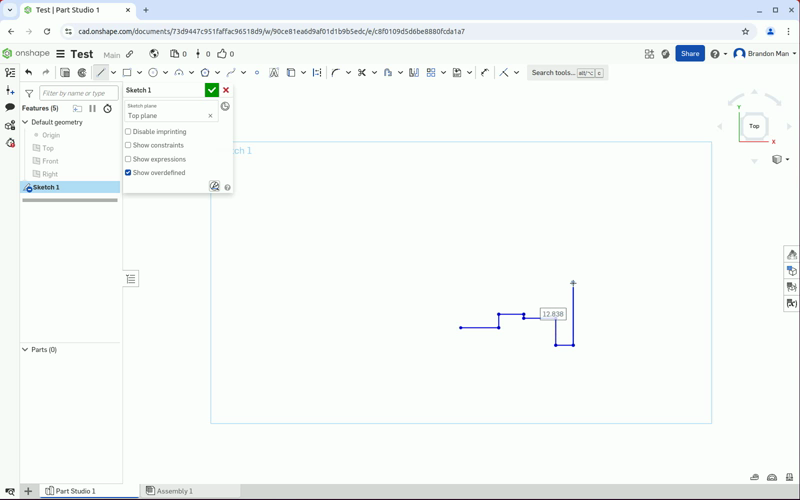
mouse_move(460, 282)
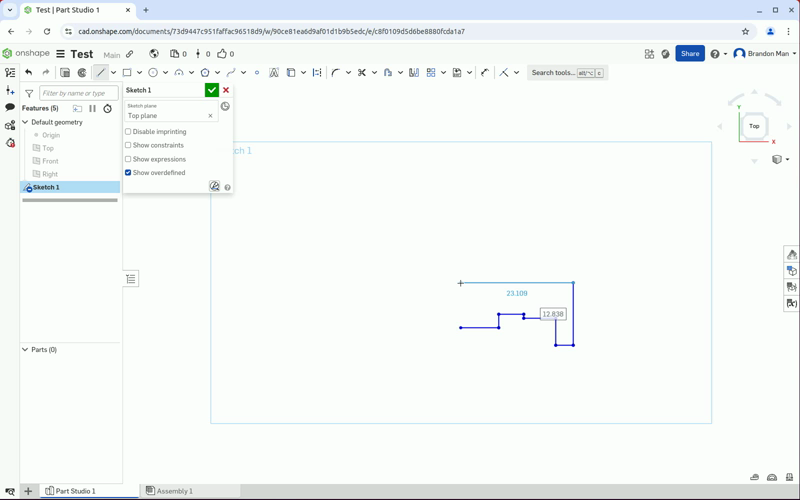
click(460, 282)
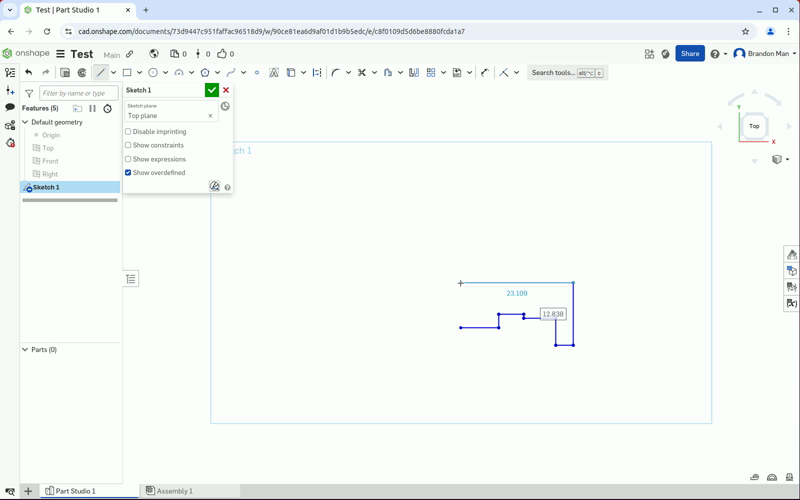
key_up(shift)
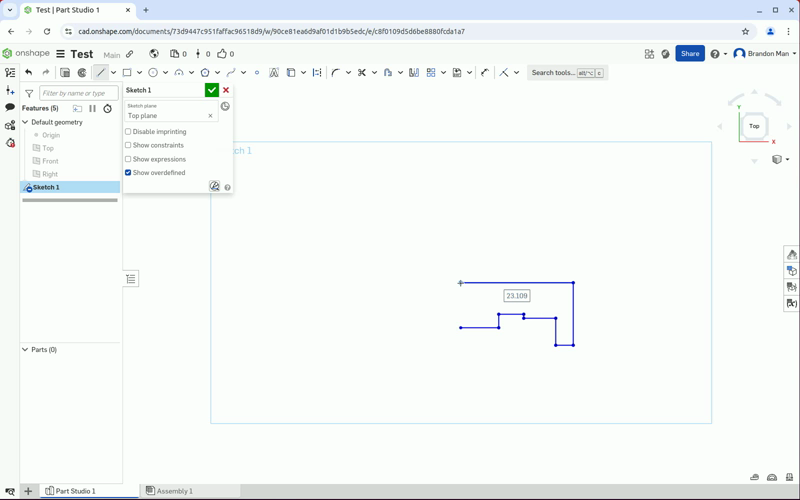
mouse_move(490, 282)
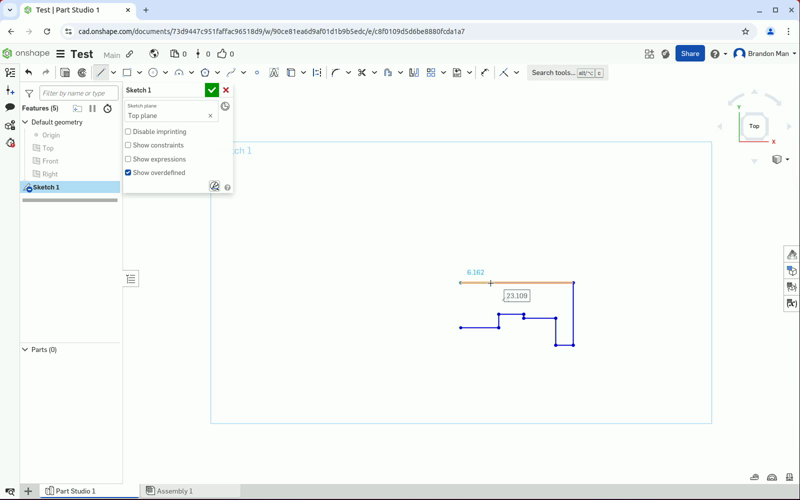
key_down(shift)
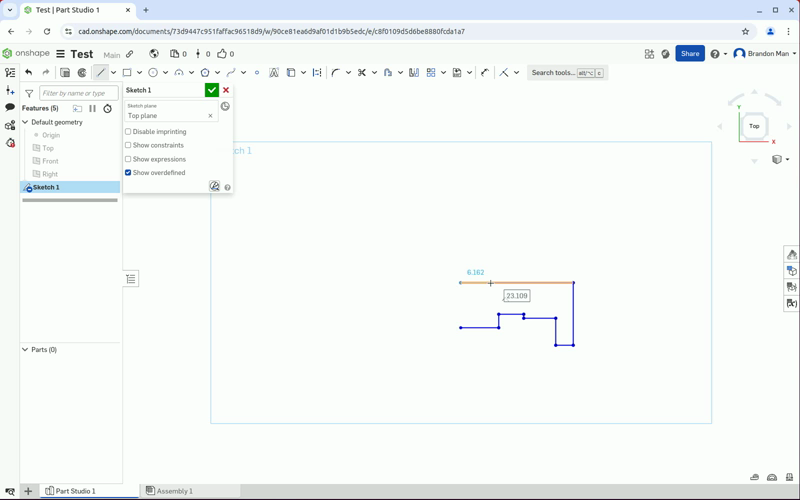
mouse_move(460, 327)
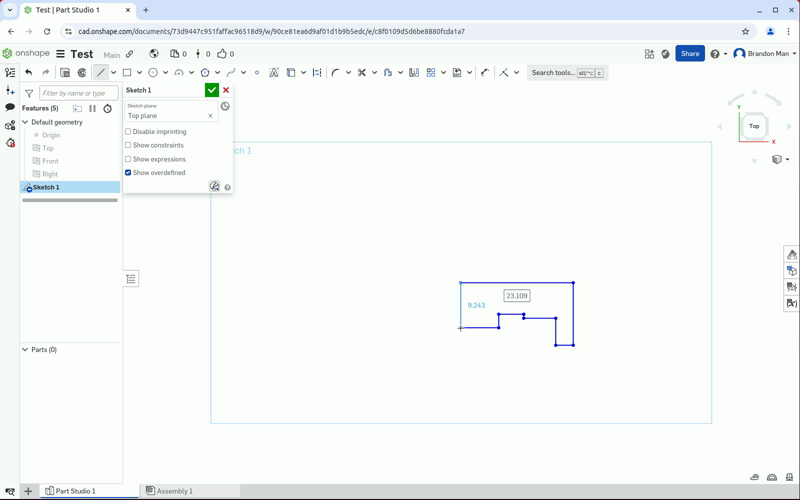
key_up(shift)
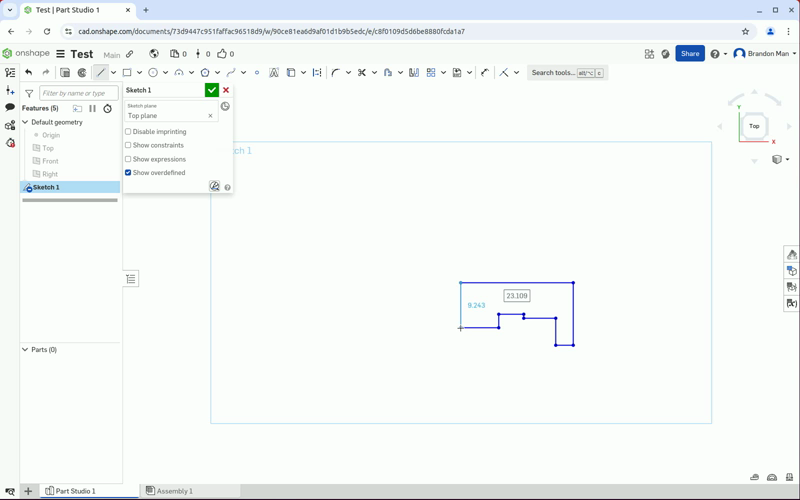
click(460, 327)
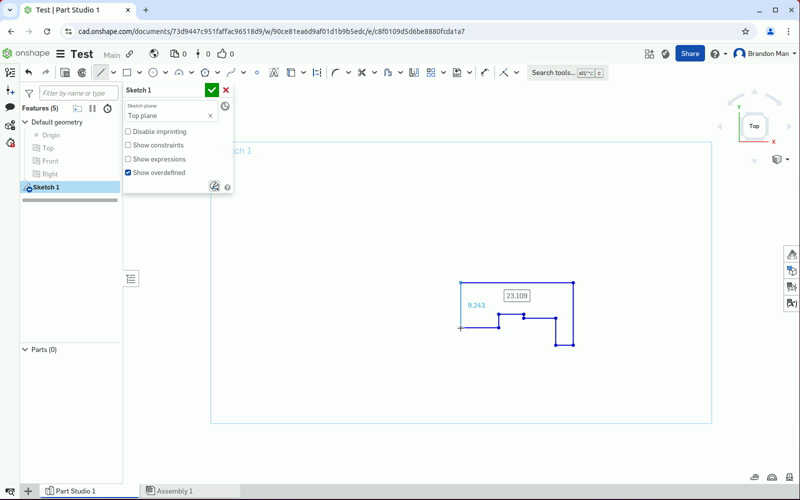
key(esc)
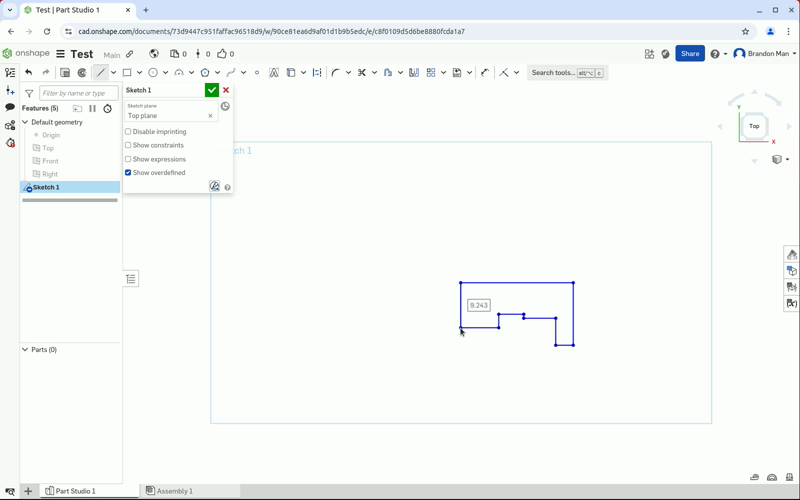
mouse_move(559, 321)
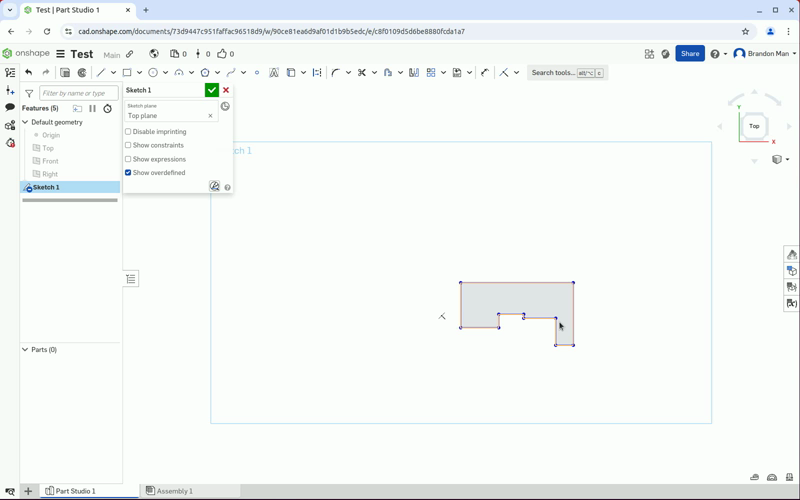
click(559, 321)
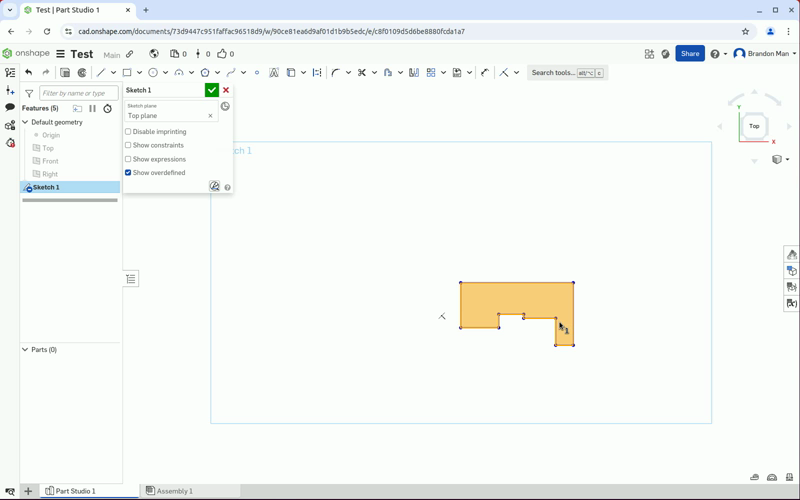
mouse_move(73, 352)
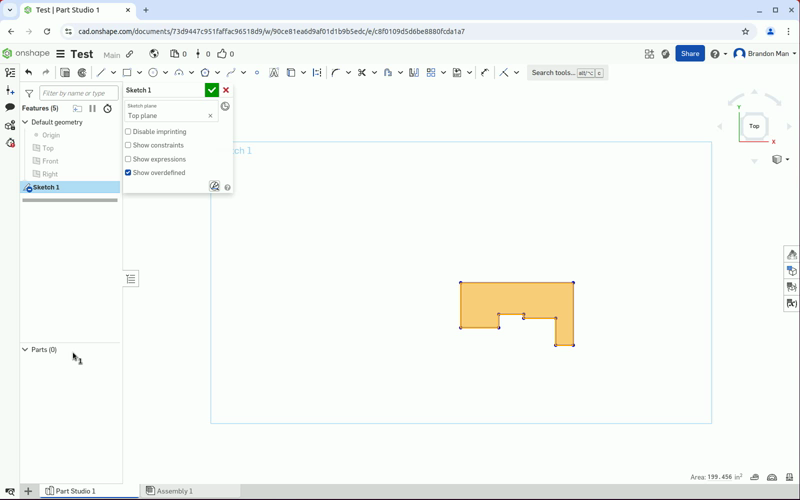
key(shift+y)
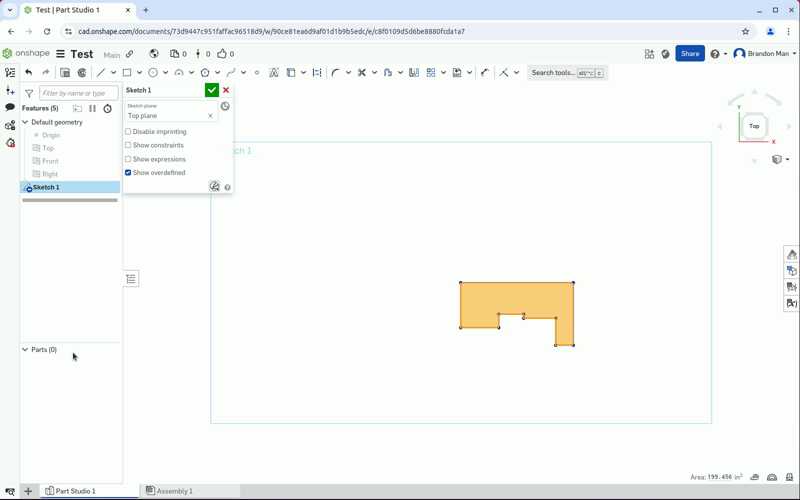
key(shift+e)
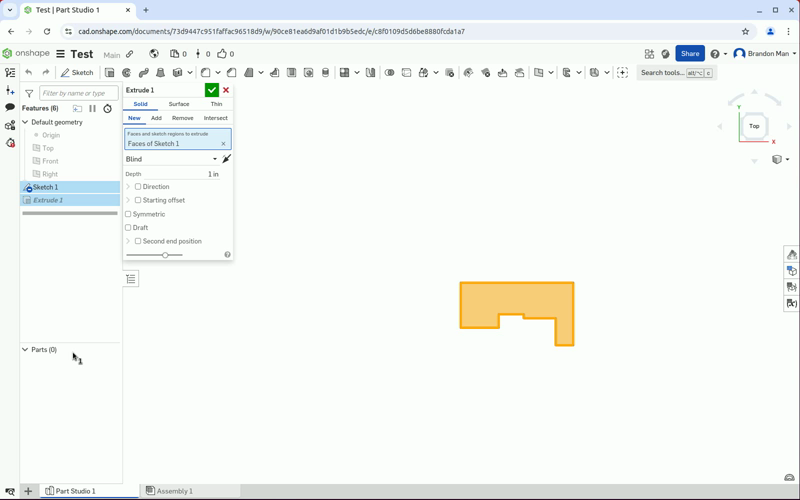
mouse_move(143, 106)
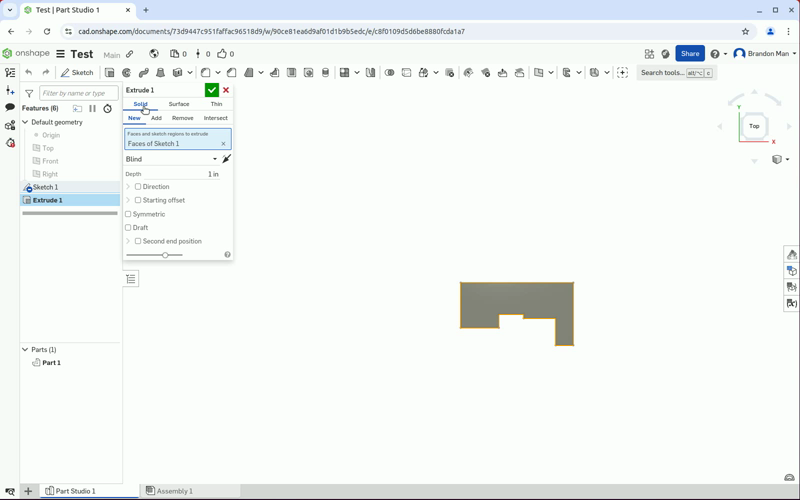
click(143, 106)
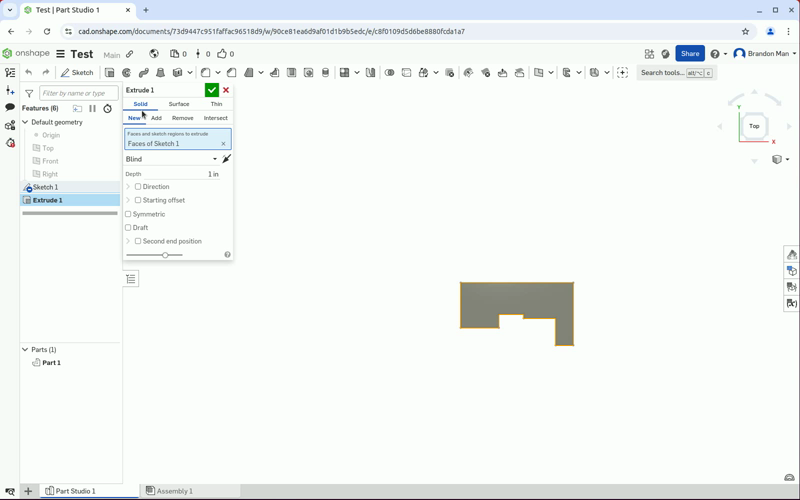
mouse_move(137, 120)
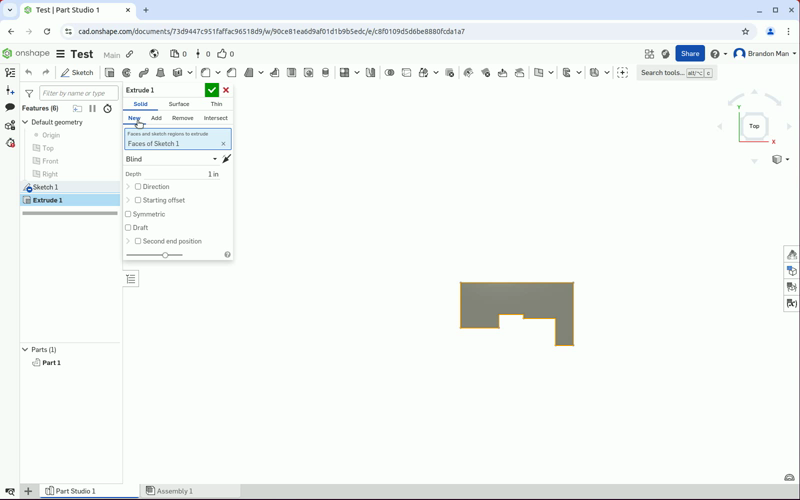
click(137, 120)
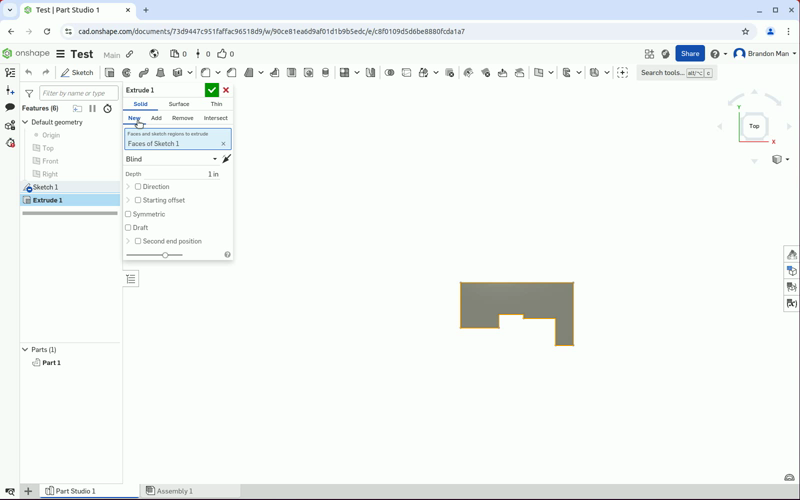
key(tab, 4)
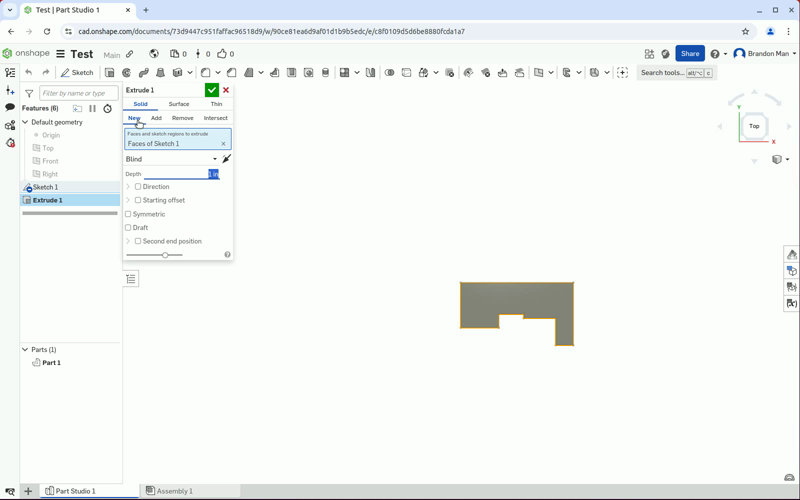
text(9.147)
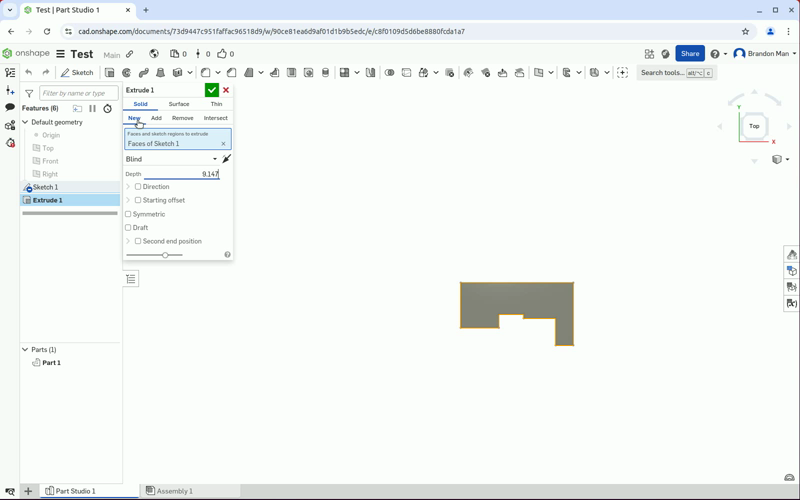
key(enter)
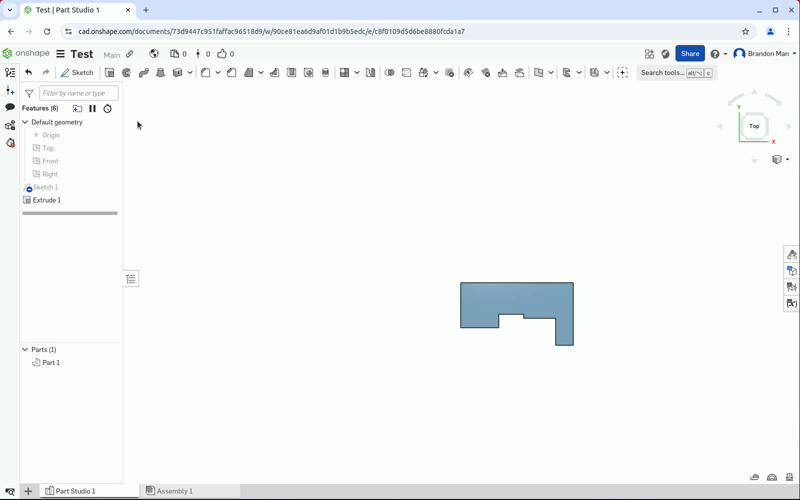
key(shift+h)
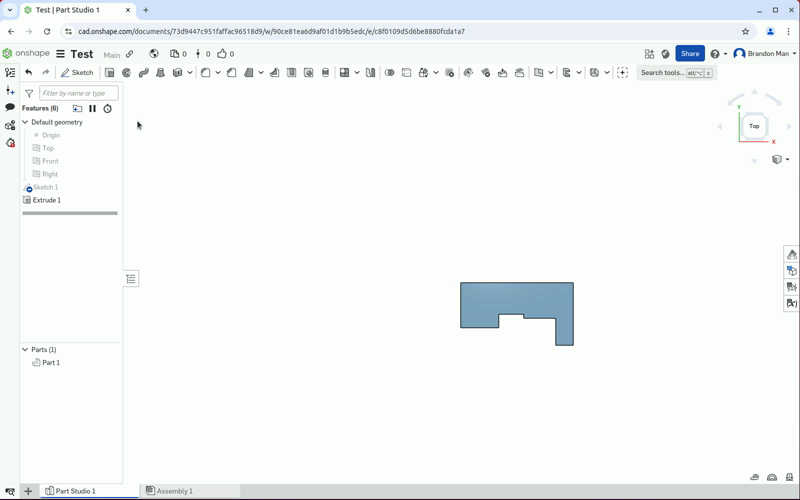
key(shift+h)
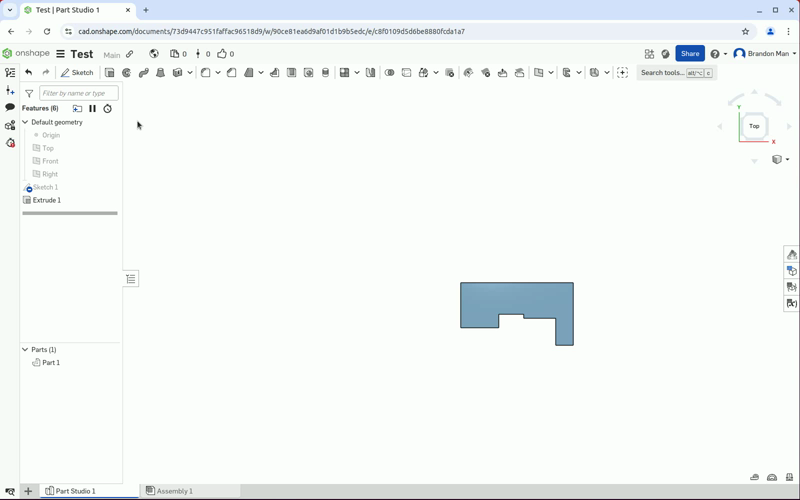
mouse_move(73, 189)
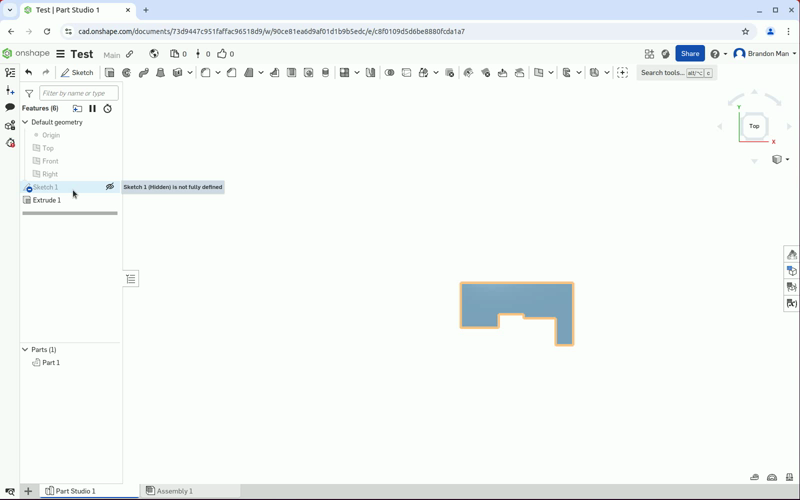
click(73, 189)
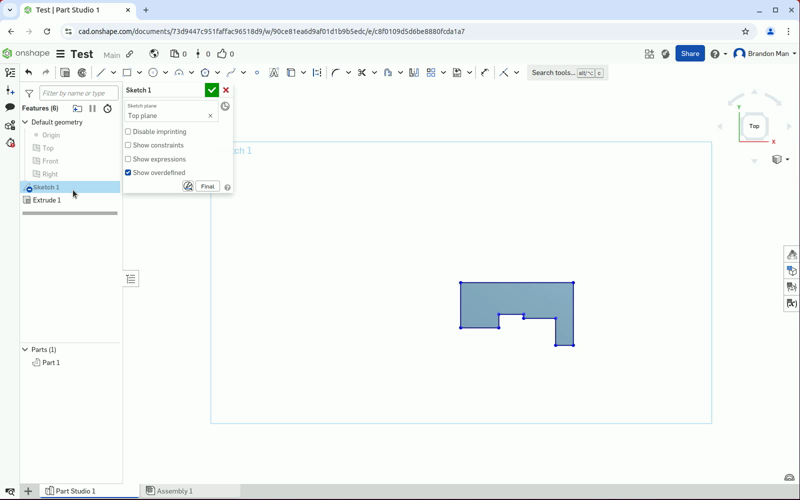
mouse_move(229, 92)
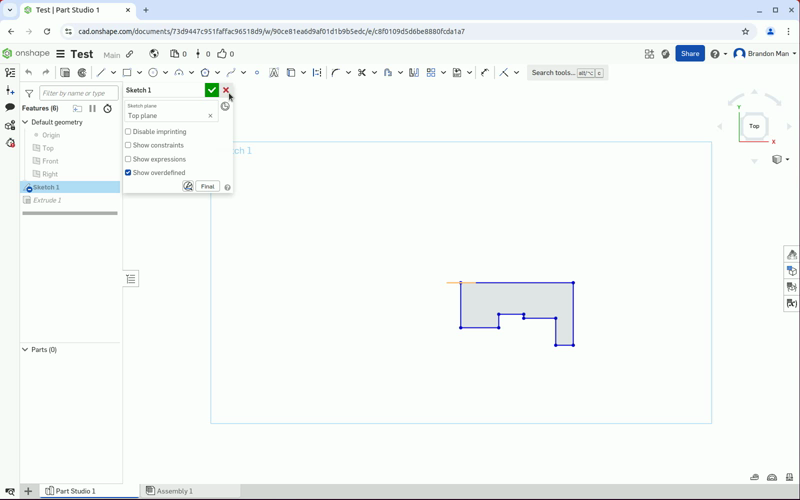
click(229, 92)
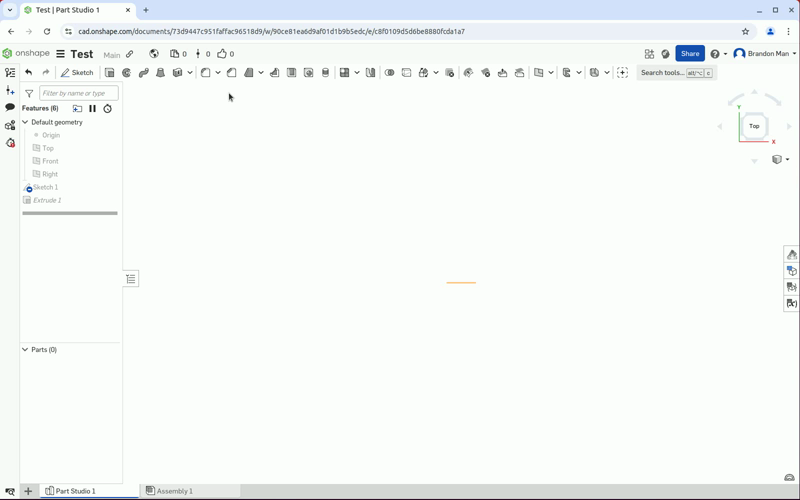
mouse_move(541, 75)
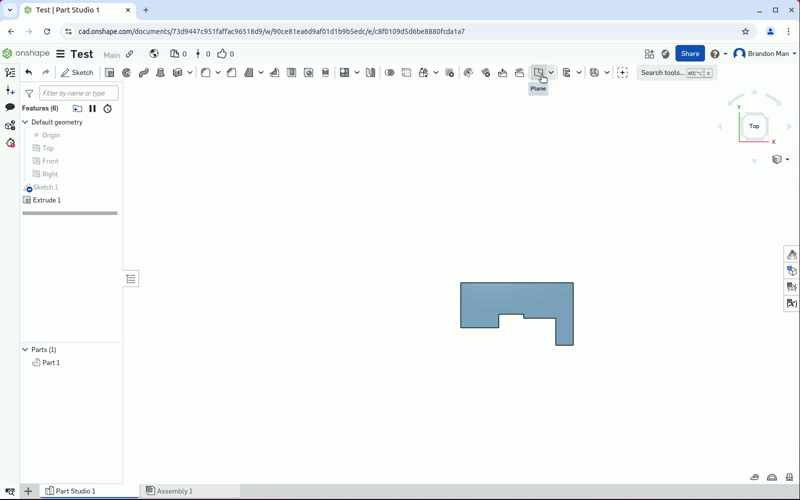
click(541, 75)
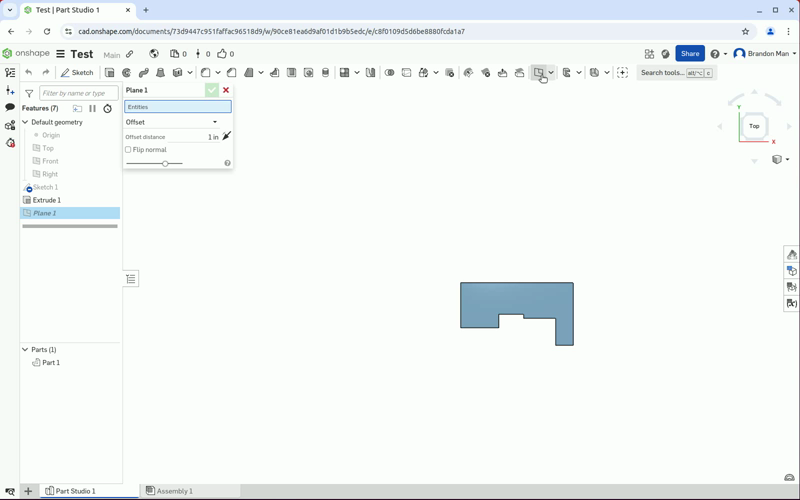
mouse_move(73, 150)
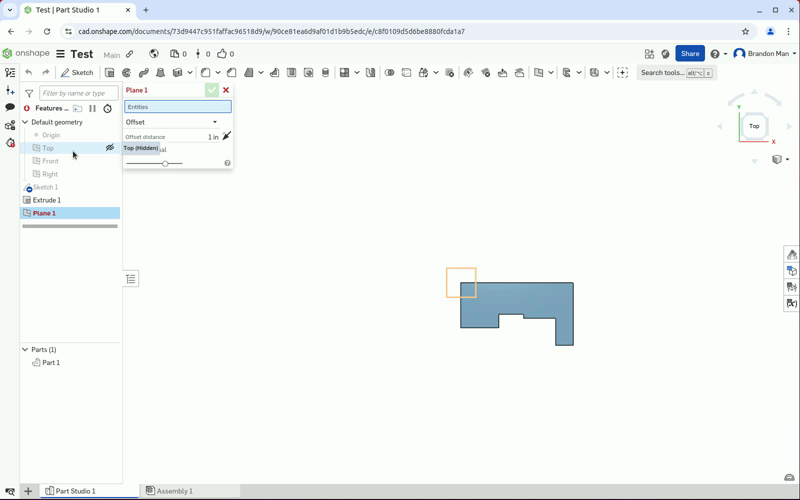
click(73, 150)
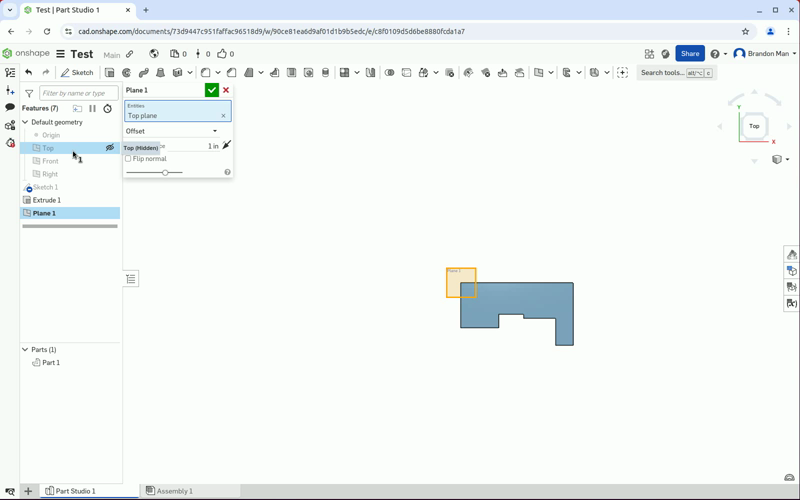
key(tab, 2)
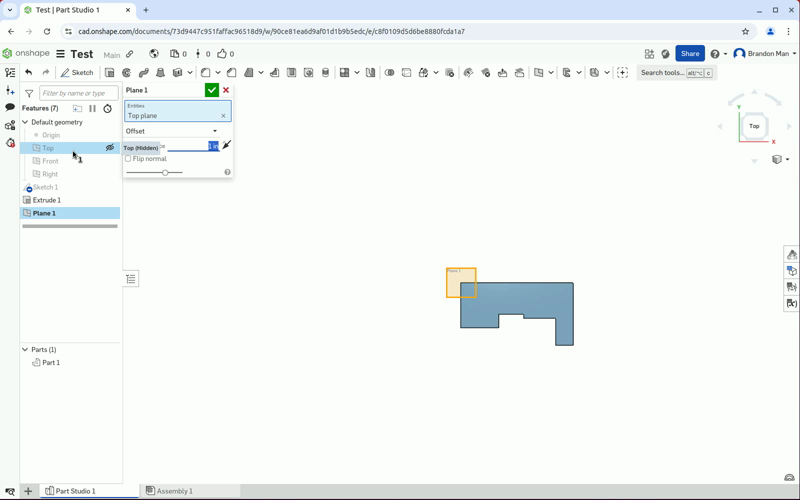
text(9.151)
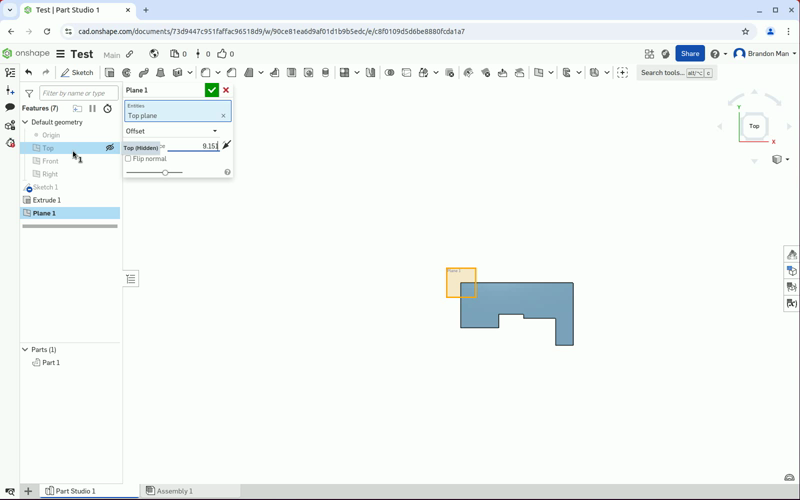
key(enter, 2)
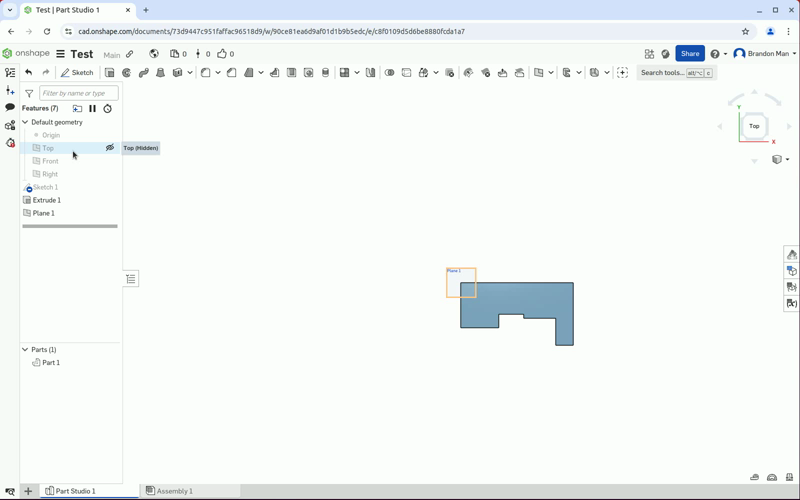
key(shift+s)
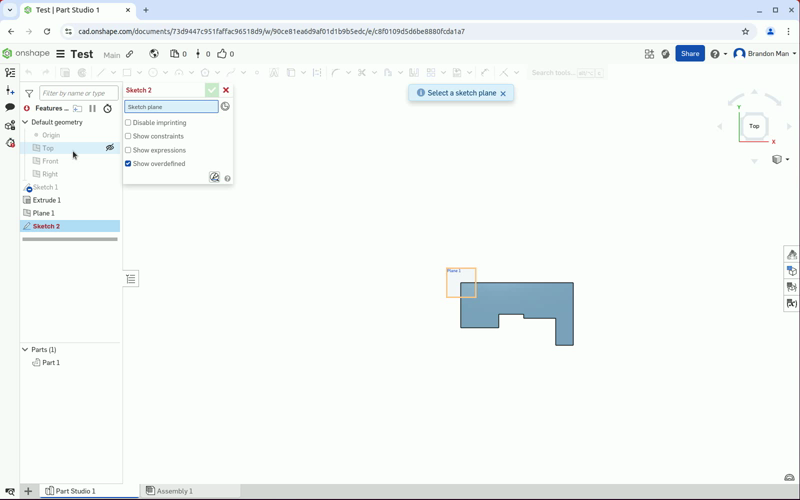
mouse_move(73, 215)
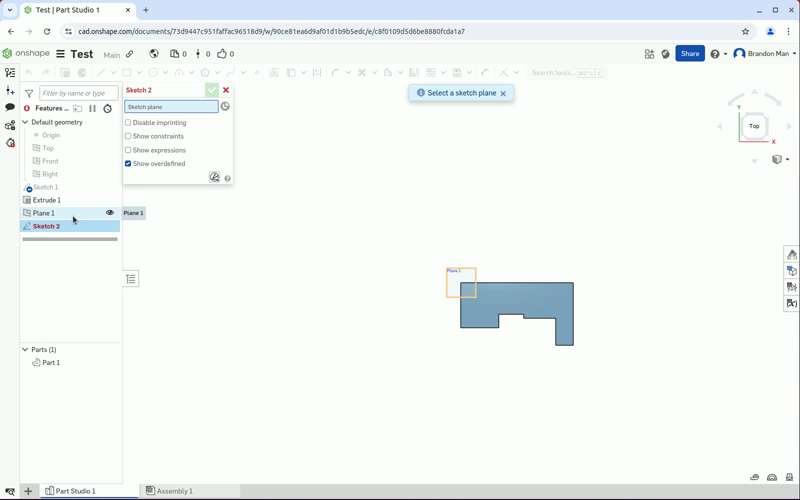
click(73, 215)
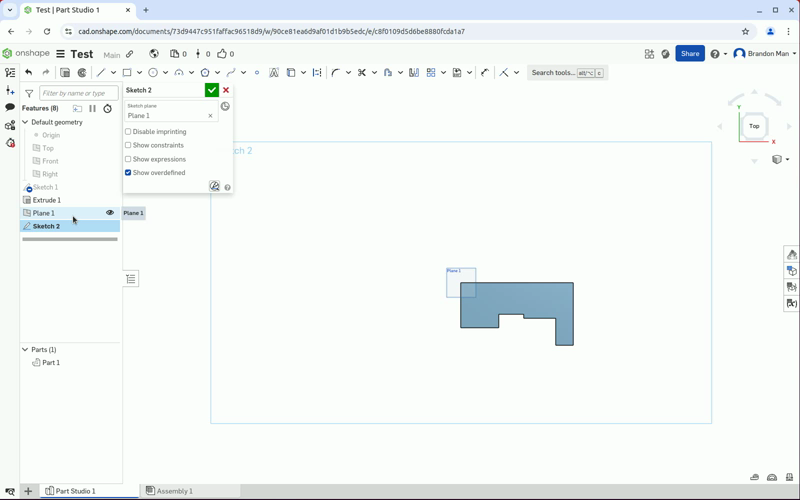
mouse_move(73, 352)
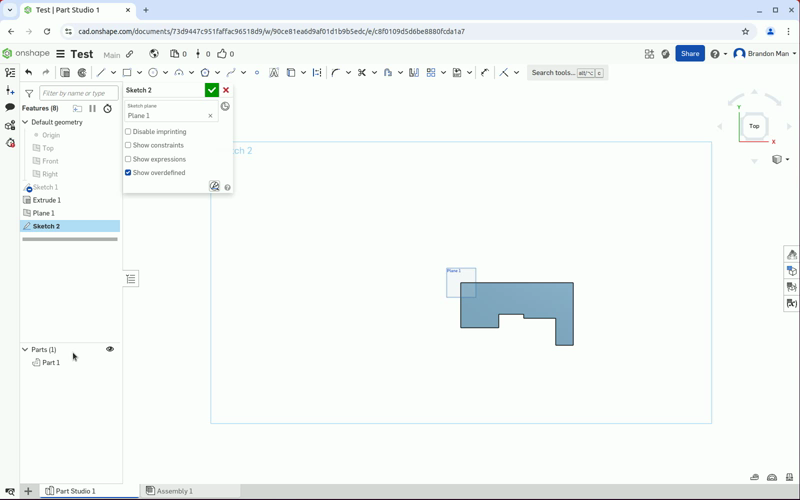
key(y)
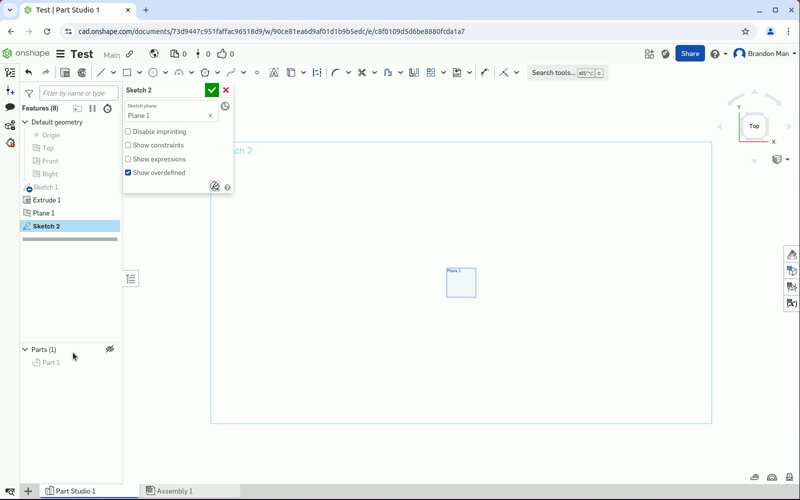
key(l)
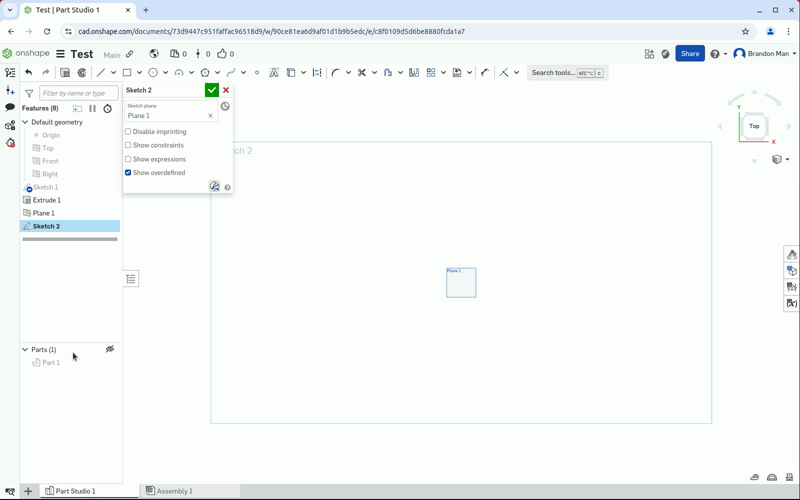
key_down(shift)
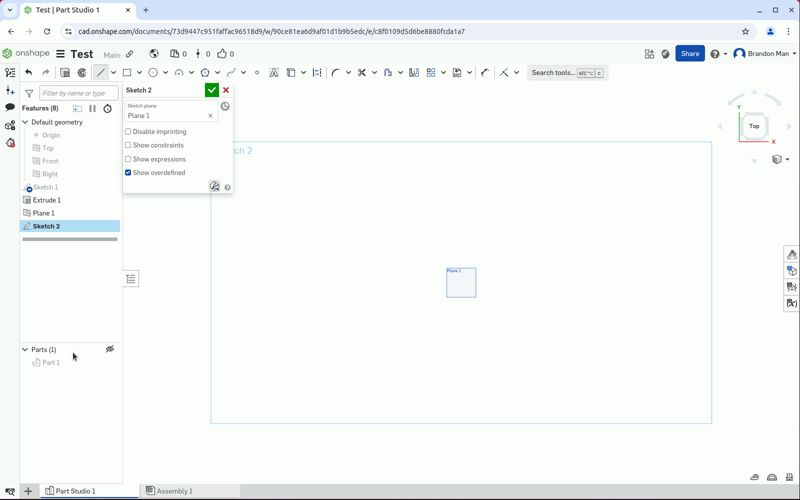
mouse_move(460, 327)
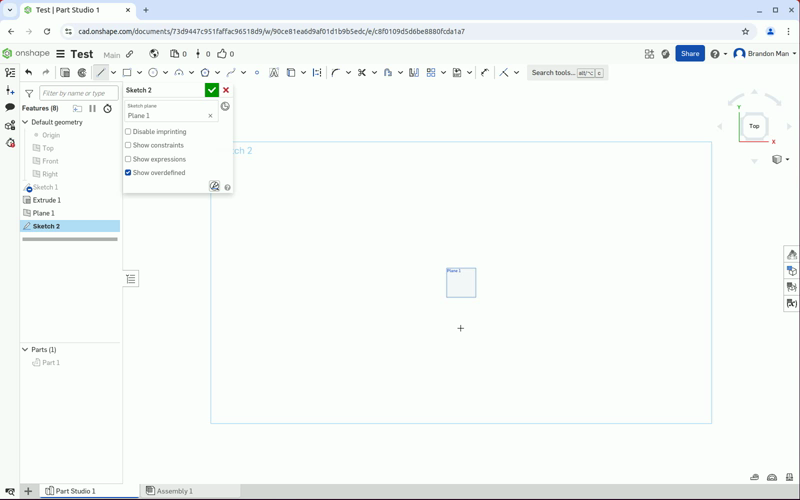
click(460, 327)
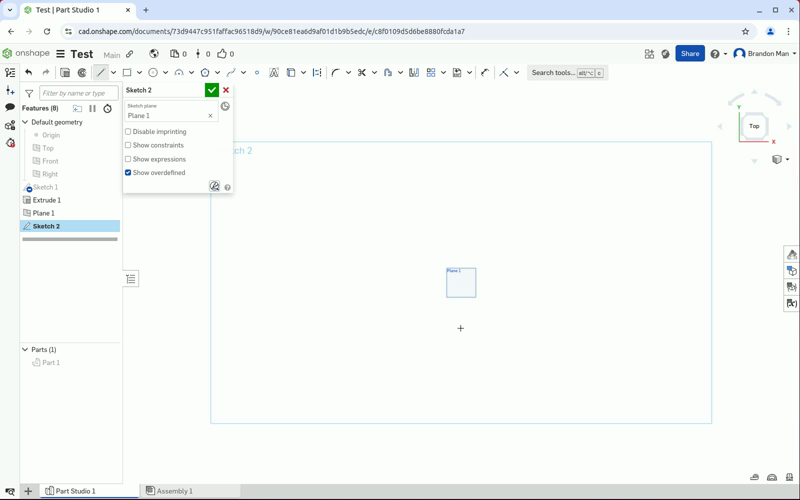
key_up(shift)
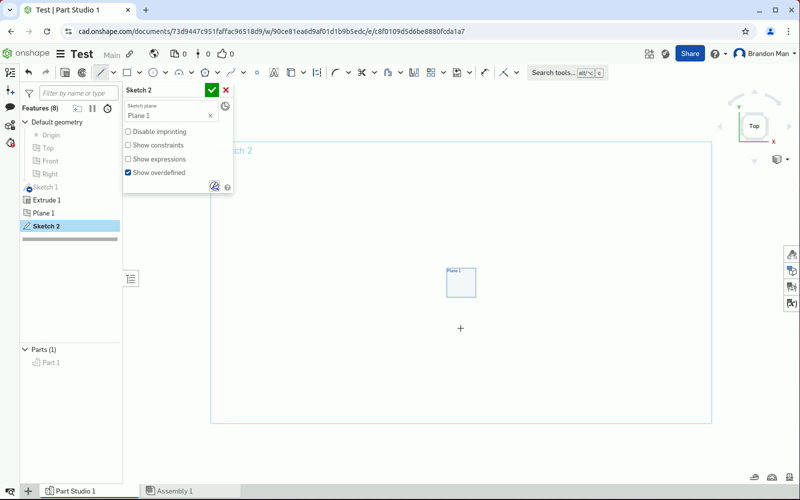
key_down(shift)
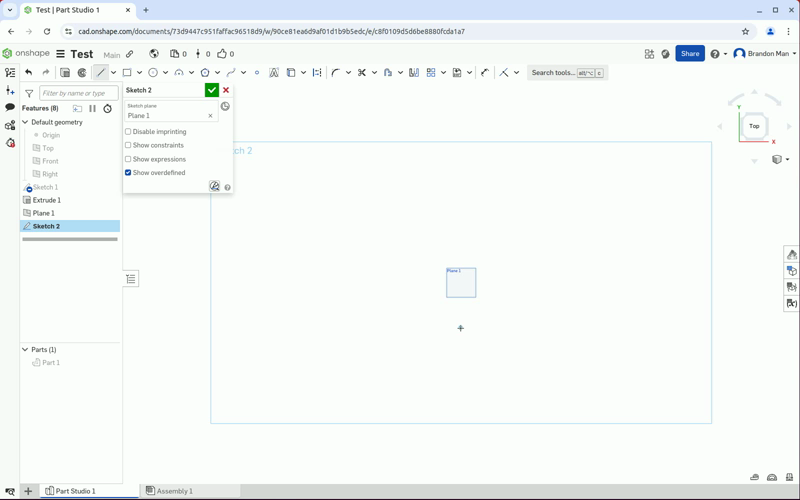
mouse_move(490, 327)
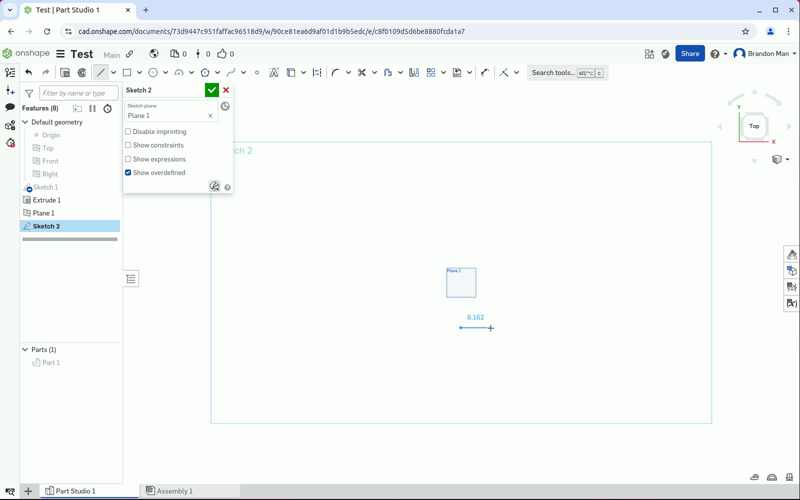
mouse_move(483, 327)
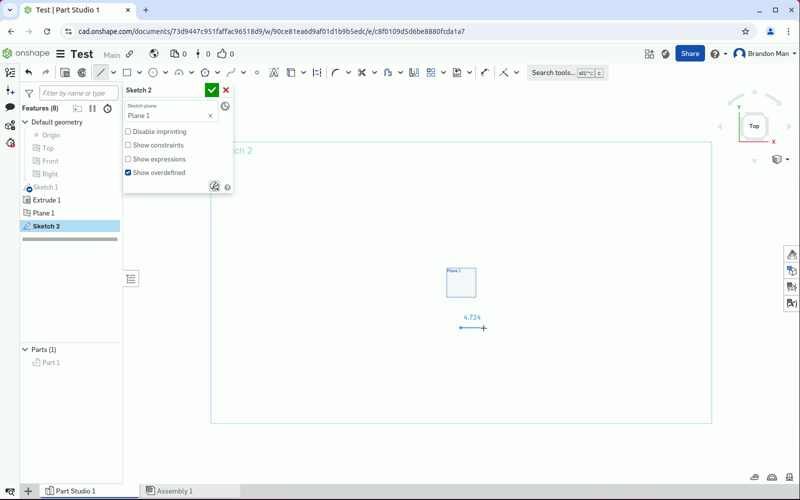
click(483, 327)
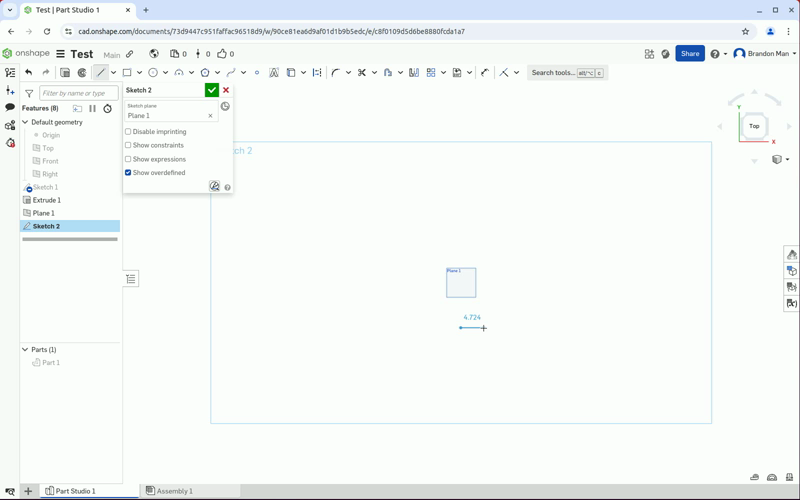
key_up(shift)
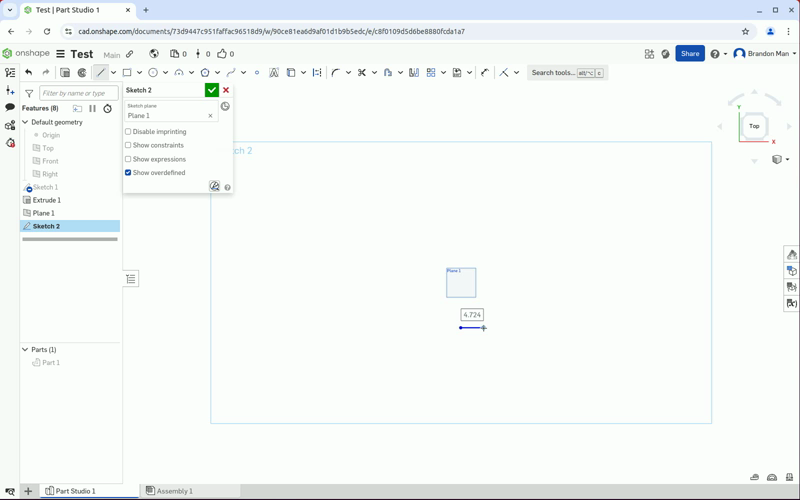
key_down(shift)
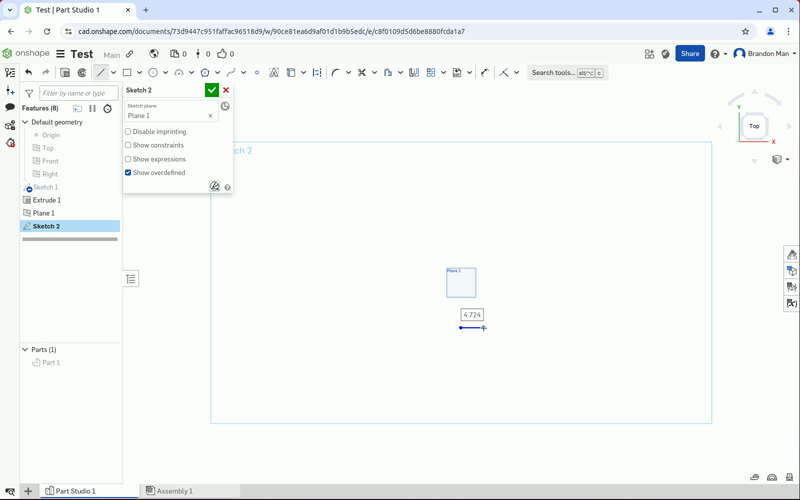
mouse_move(513, 327)
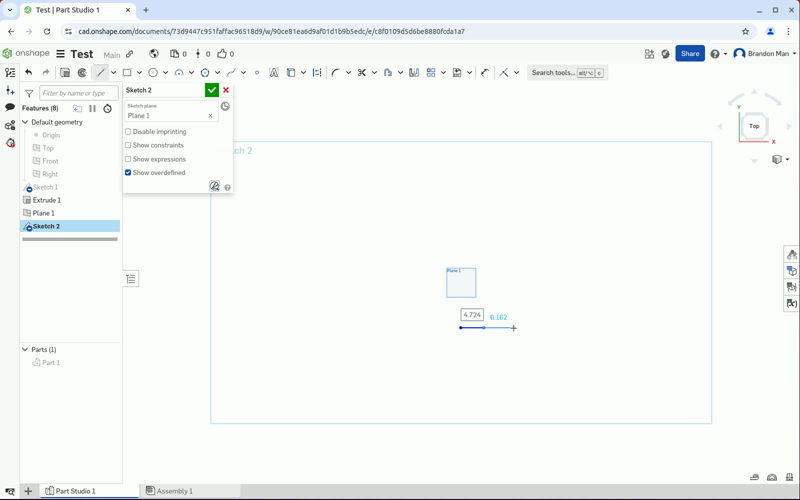
mouse_move(483, 282)
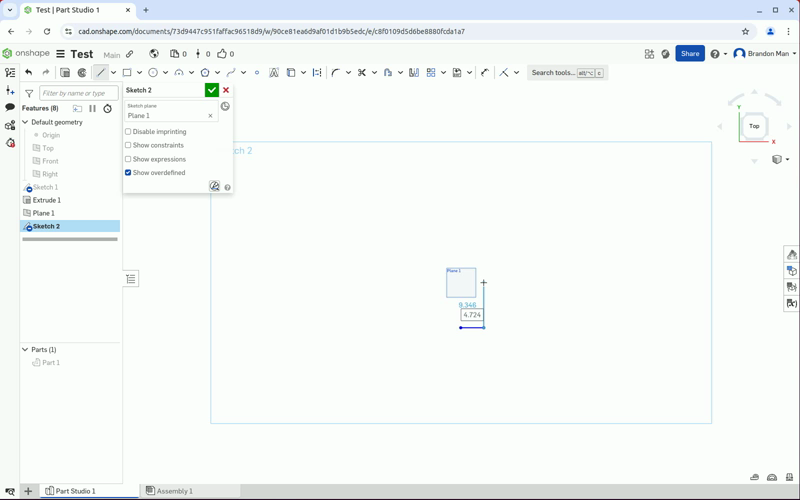
click(483, 282)
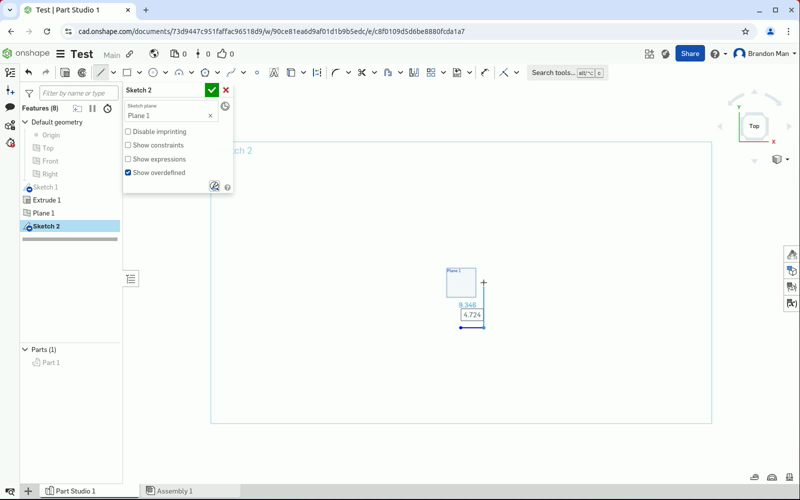
key_up(shift)
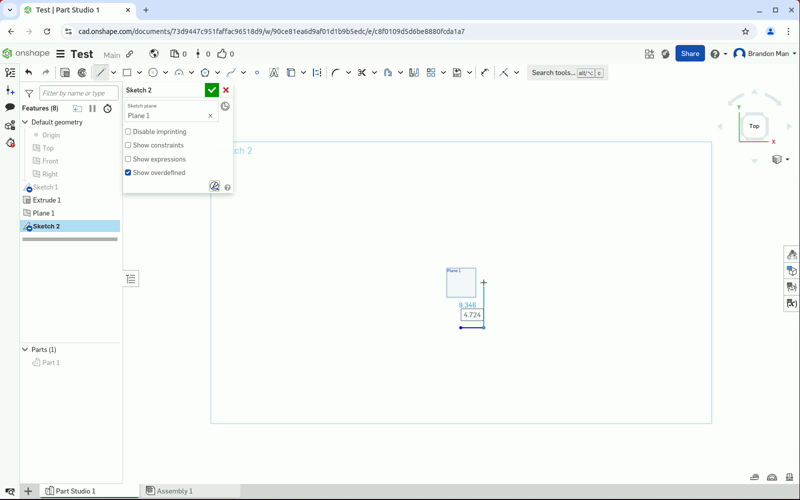
key_down(shift)
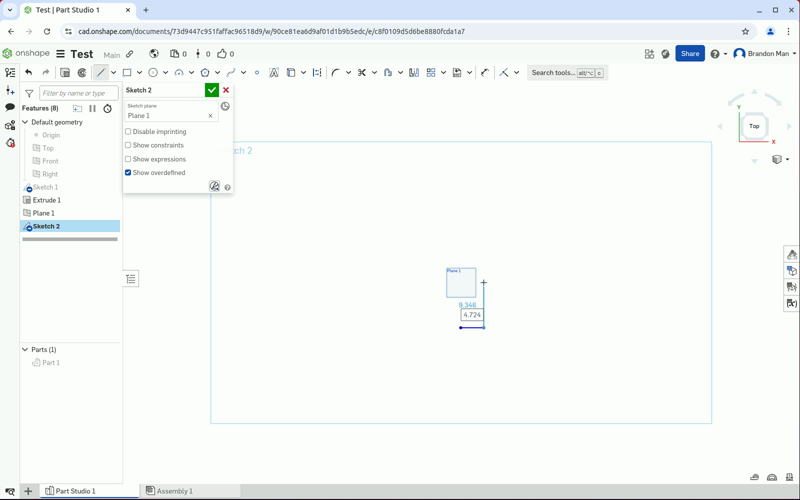
mouse_move(513, 282)
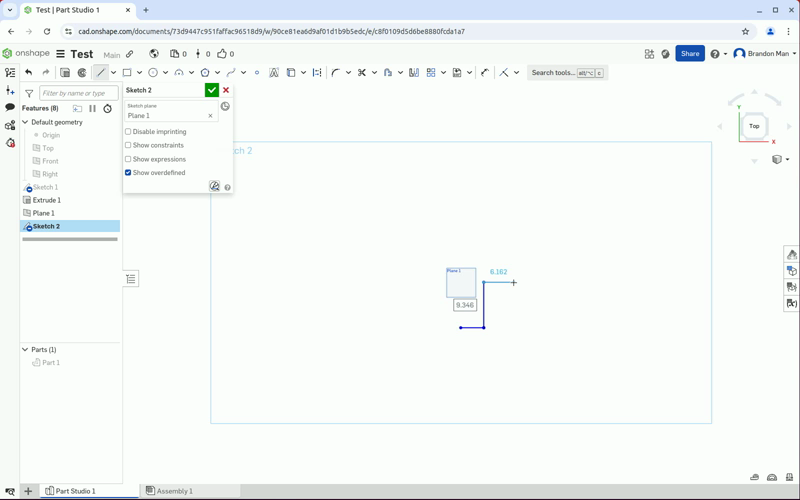
mouse_move(460, 282)
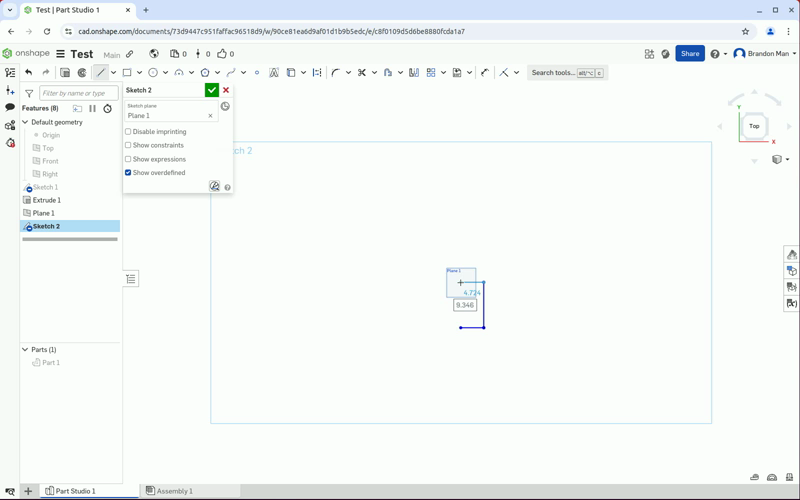
click(460, 282)
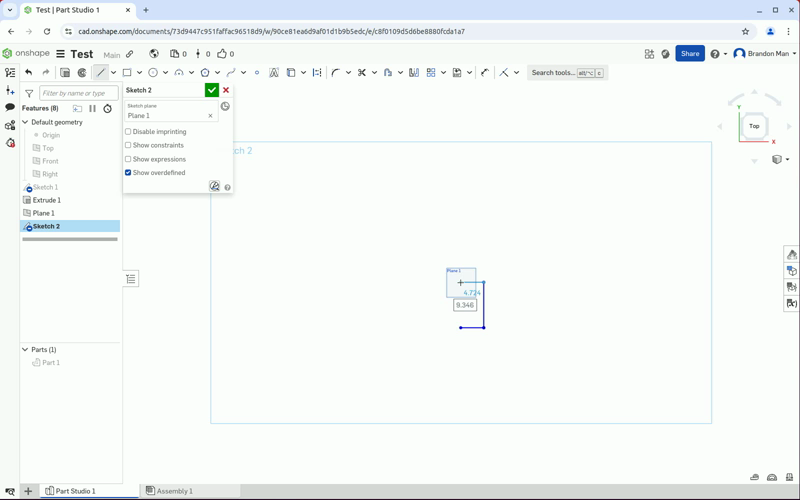
key_up(shift)
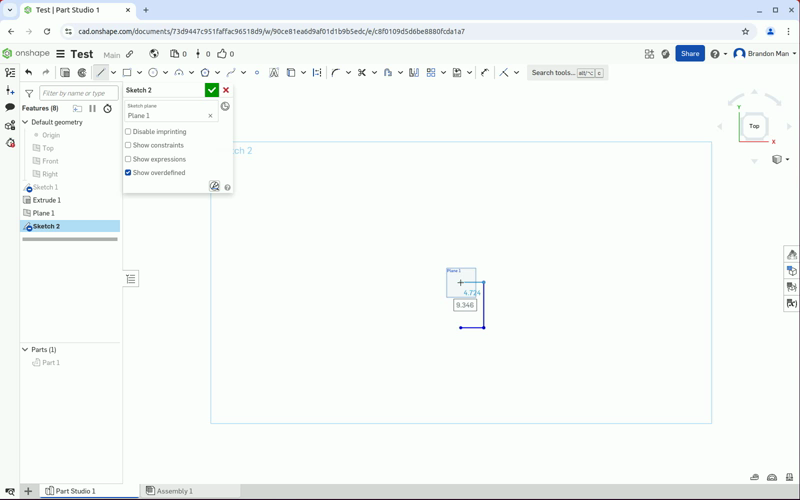
mouse_move(490, 282)
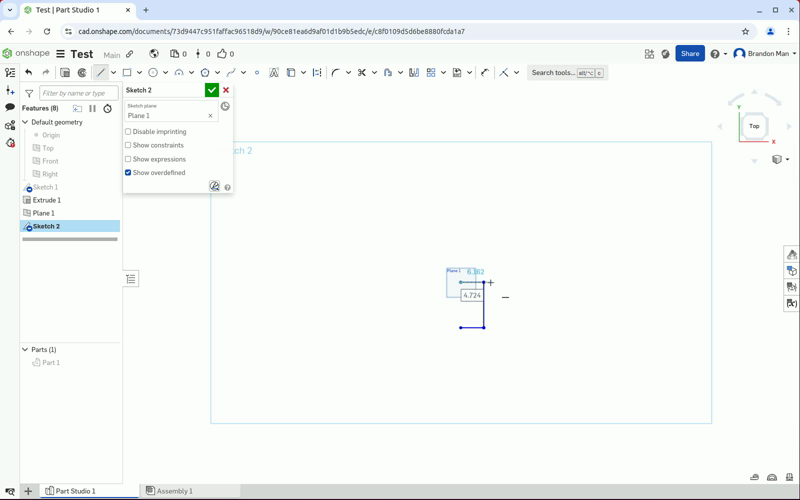
key_down(shift)
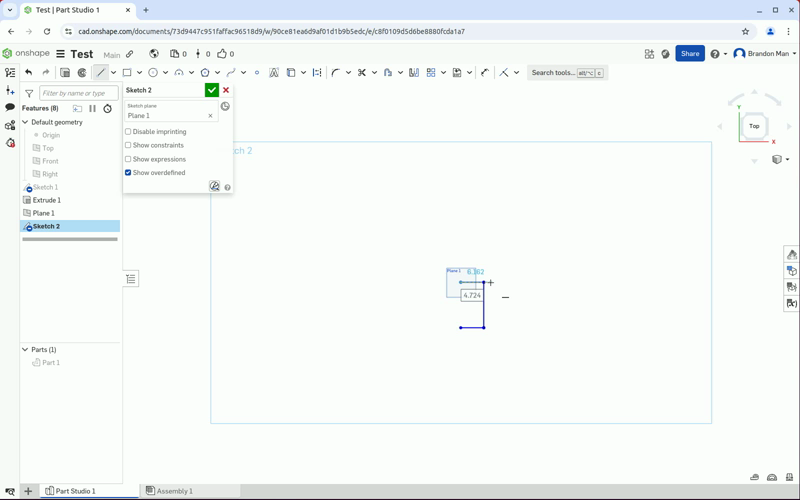
mouse_move(460, 327)
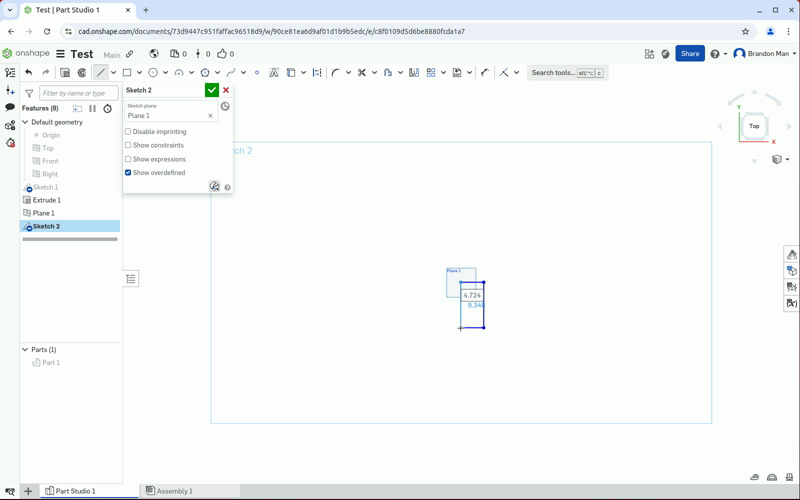
key_up(shift)
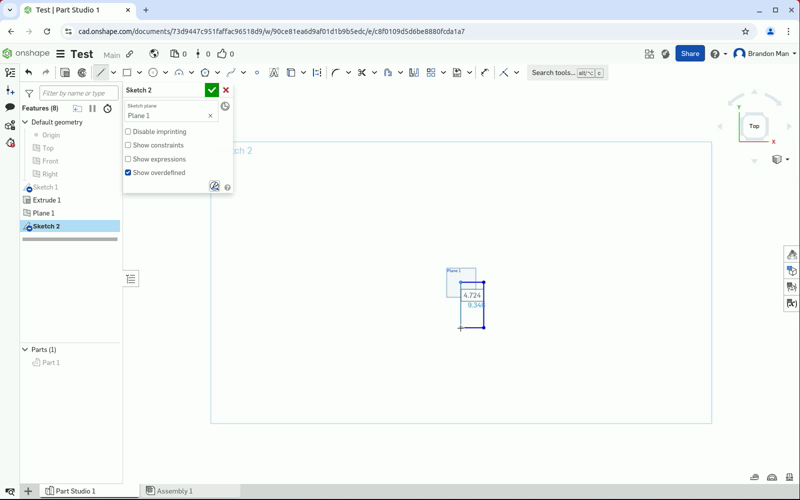
click(460, 327)
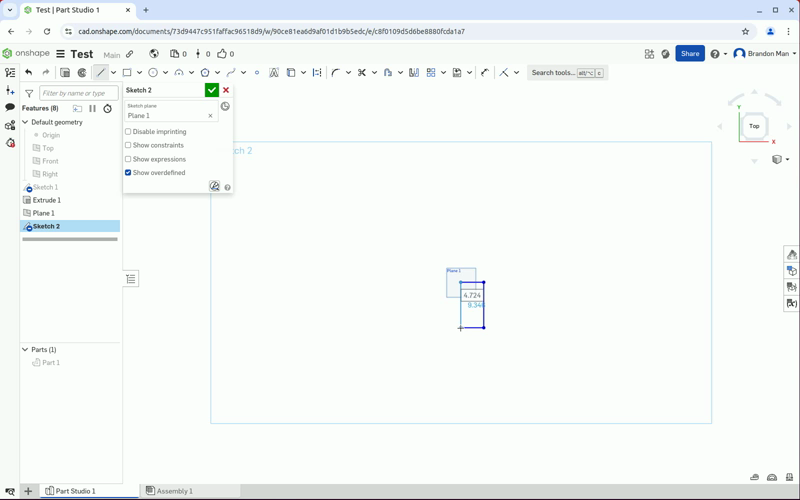
key(esc)
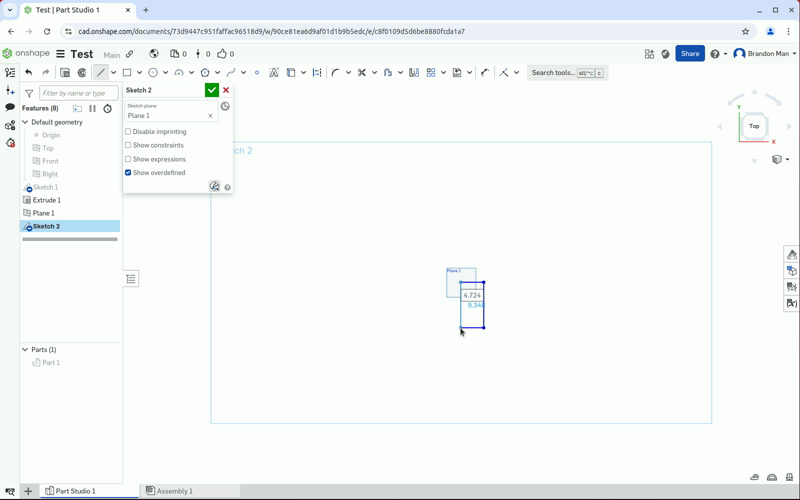
mouse_move(474, 291)
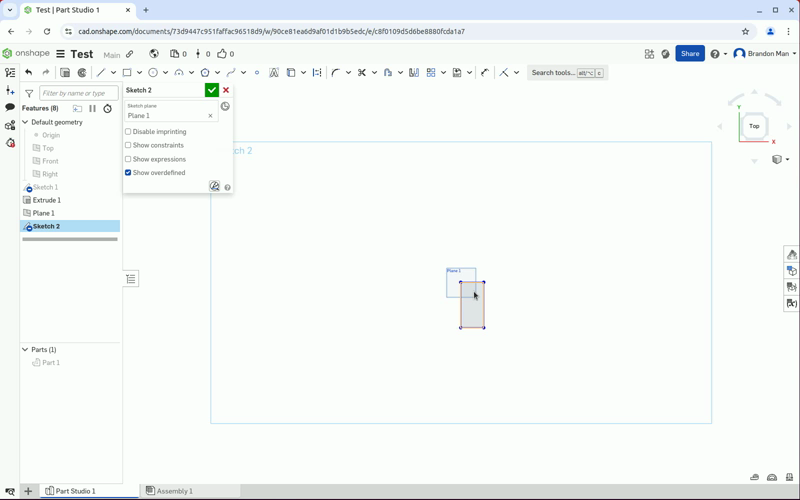
scroll(6)
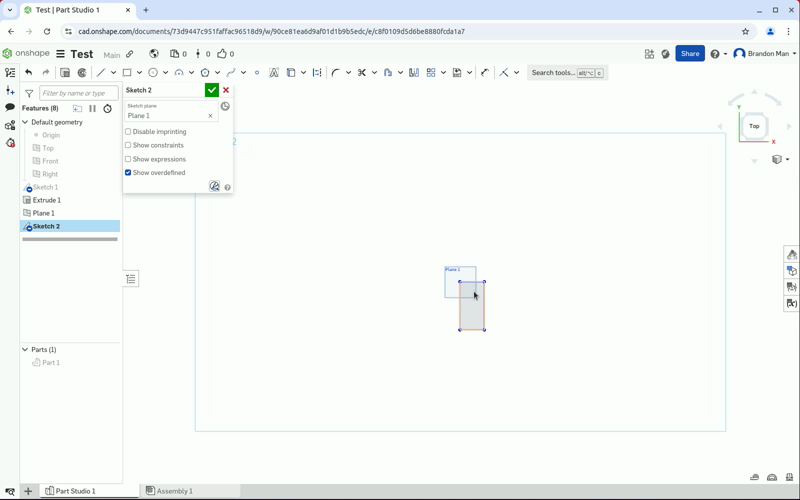
scroll(6)
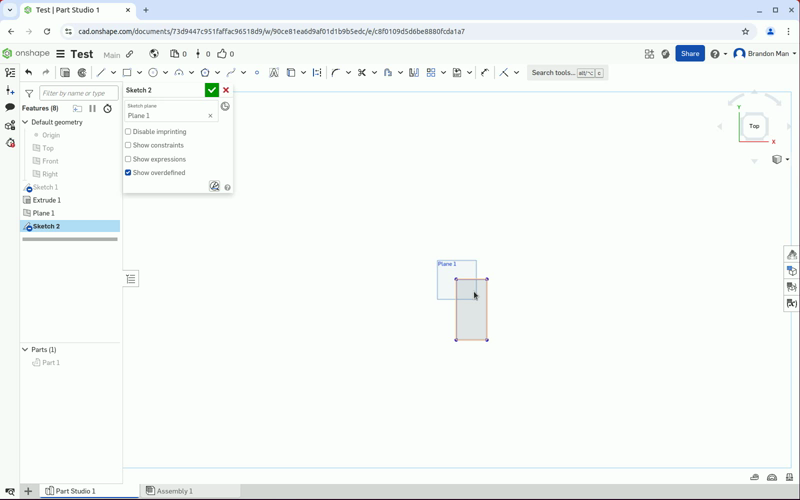
scroll(6)
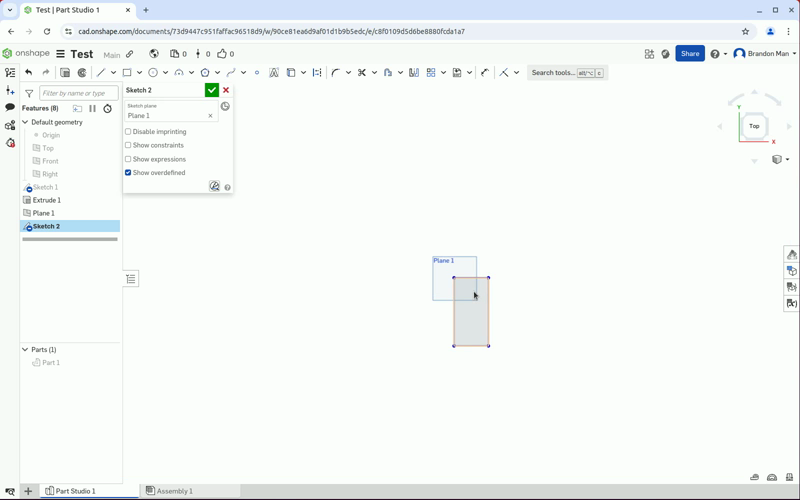
scroll(6)
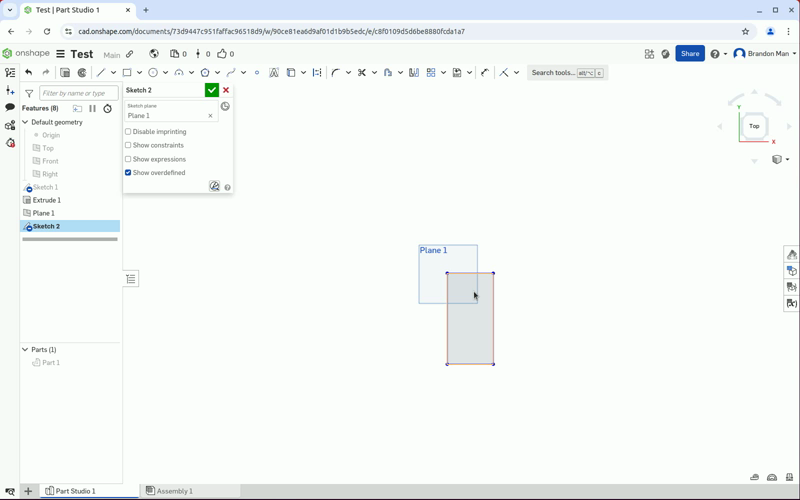
scroll(6)
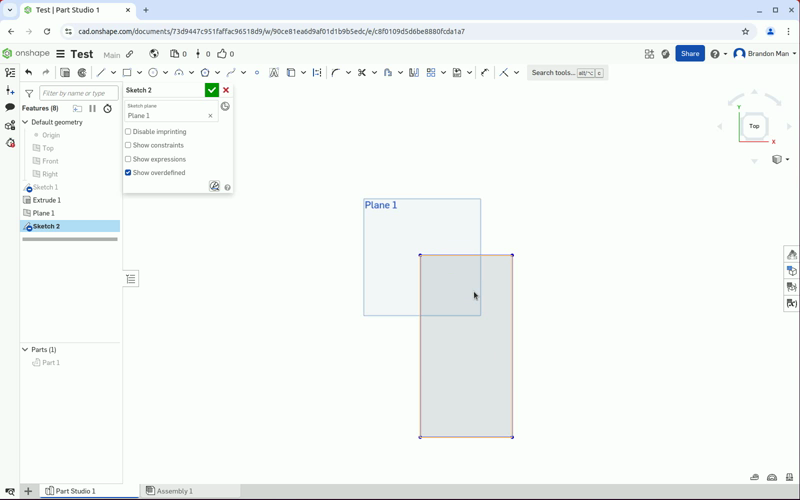
scroll(6)
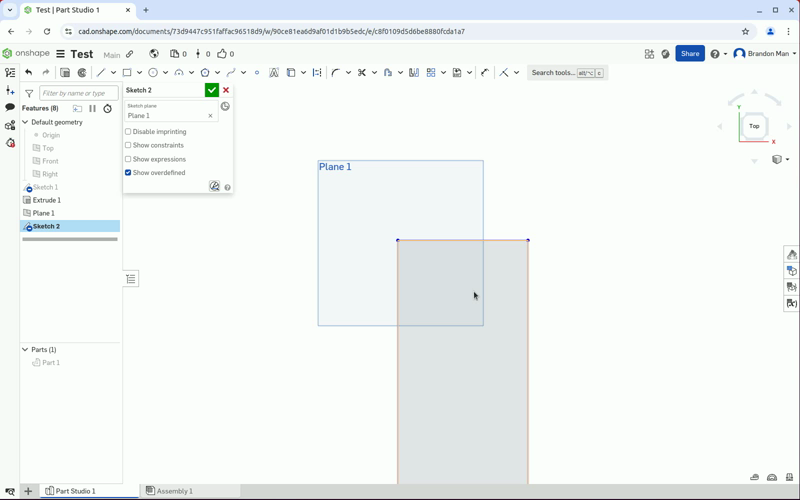
scroll(6)
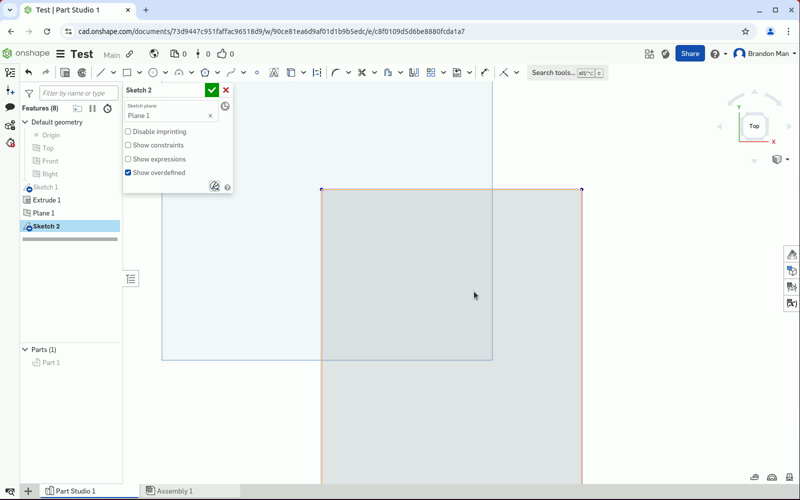
click(474, 291)
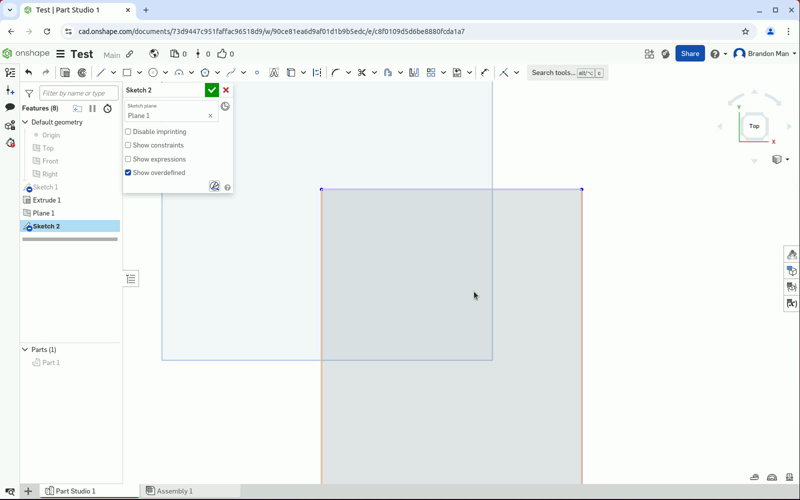
scroll(-6)
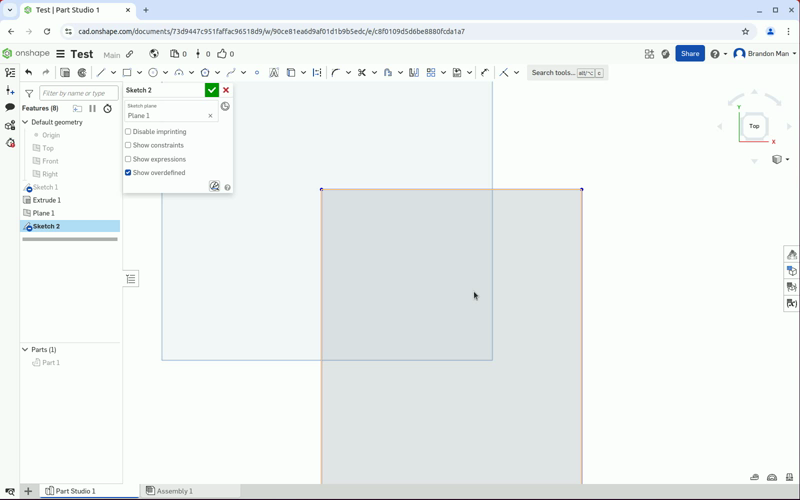
scroll(-6)
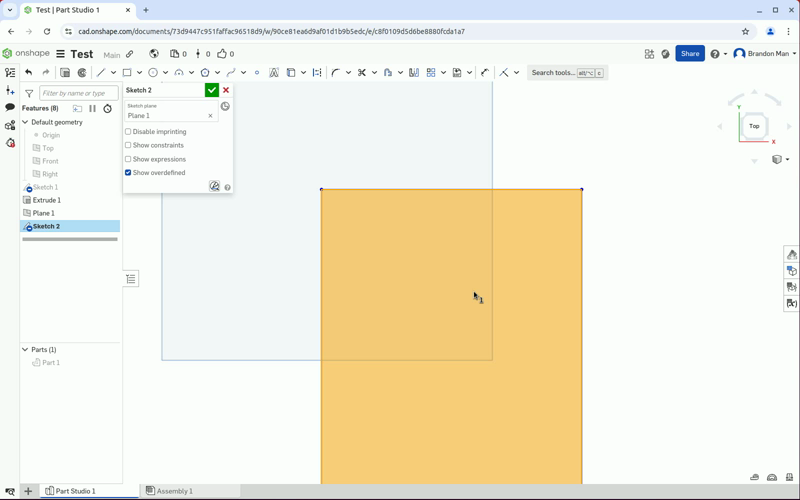
scroll(-6)
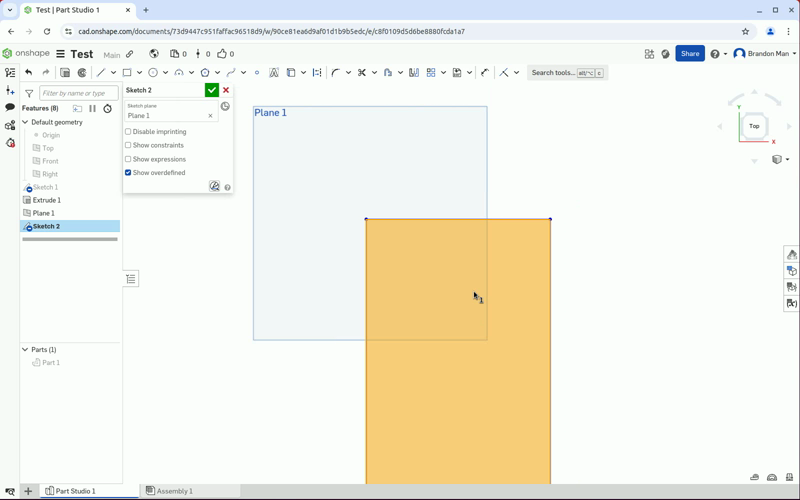
scroll(-6)
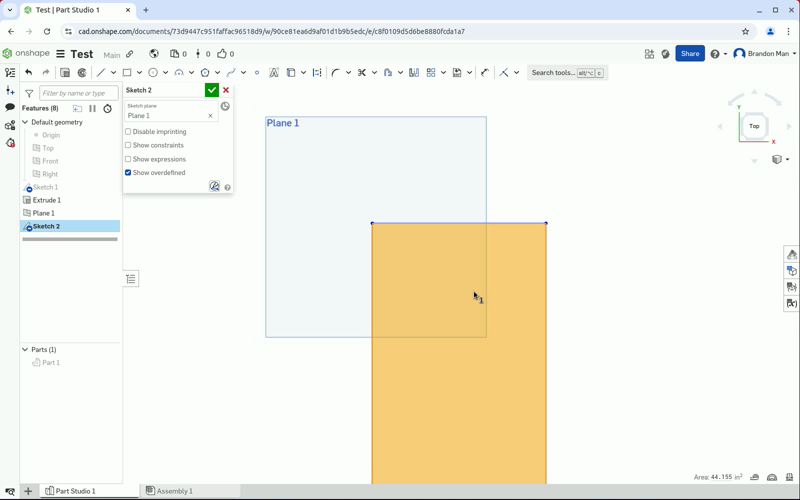
scroll(-6)
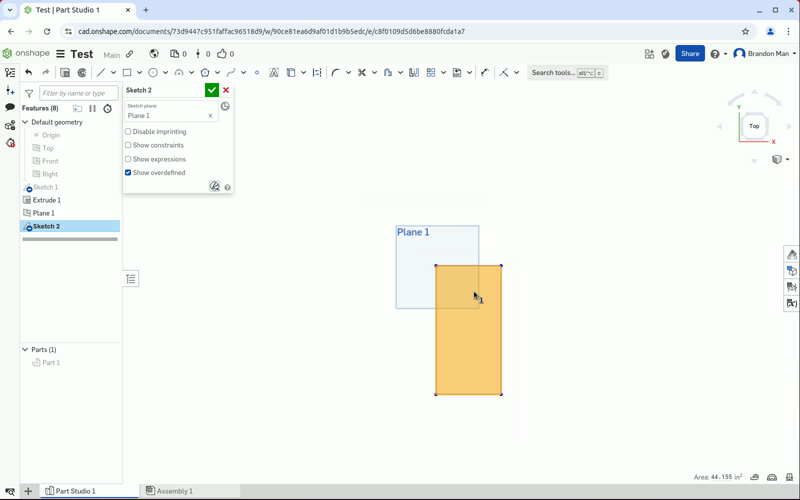
scroll(-6)
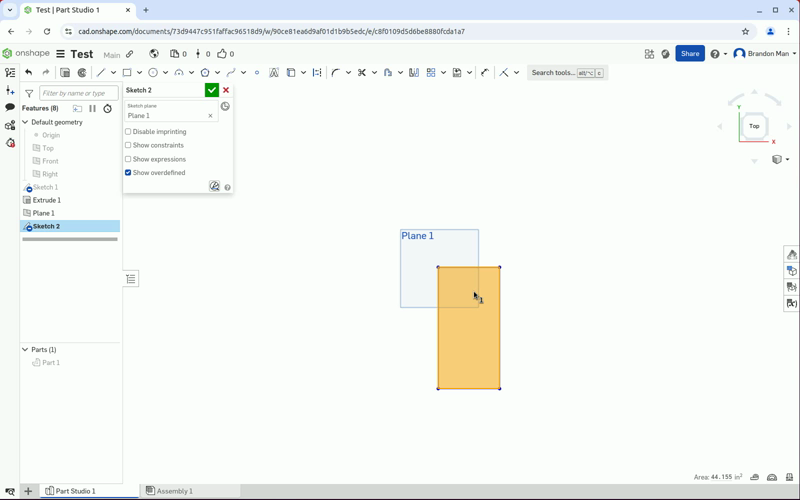
scroll(-6)
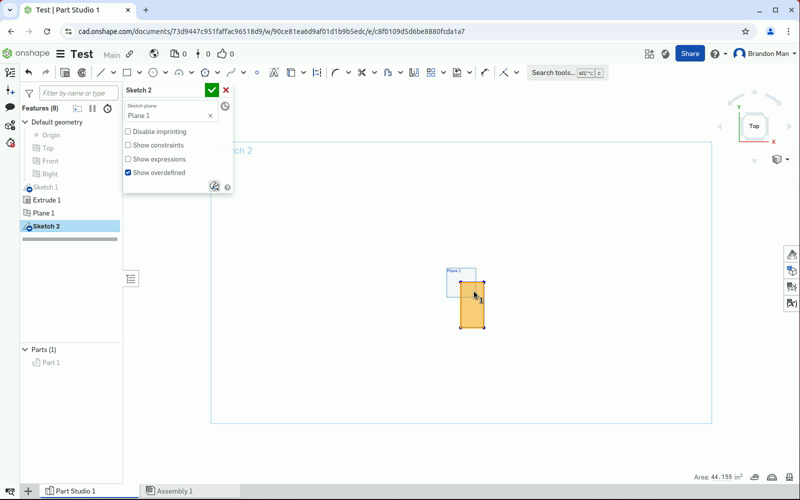
mouse_move(73, 352)
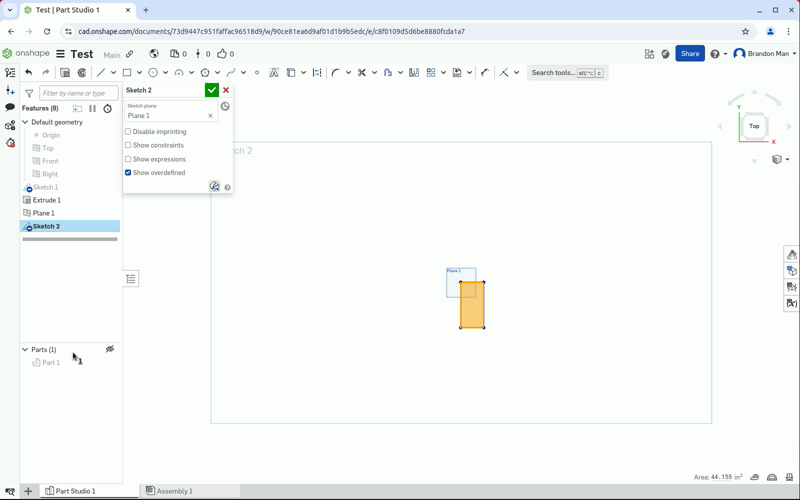
key(shift+y)
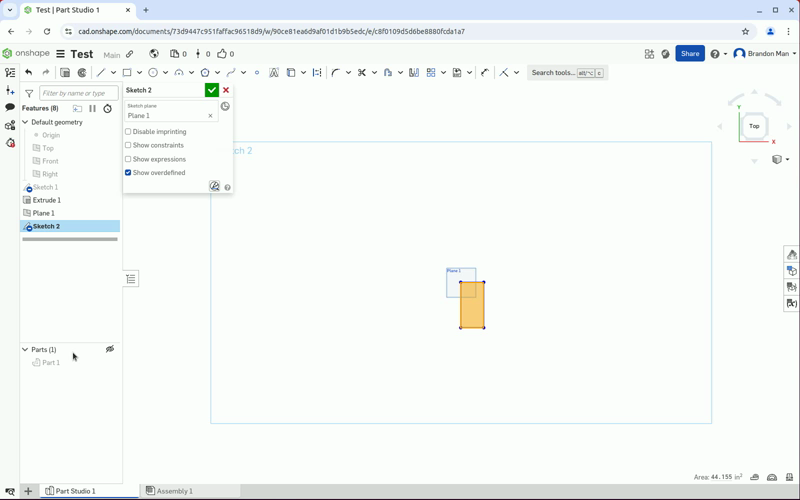
key(shift+e)
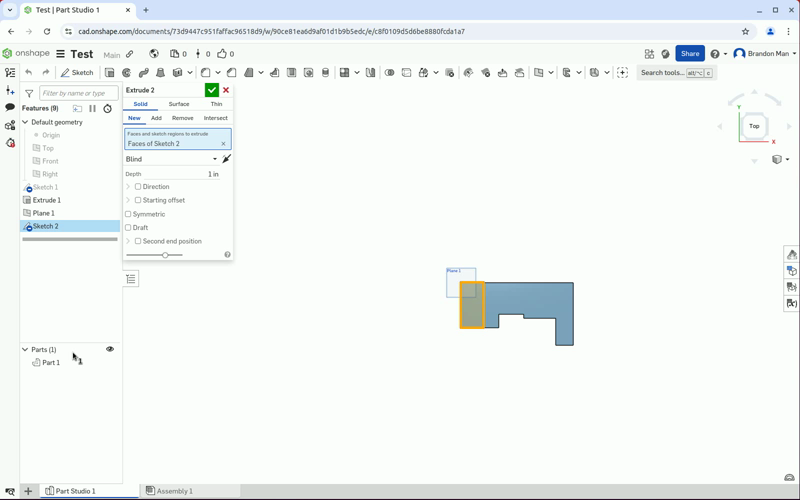
mouse_move(143, 106)
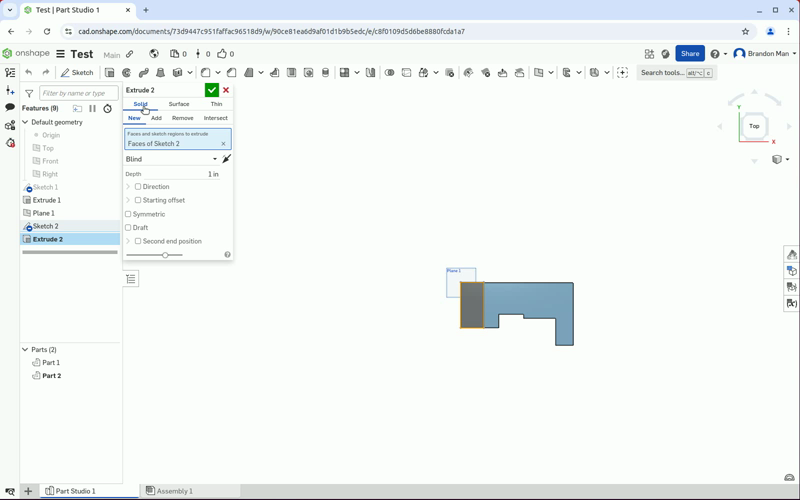
click(143, 106)
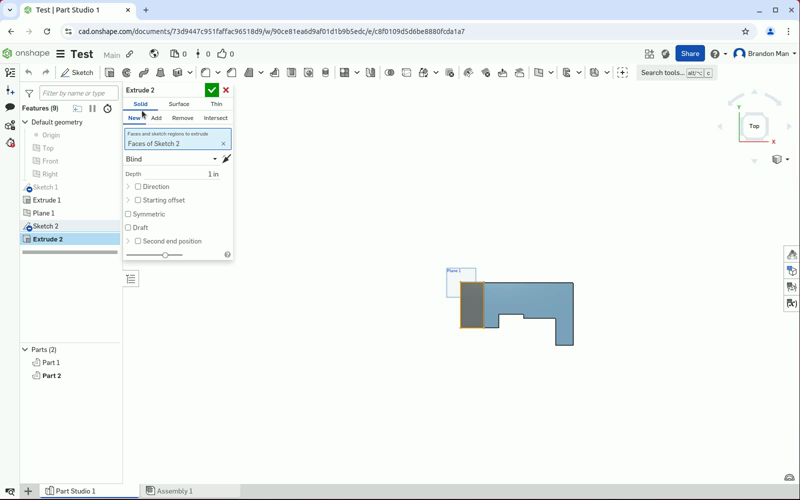
mouse_move(137, 120)
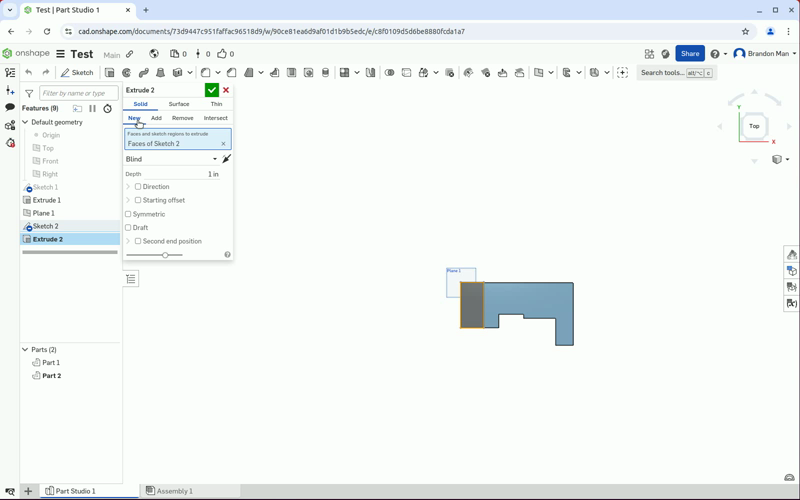
click(137, 120)
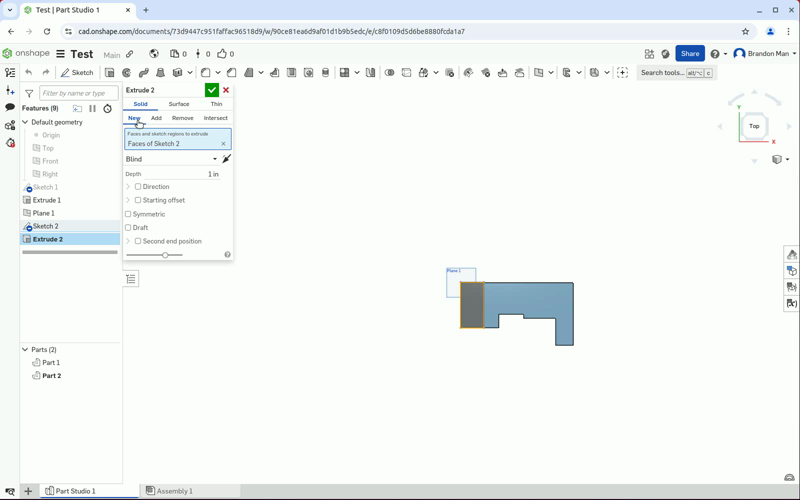
key(tab, 4)
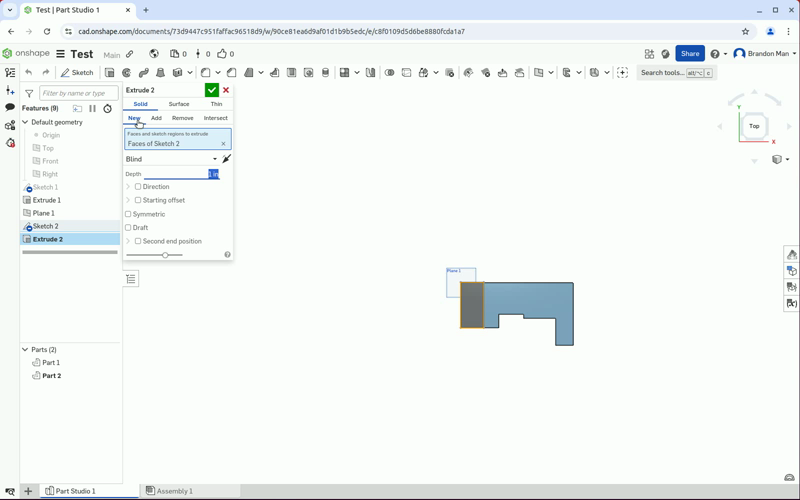
text(4.574)
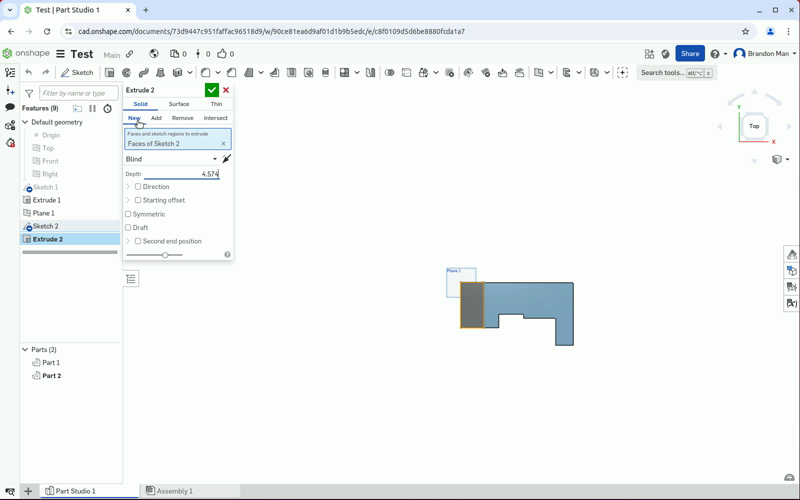
key(enter)
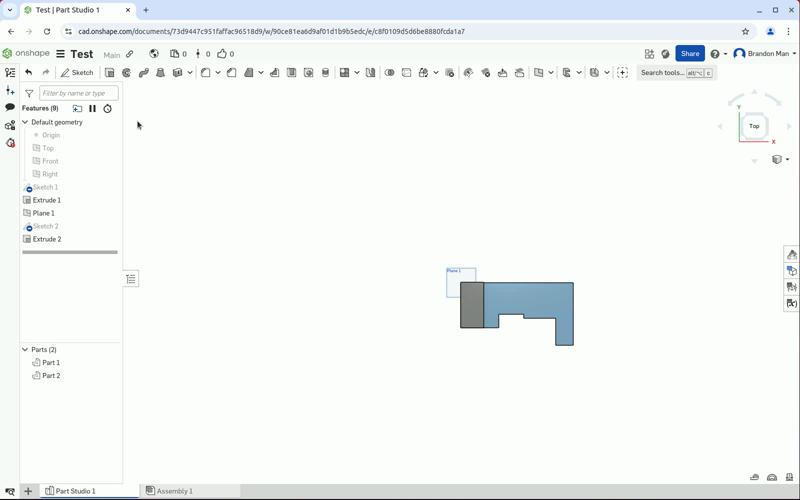
key(shift+h)
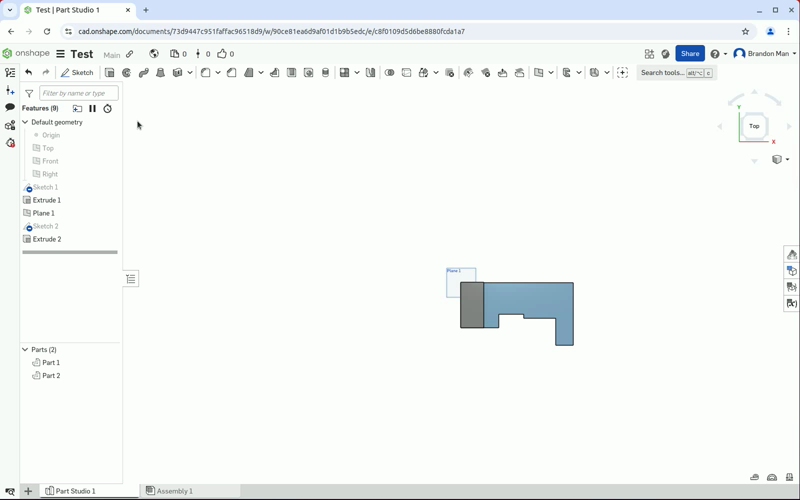
key(shift+h)
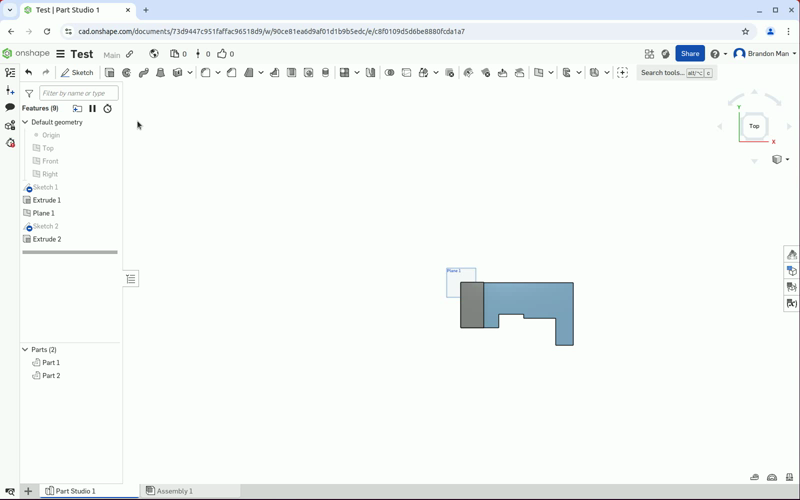
mouse_move(73, 189)
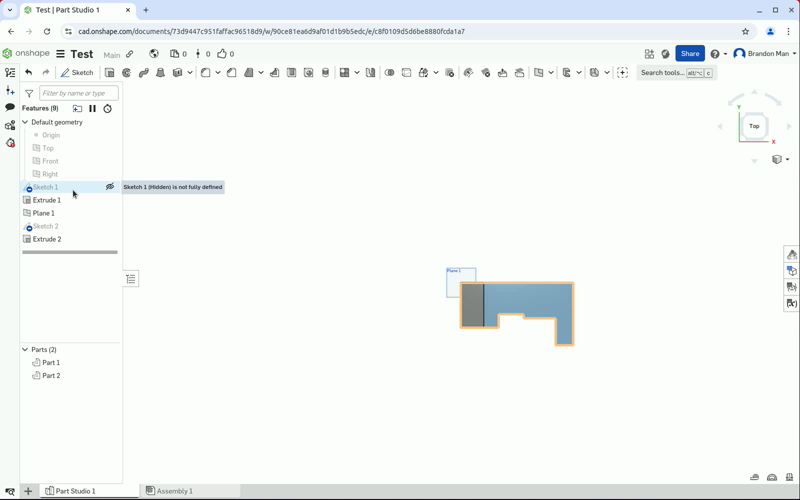
click(73, 189)
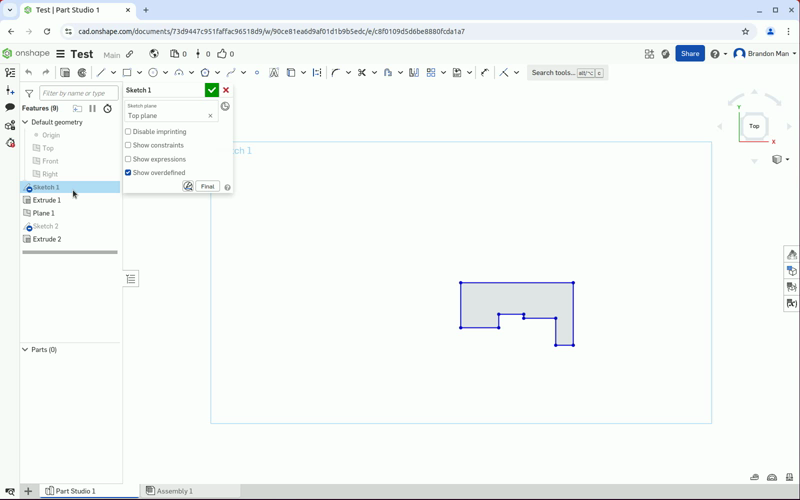
mouse_move(229, 92)
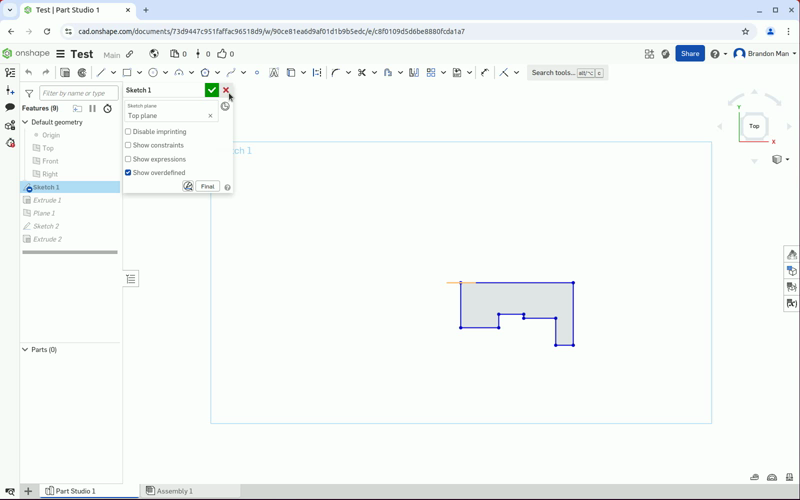
click(229, 92)
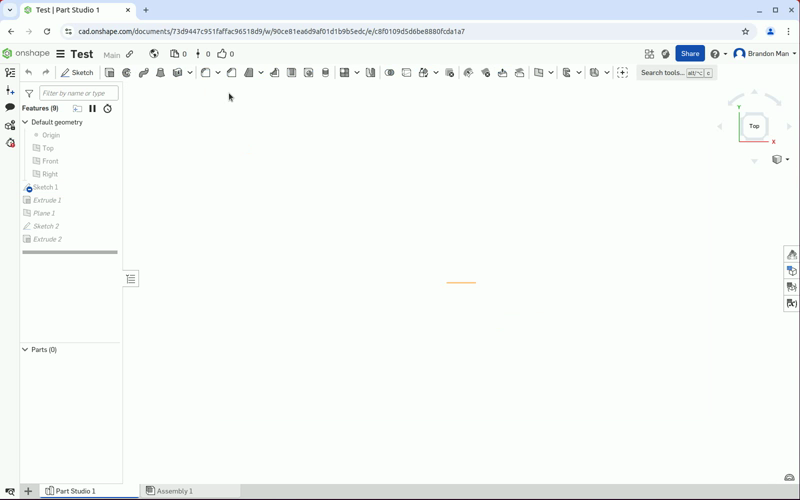
key(shift+s)
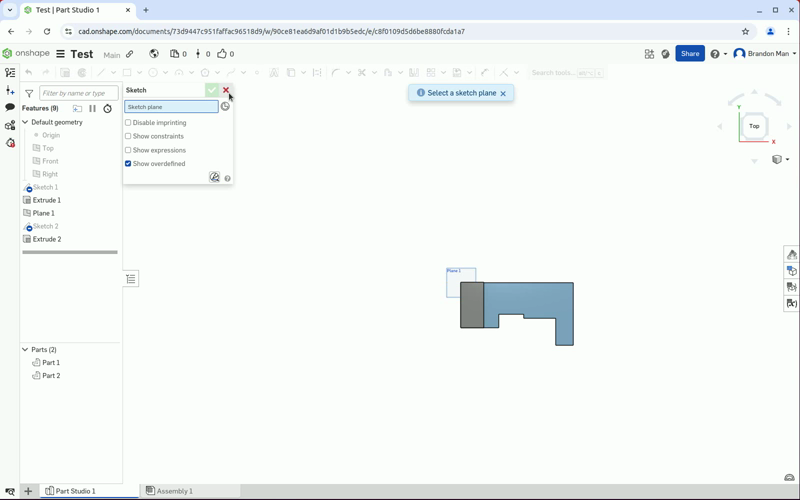
mouse_move(73, 215)
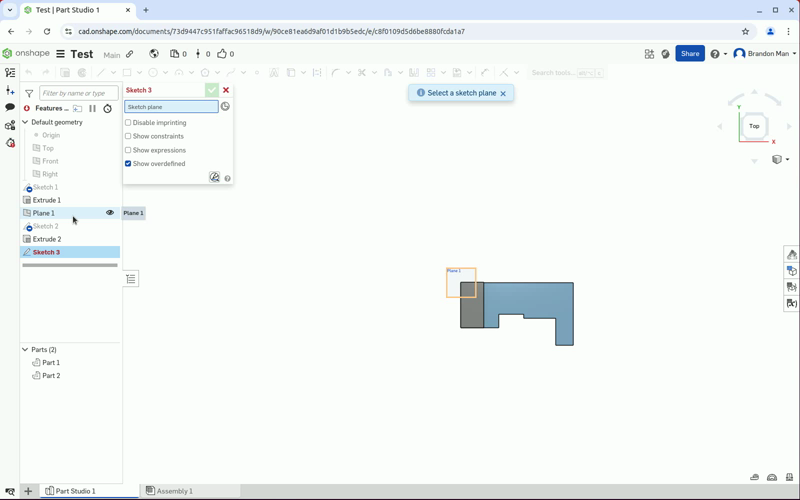
click(73, 215)
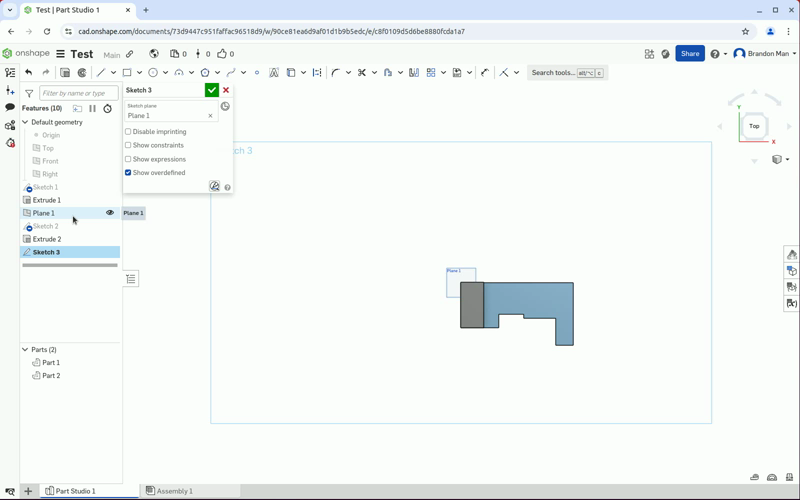
mouse_move(73, 352)
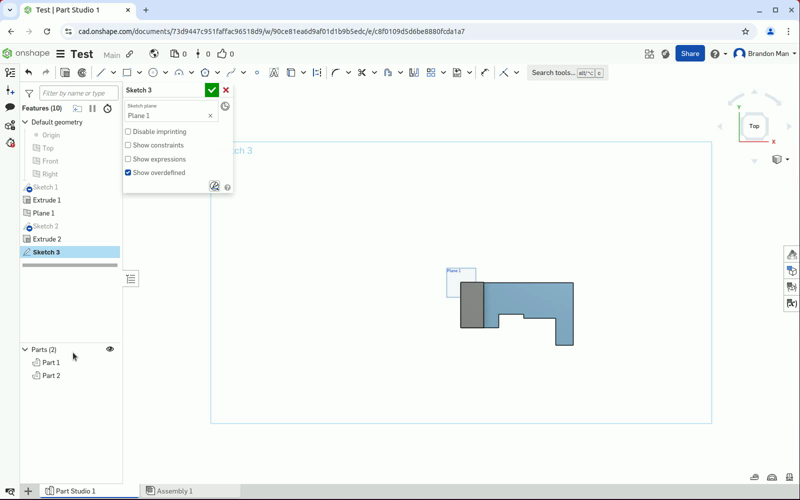
key(y)
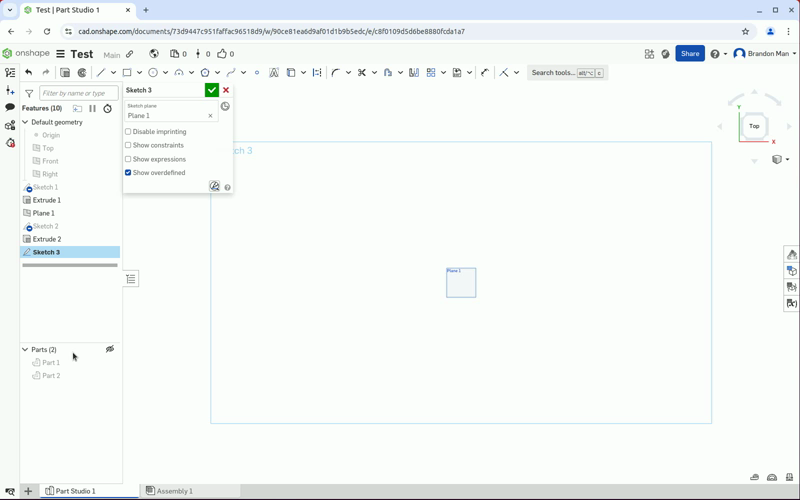
key(l)
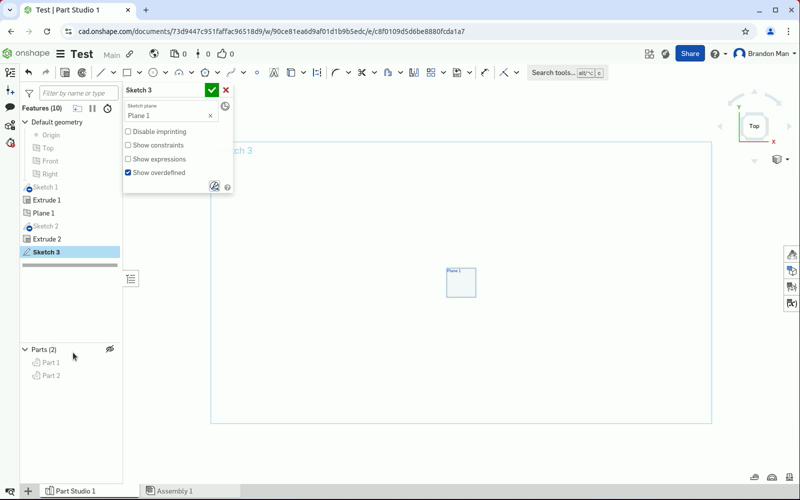
key_down(shift)
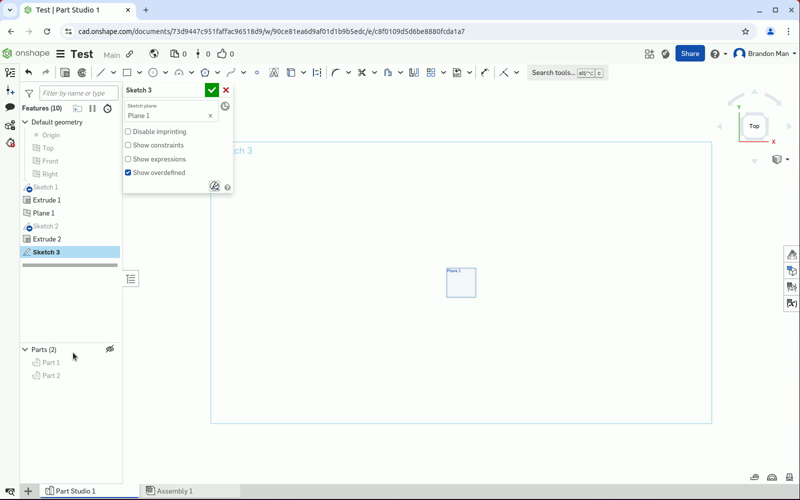
mouse_move(555, 346)
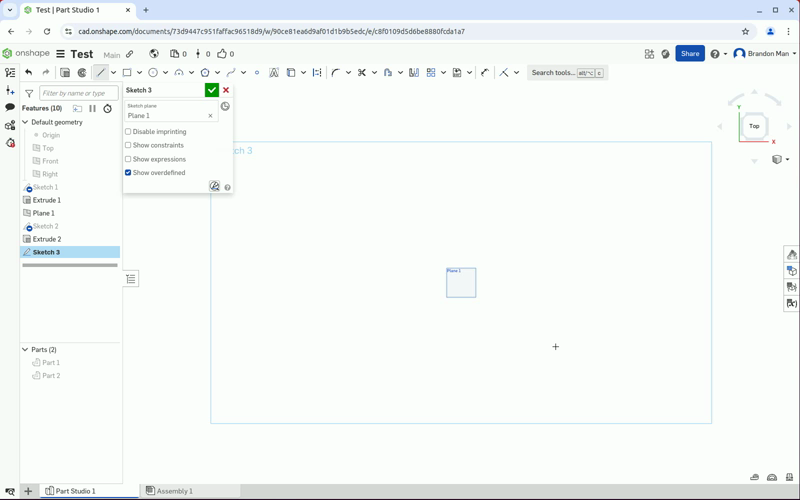
click(555, 346)
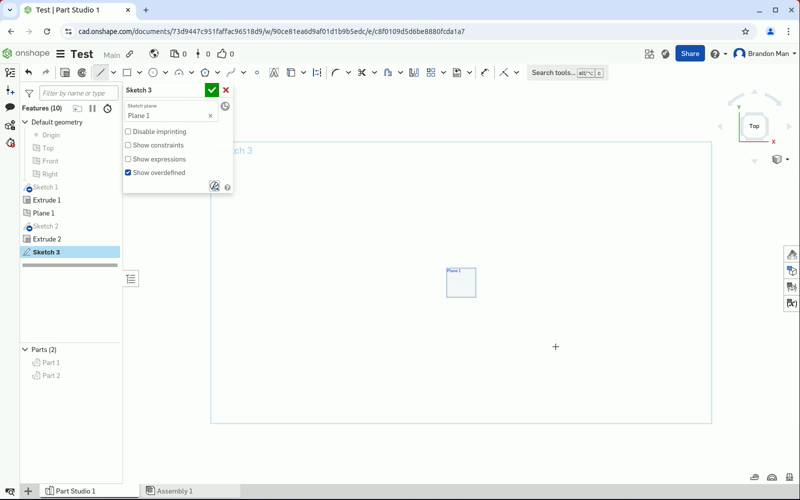
key_up(shift)
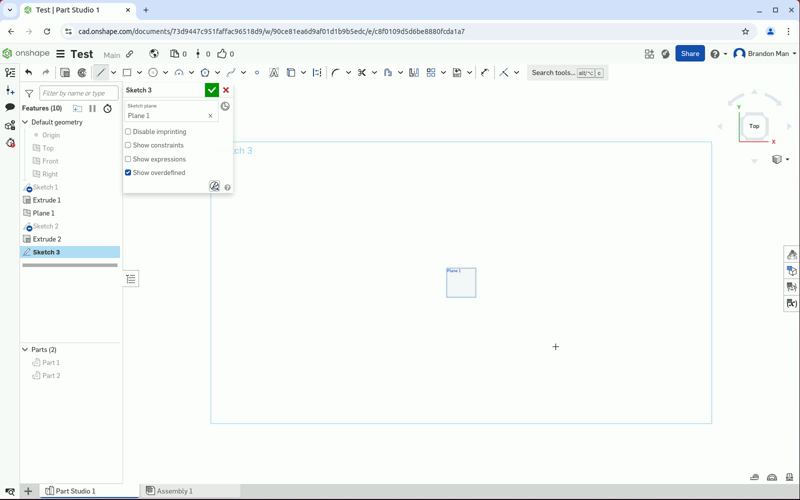
key_down(shift)
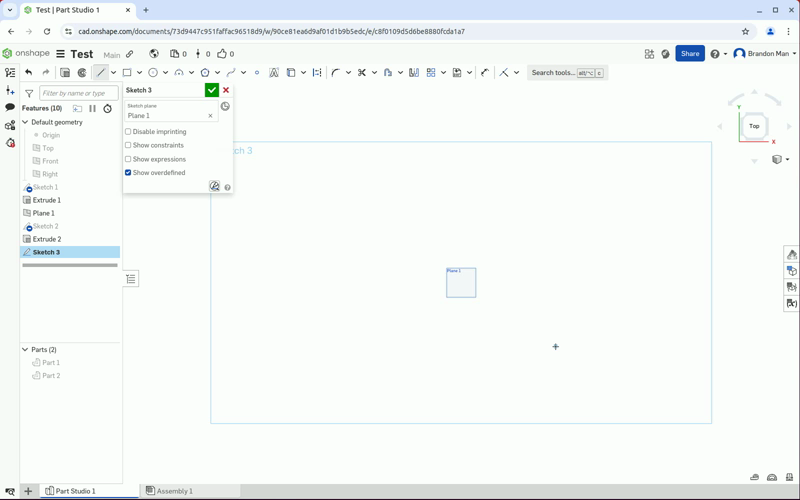
mouse_move(585, 346)
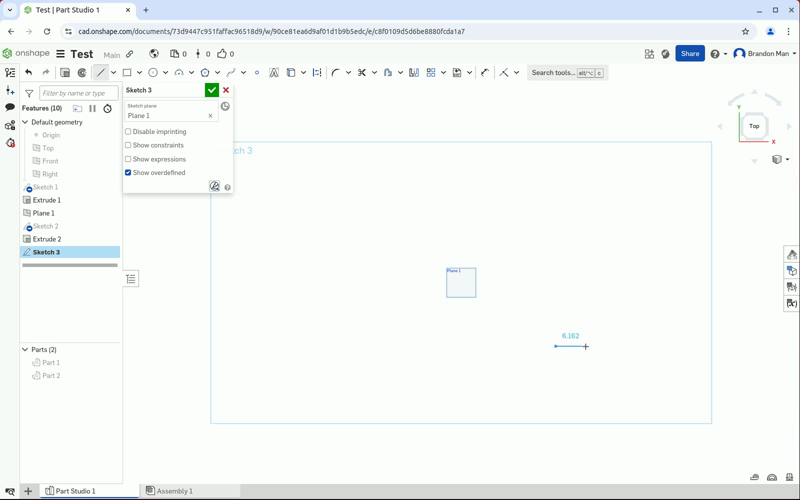
mouse_move(573, 346)
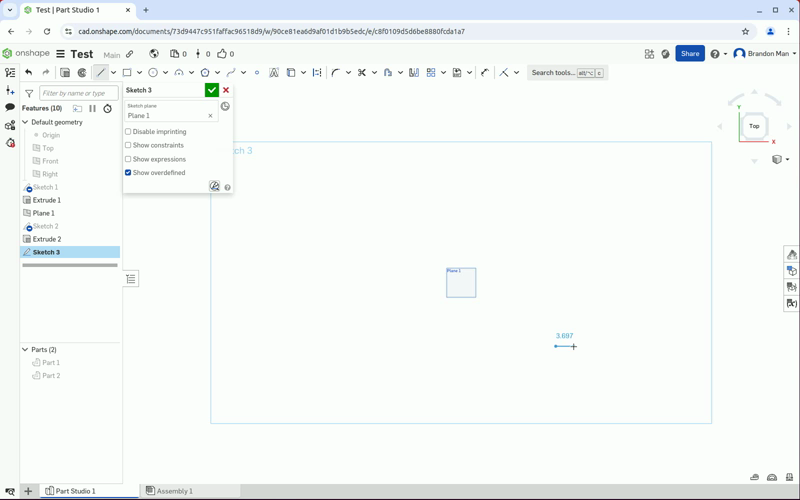
click(573, 346)
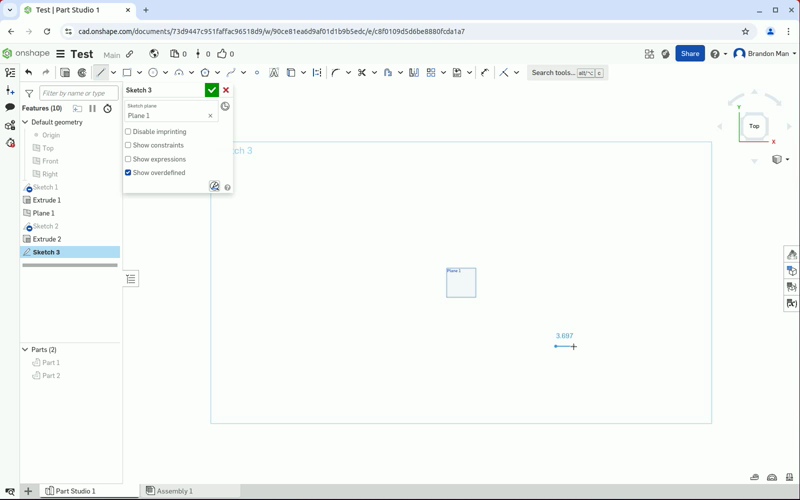
key_up(shift)
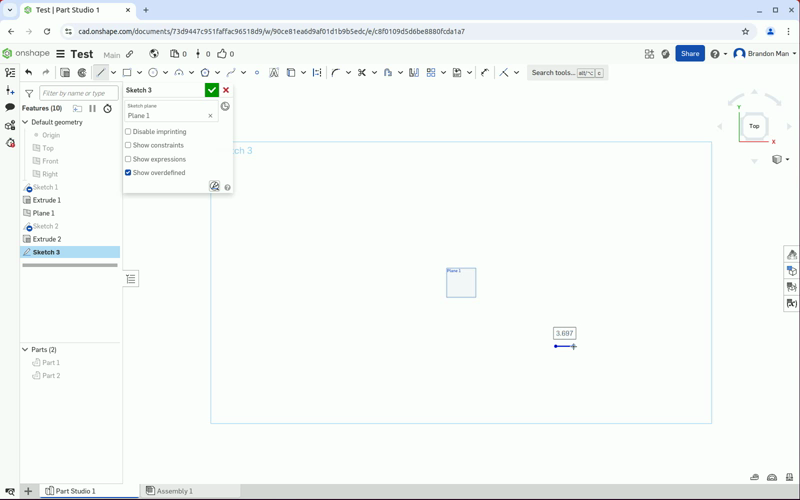
key_down(shift)
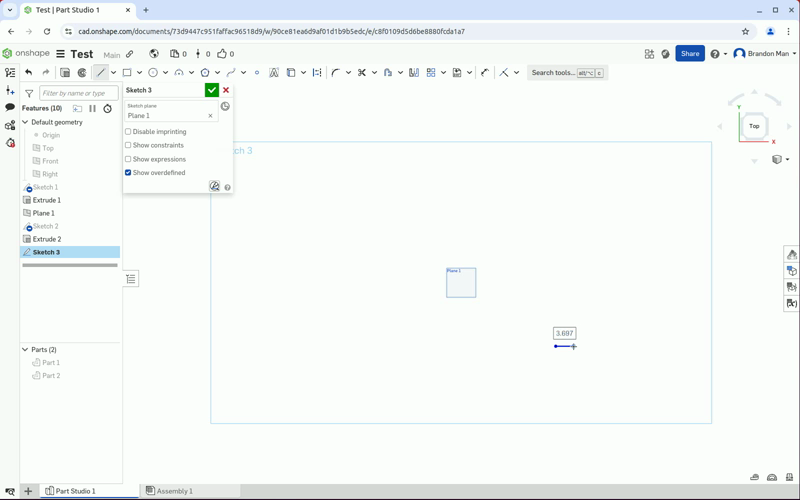
mouse_move(573, 282)
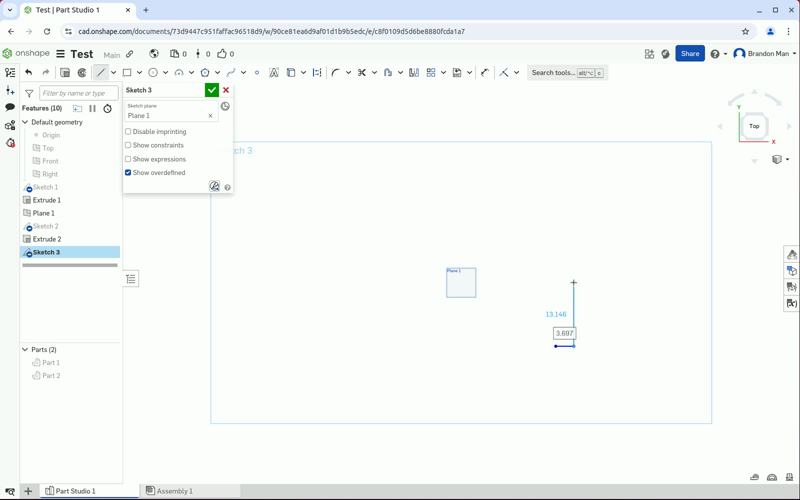
click(573, 282)
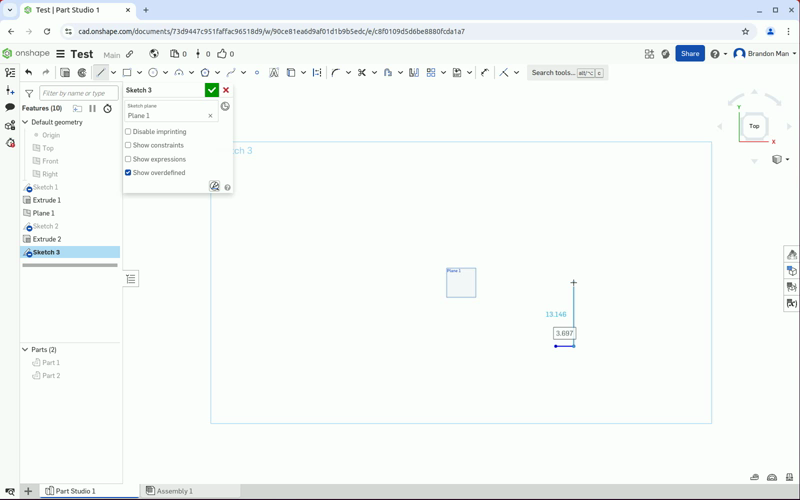
key_up(shift)
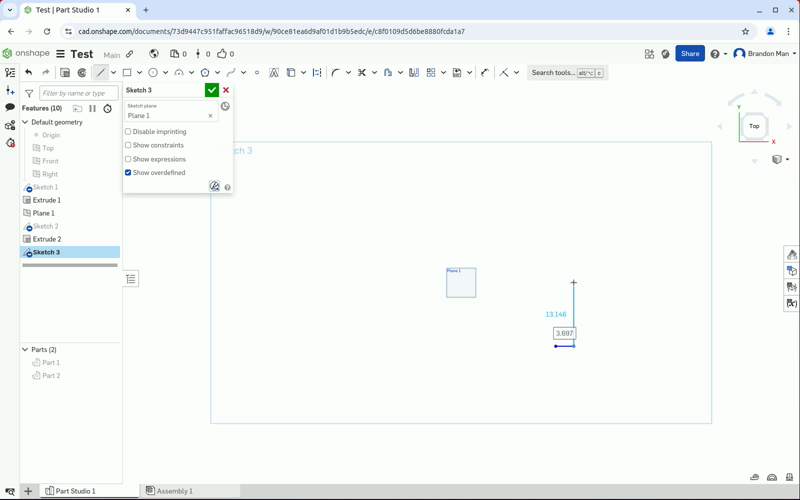
key_down(shift)
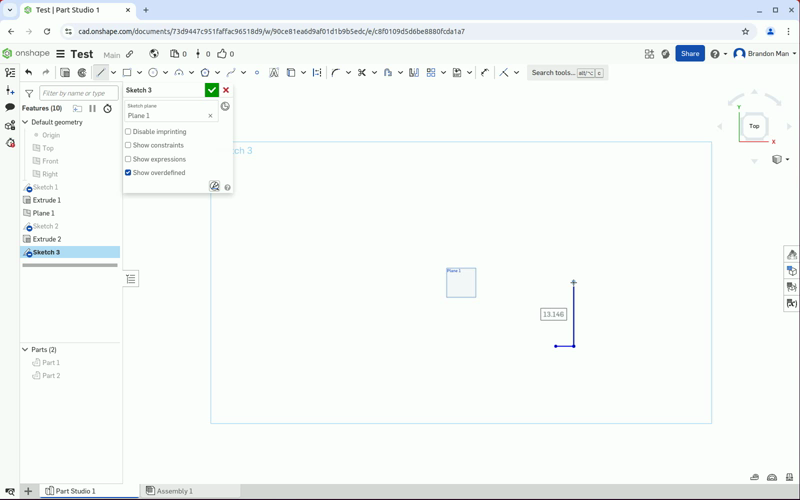
mouse_move(589, 282)
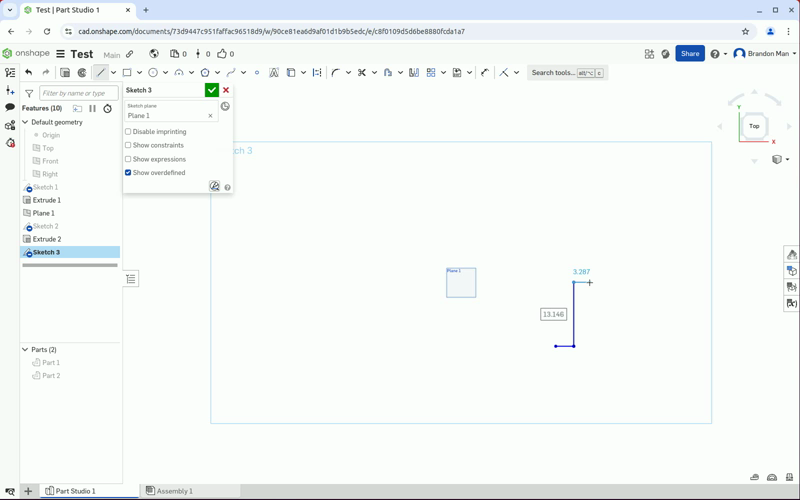
mouse_move(555, 282)
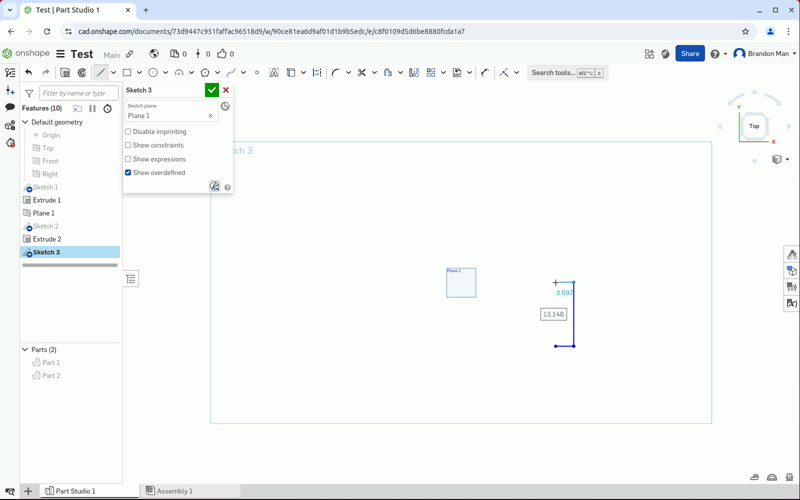
click(555, 282)
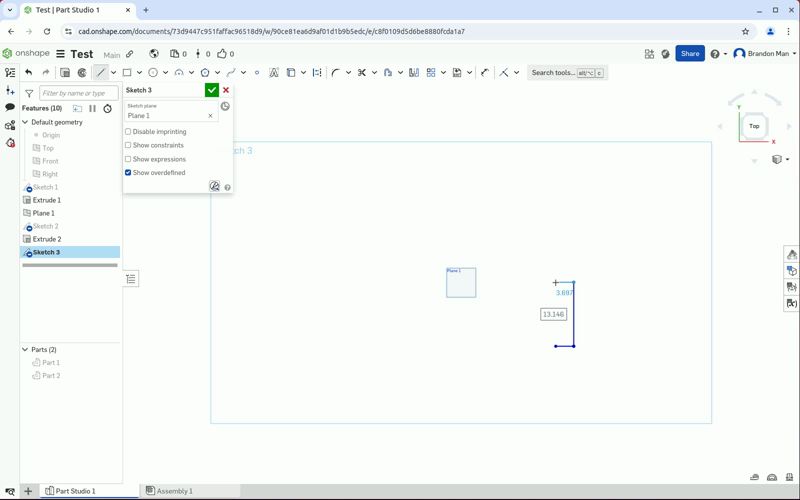
key_up(shift)
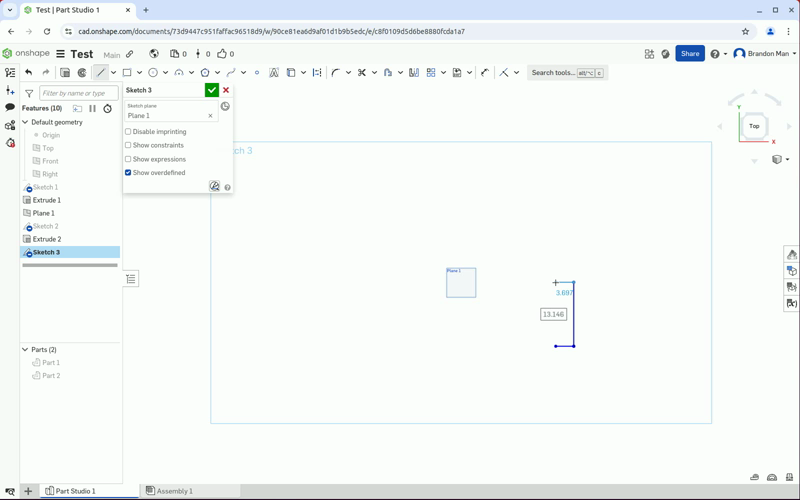
key_down(shift)
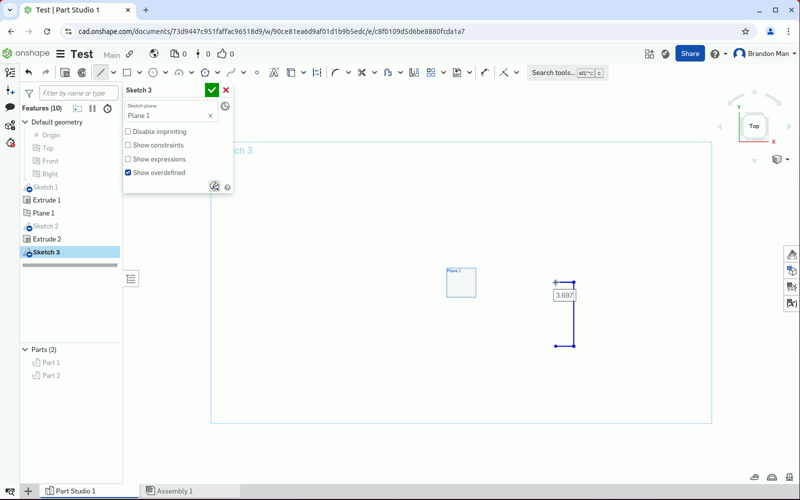
mouse_move(585, 282)
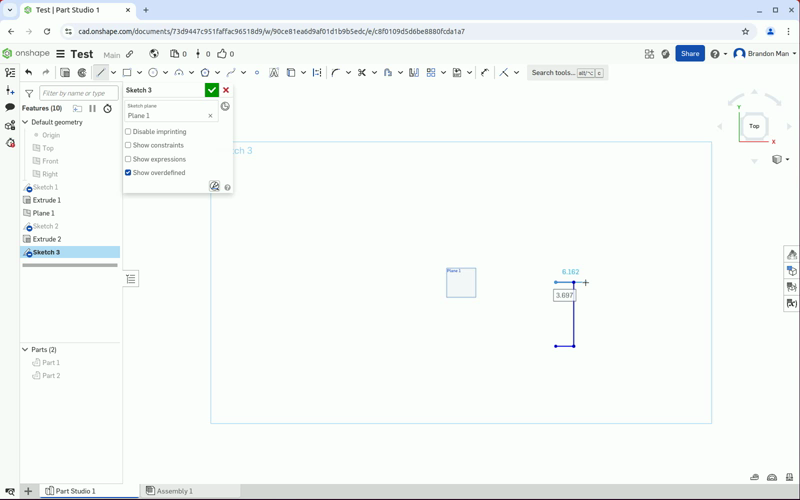
mouse_move(555, 318)
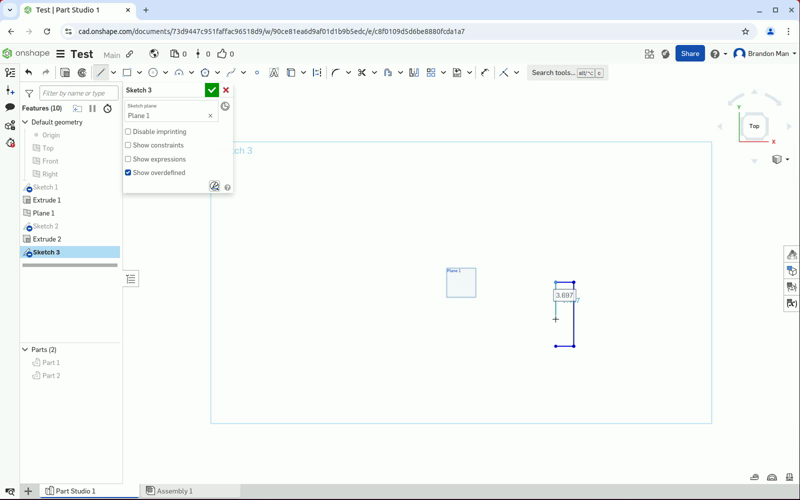
click(555, 318)
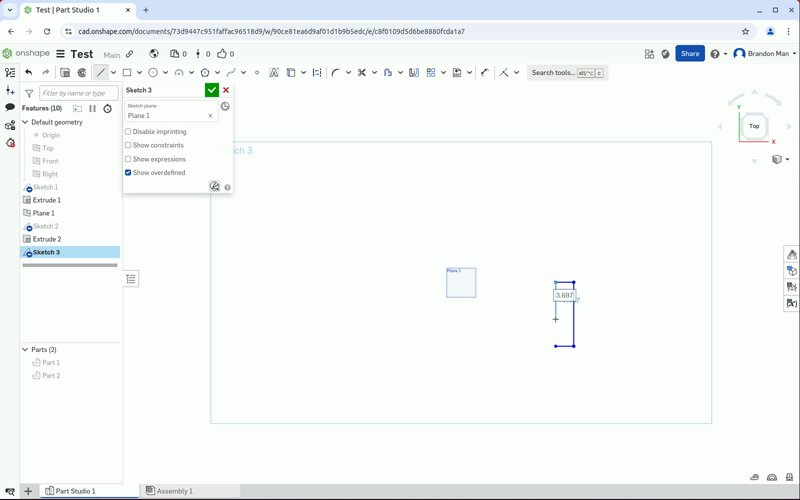
key_up(shift)
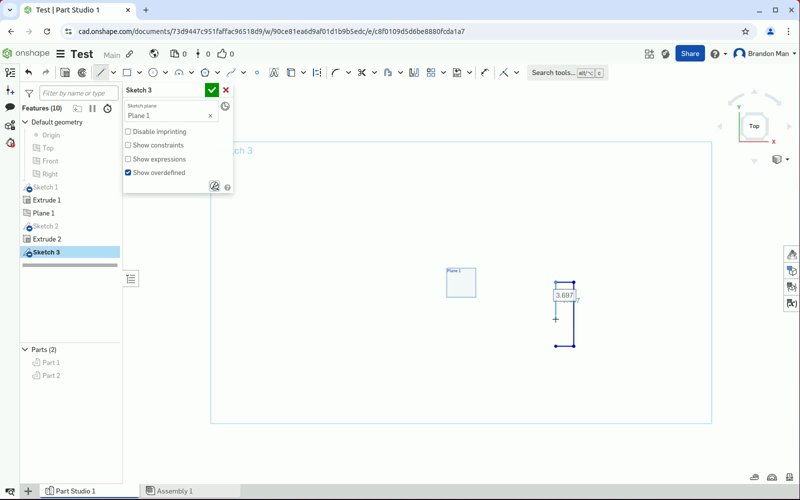
mouse_move(585, 318)
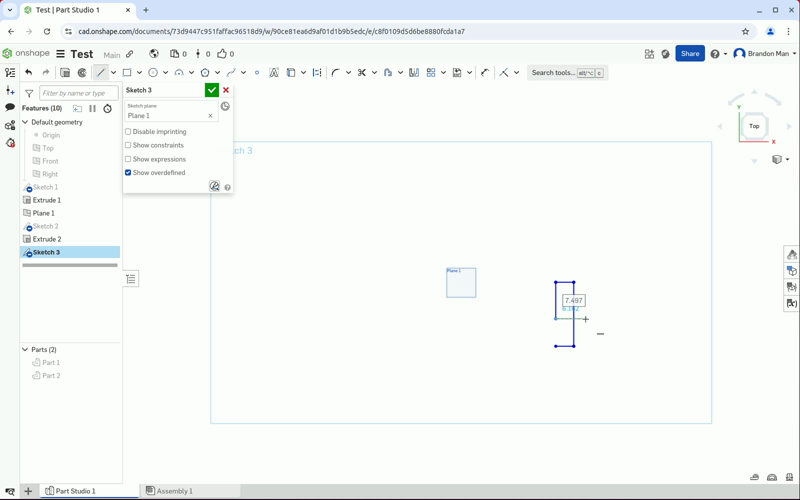
key_down(shift)
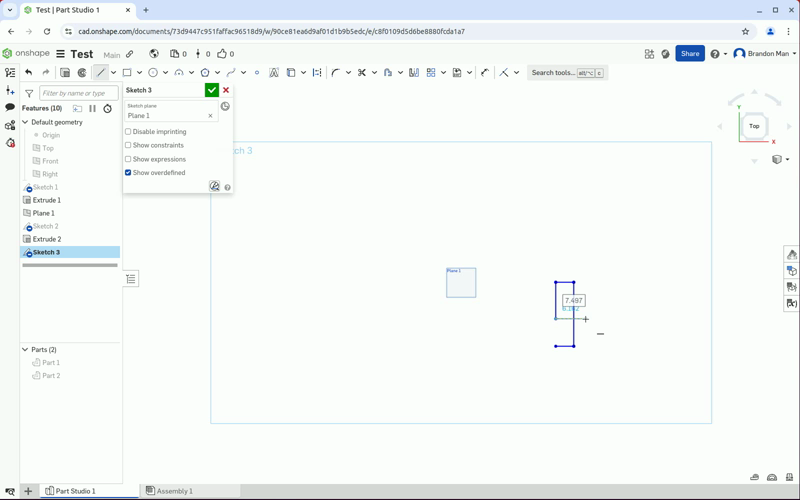
mouse_move(555, 346)
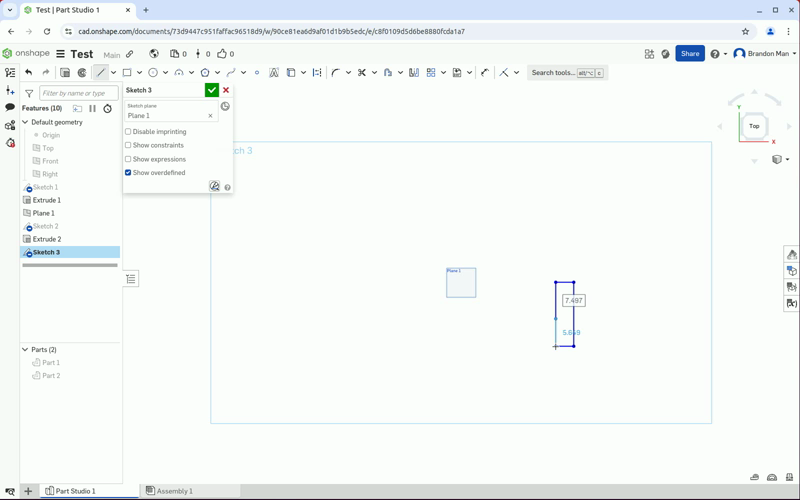
key_up(shift)
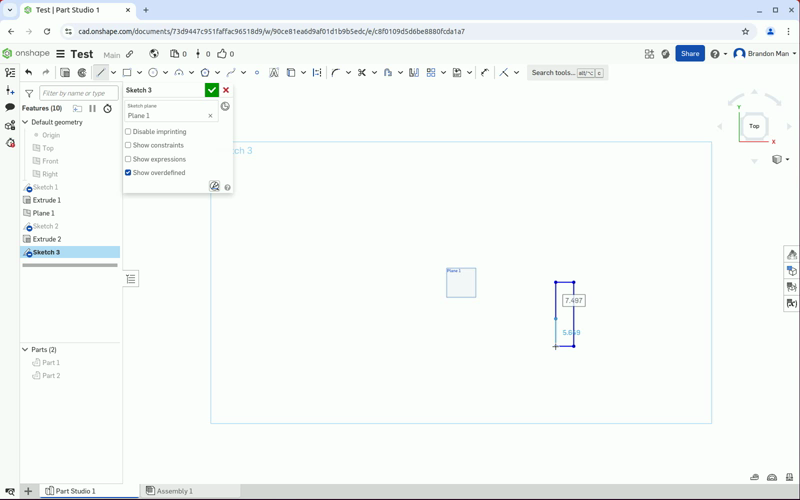
click(555, 346)
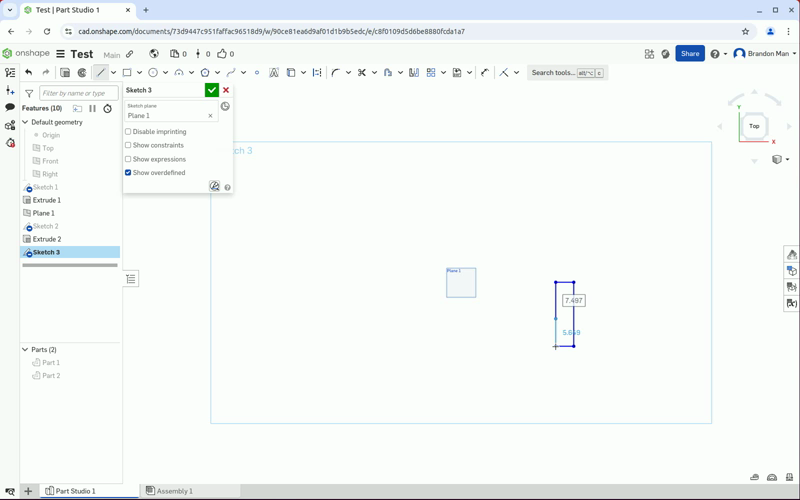
key(esc)
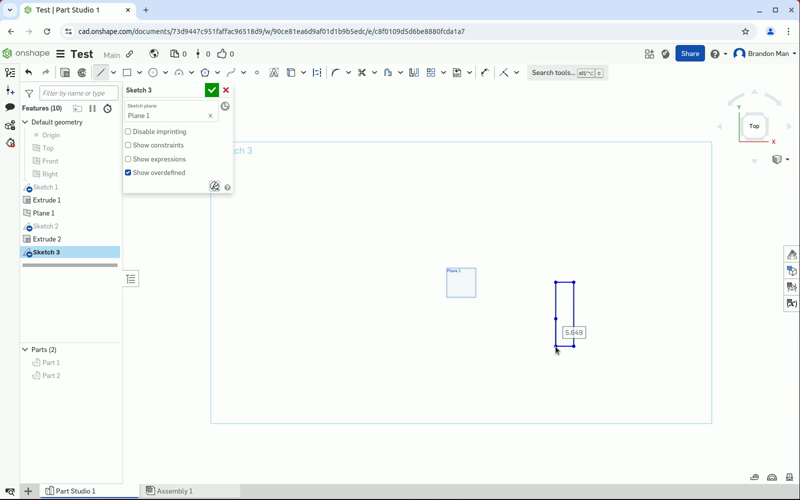
mouse_move(571, 292)
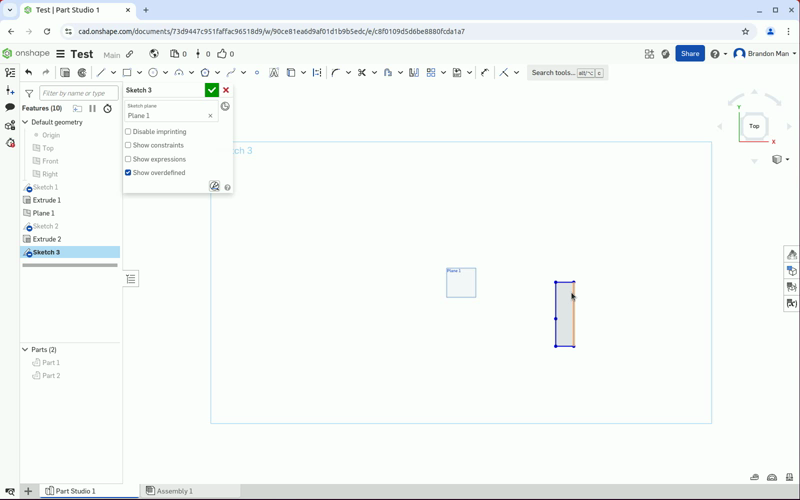
scroll(6)
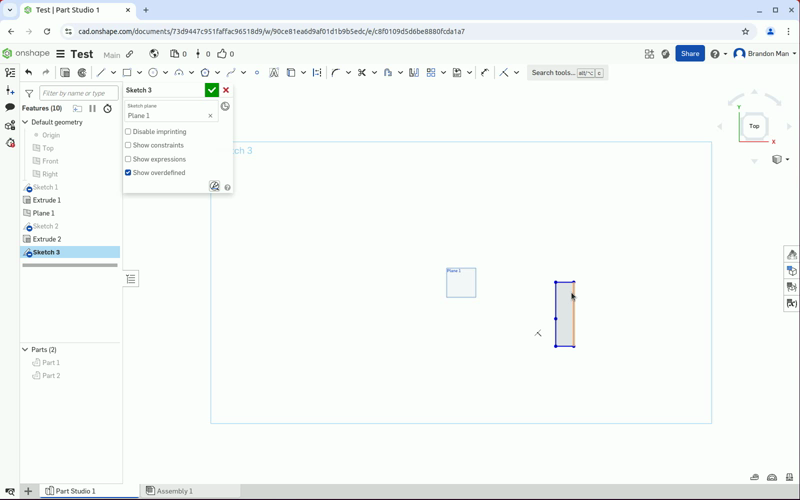
scroll(6)
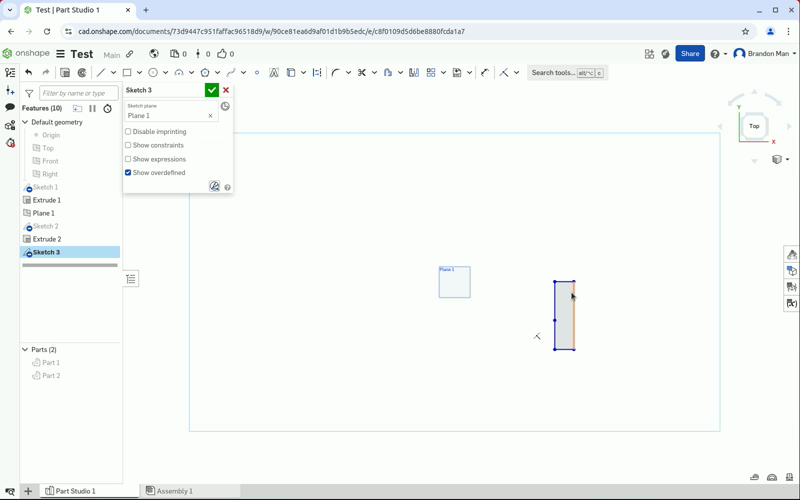
scroll(6)
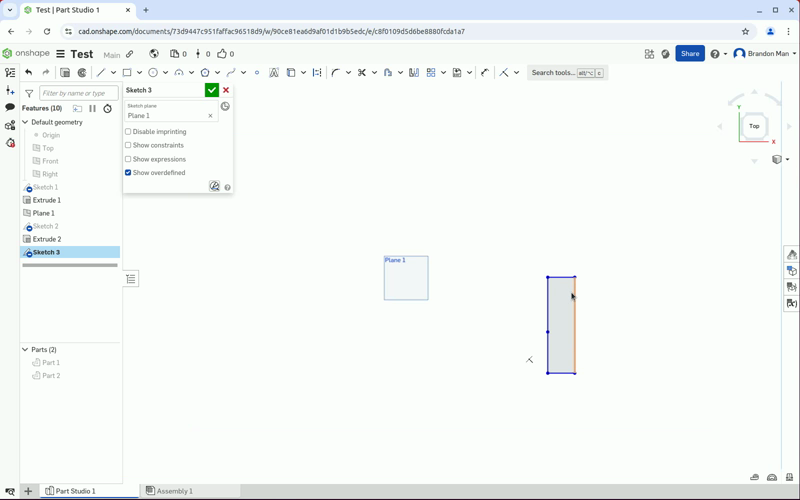
scroll(6)
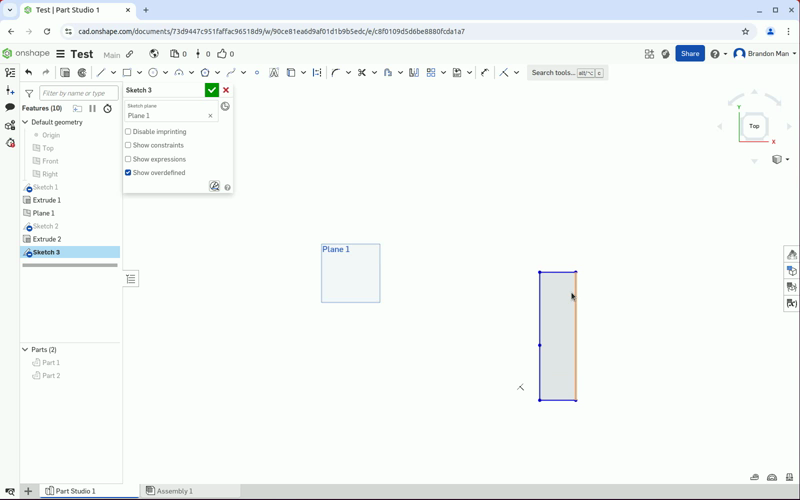
scroll(6)
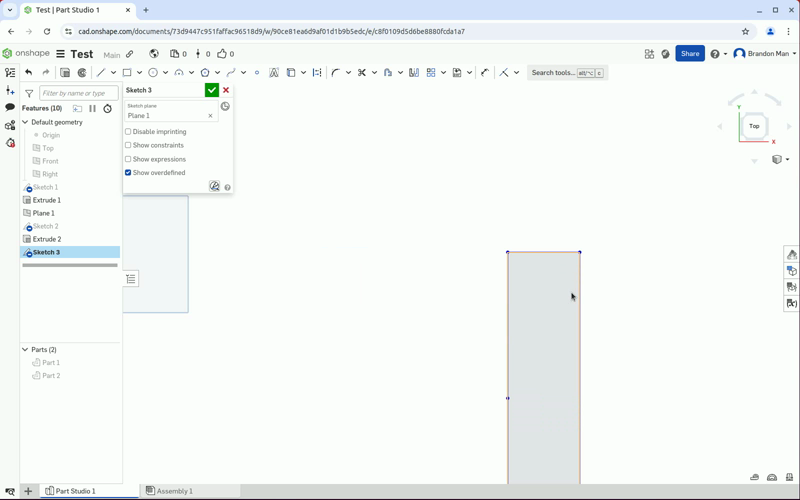
scroll(6)
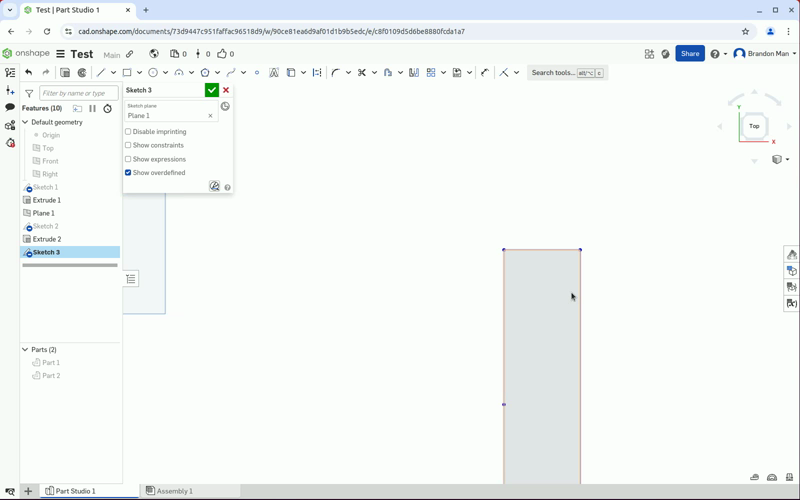
scroll(6)
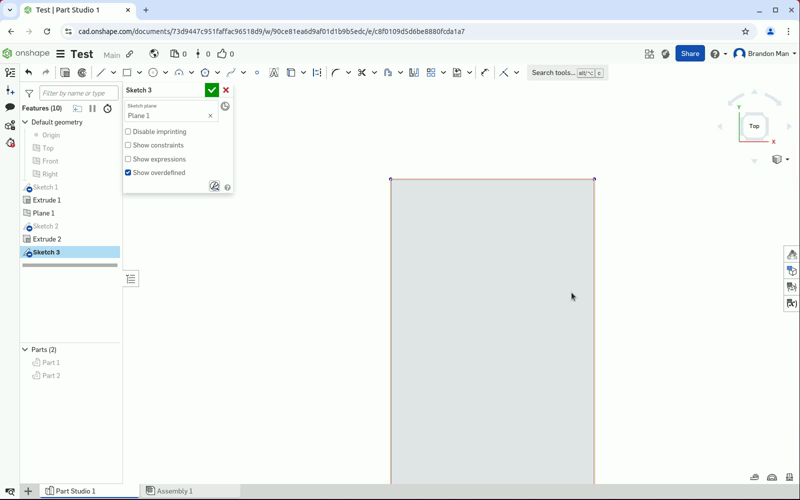
click(571, 292)
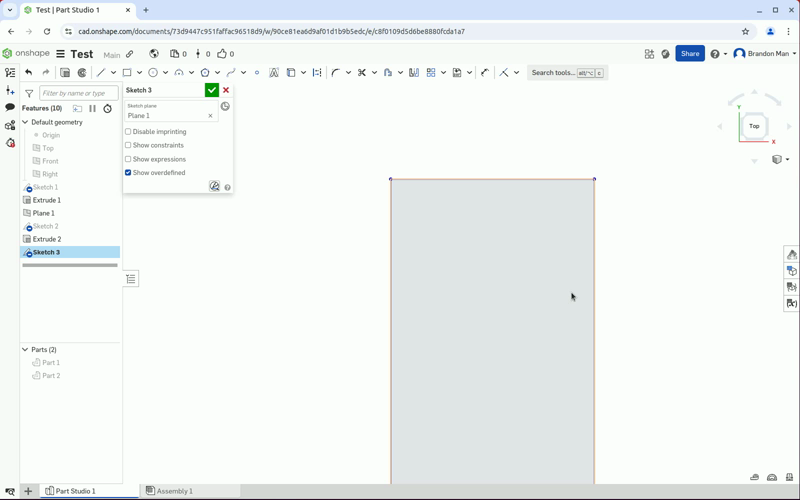
scroll(-6)
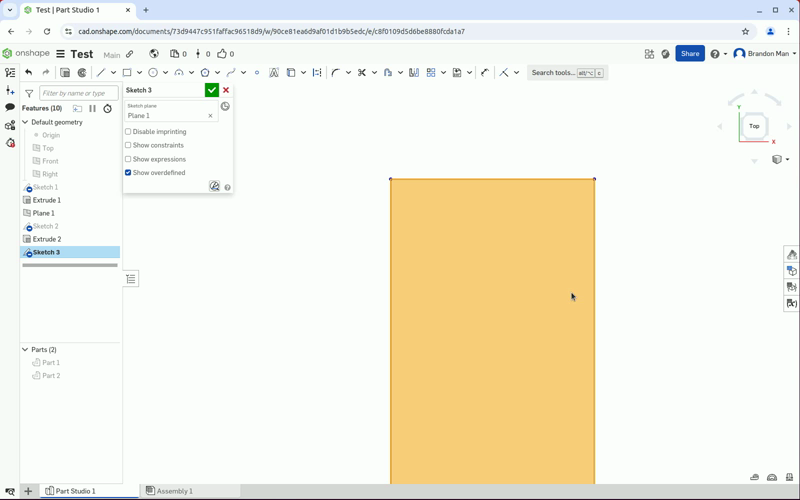
scroll(-6)
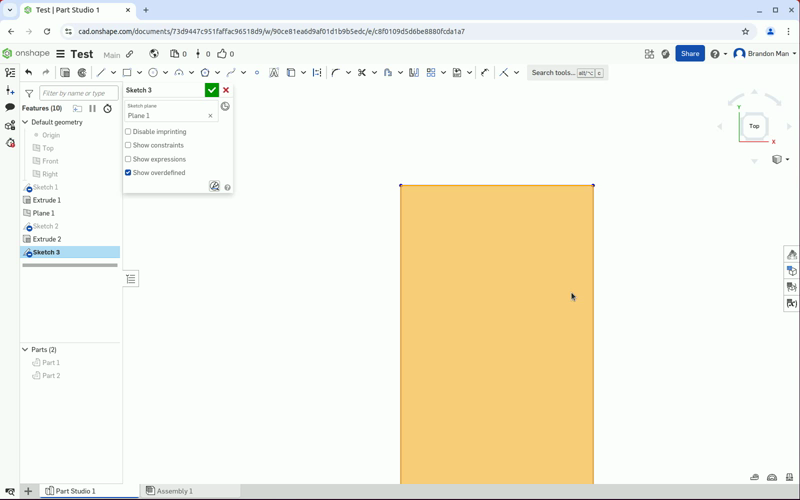
scroll(-6)
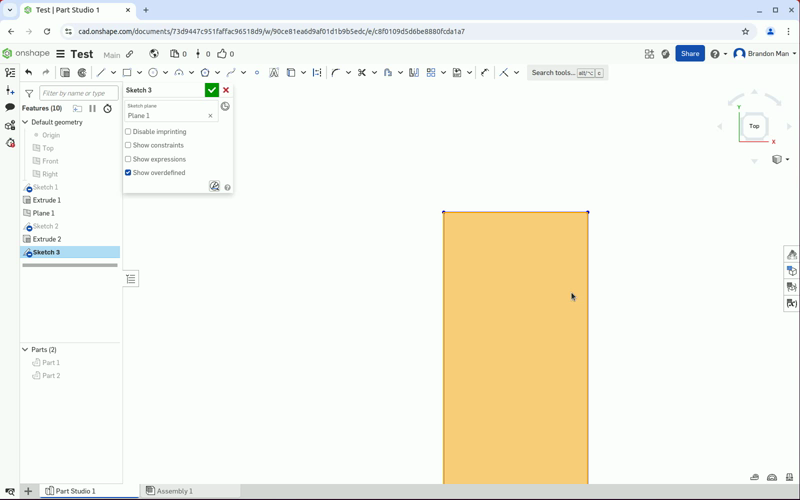
scroll(-6)
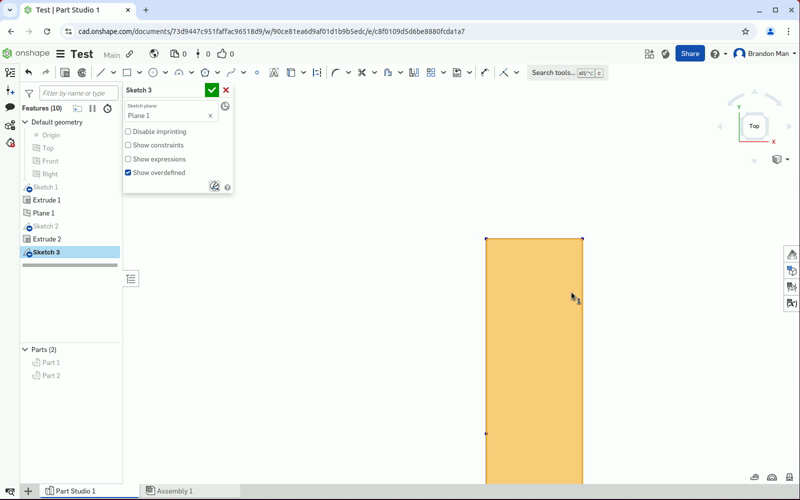
scroll(-6)
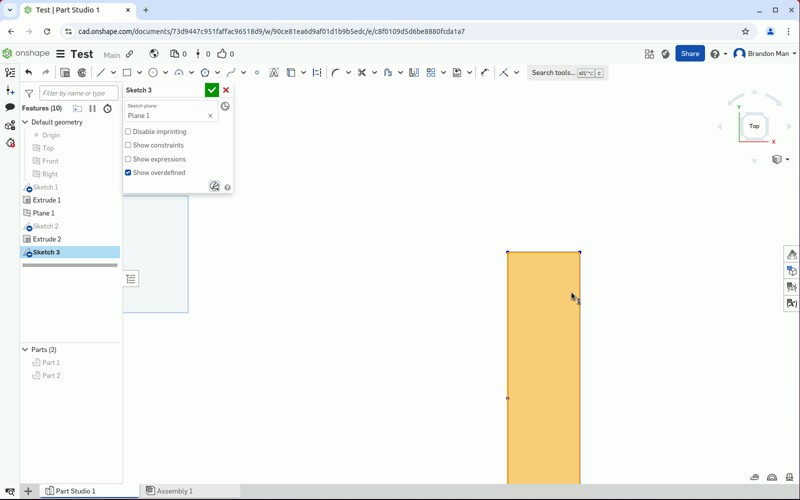
scroll(-6)
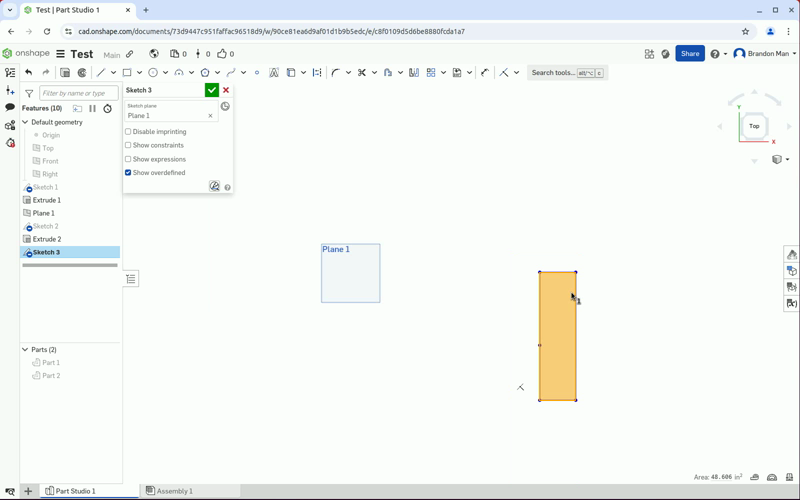
scroll(-6)
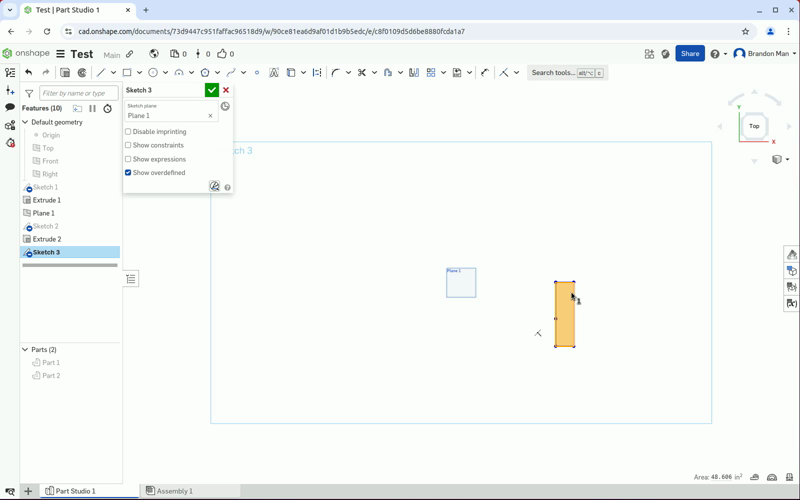
mouse_move(73, 352)
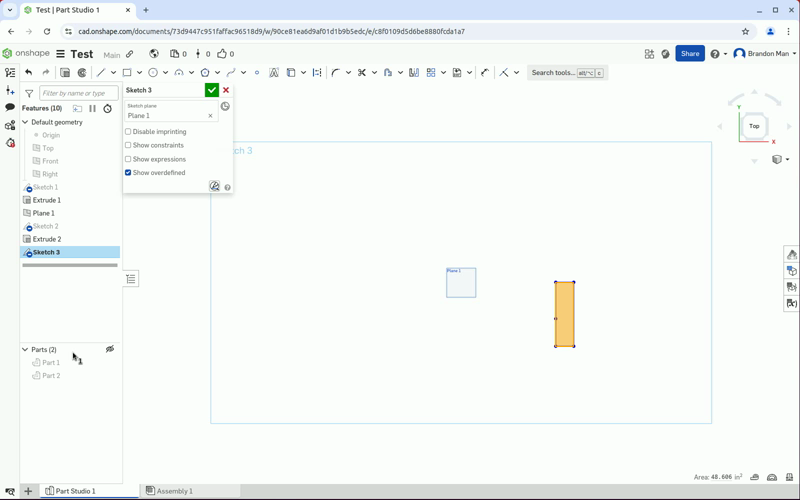
key(shift+y)
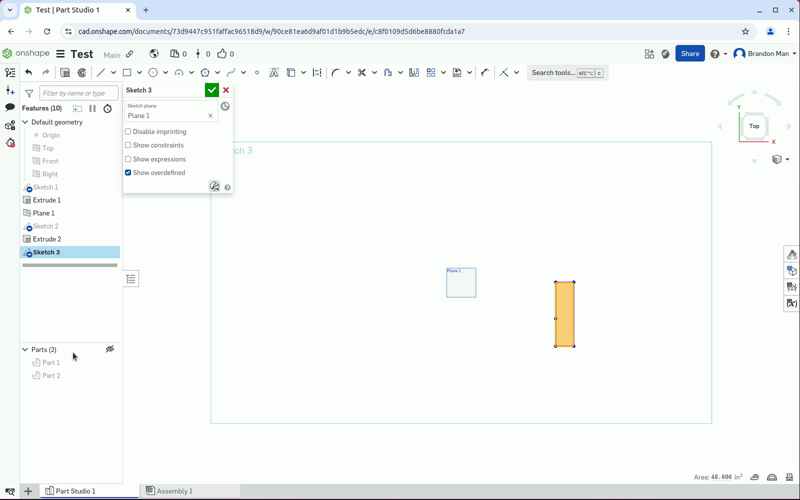
key(shift+e)
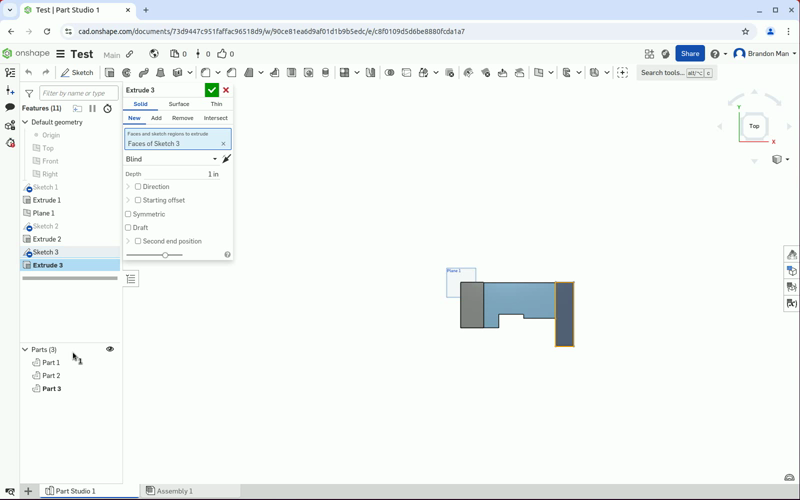
mouse_move(143, 106)
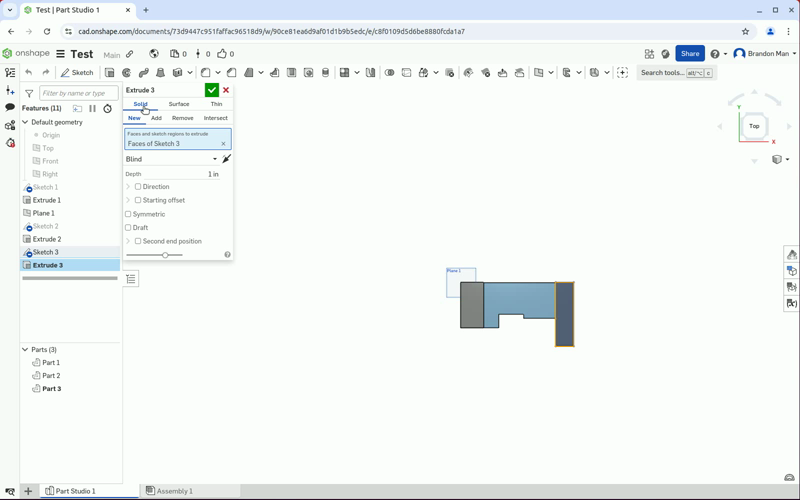
click(143, 106)
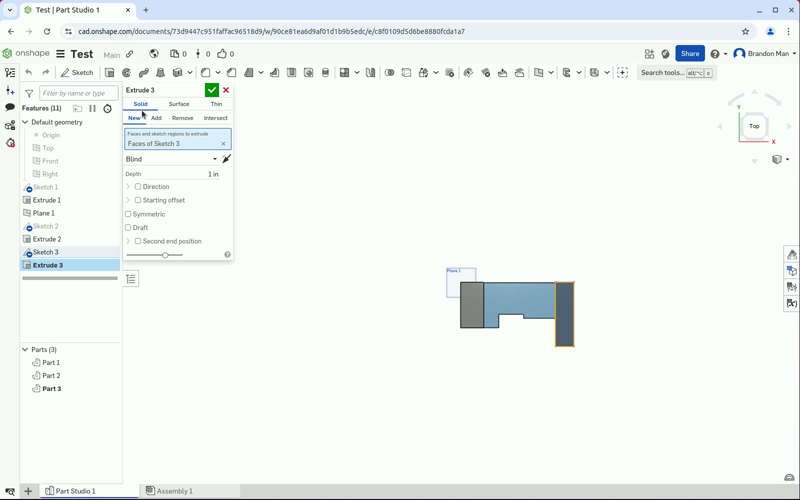
mouse_move(137, 120)
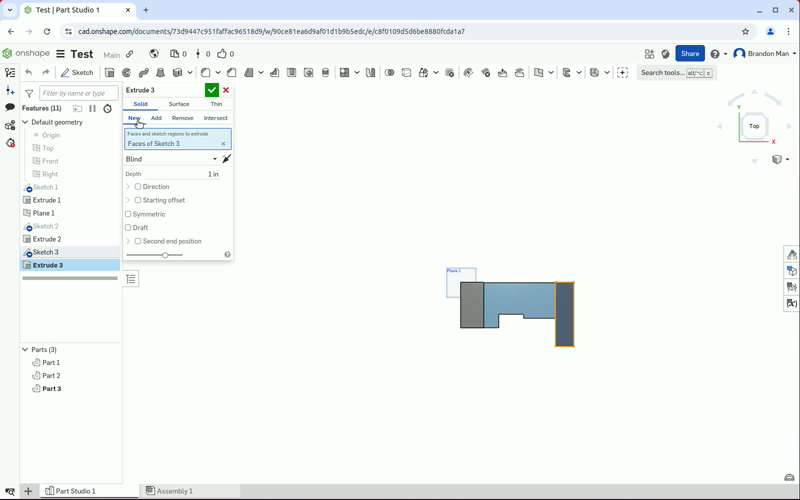
click(137, 120)
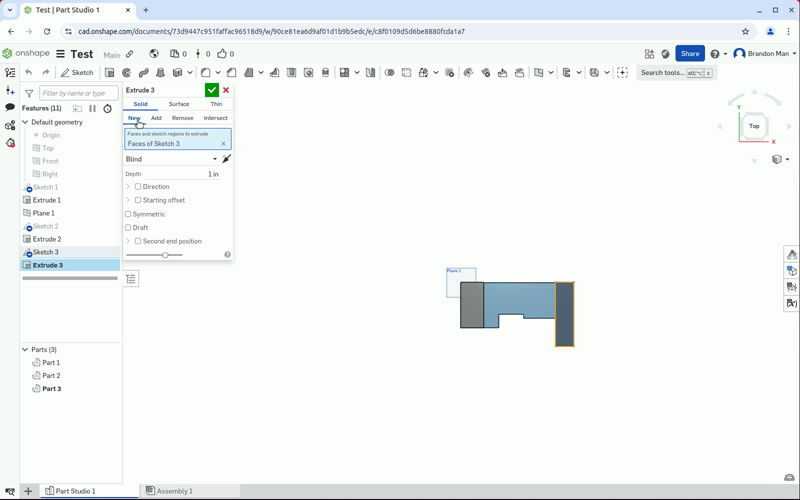
key(tab, 4)
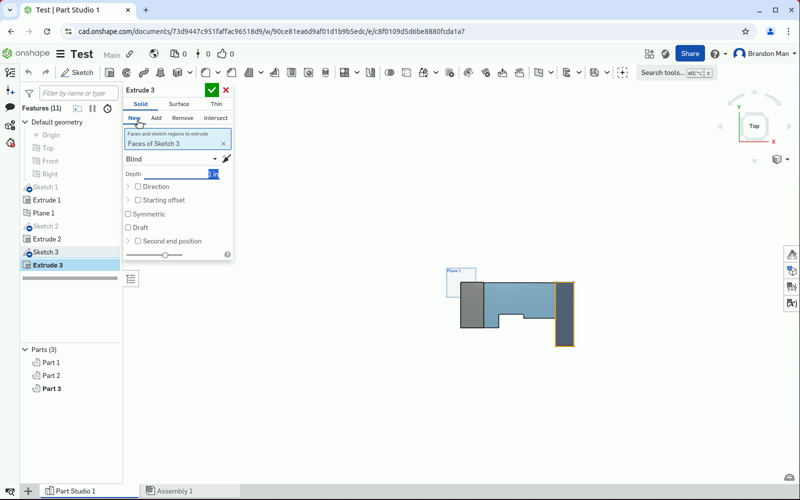
text(4.574)
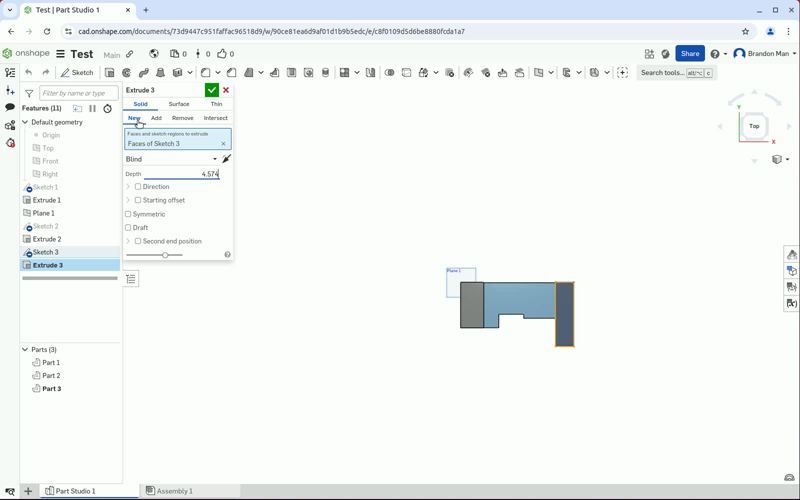
key(enter)
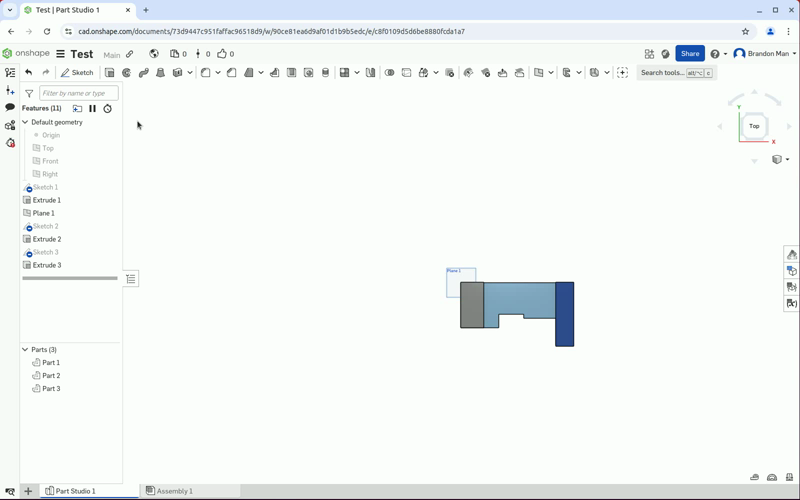
key(shift+h)
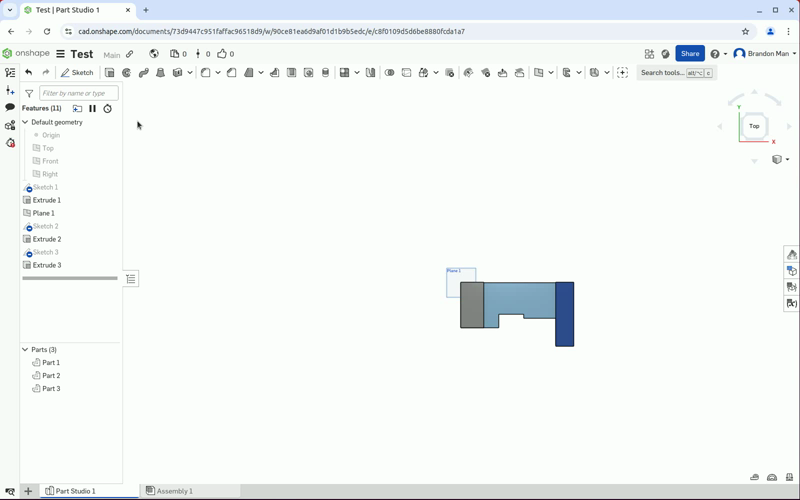
key(shift+h)
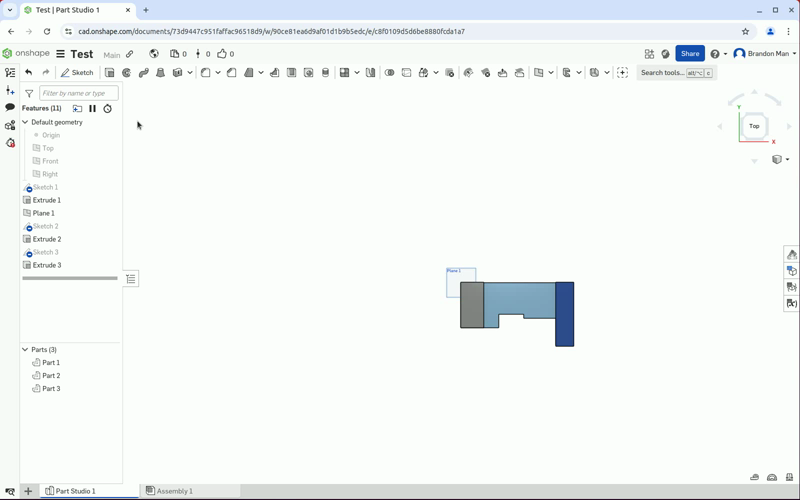
mouse_move(73, 189)
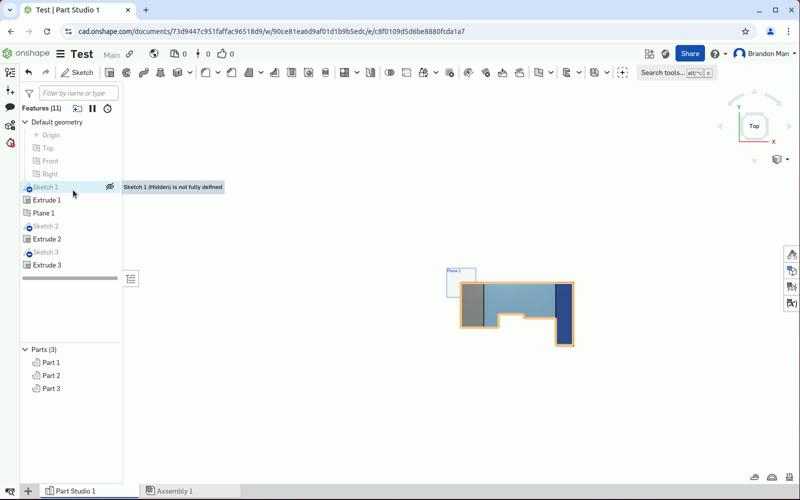
click(73, 189)
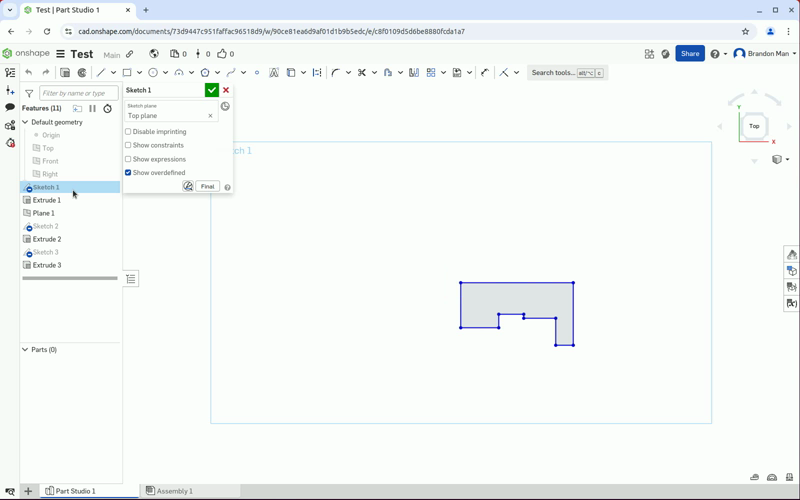
mouse_move(229, 92)
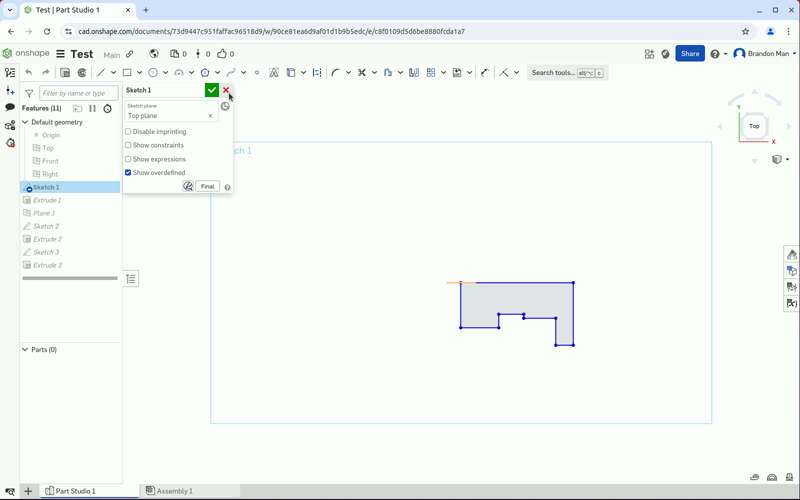
click(229, 92)
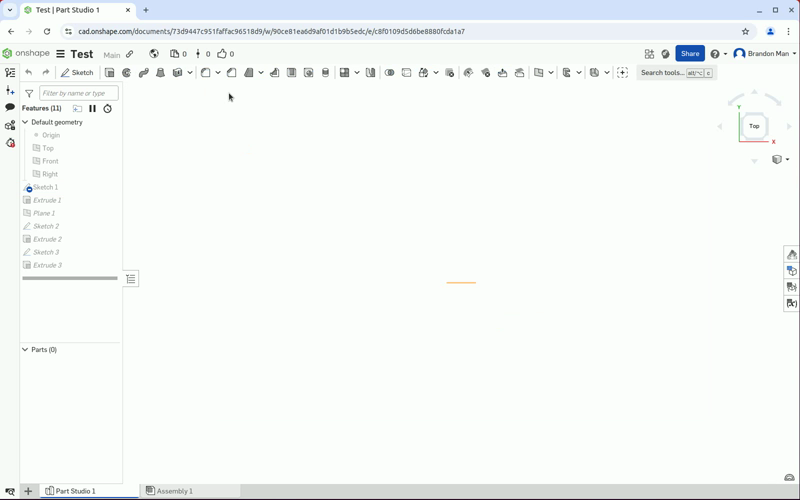
key(shift+s)
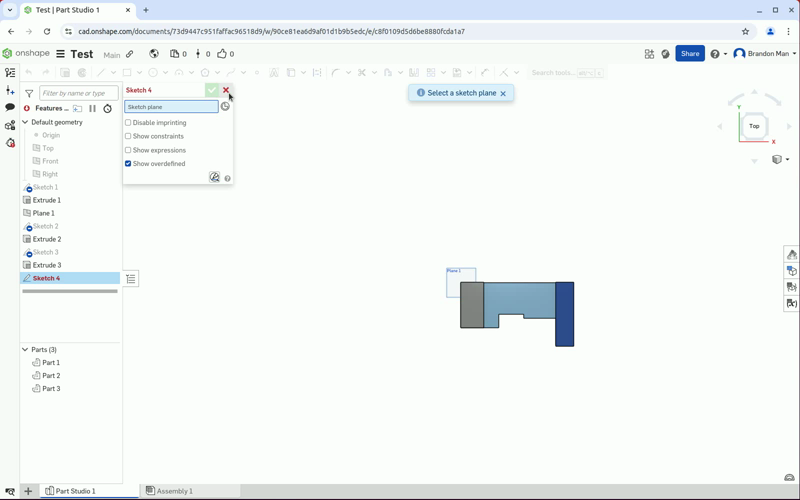
mouse_move(73, 215)
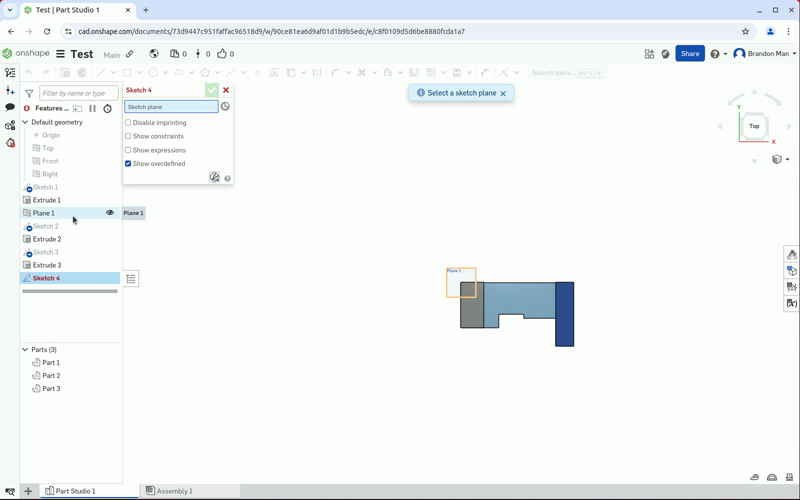
click(73, 215)
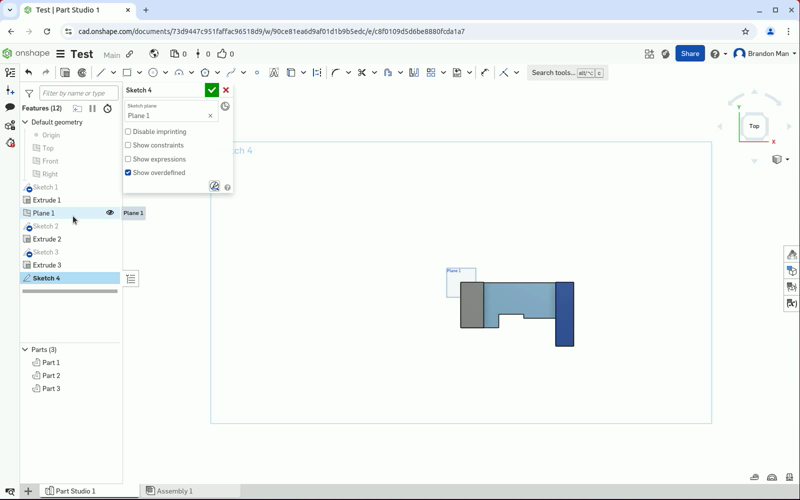
mouse_move(73, 352)
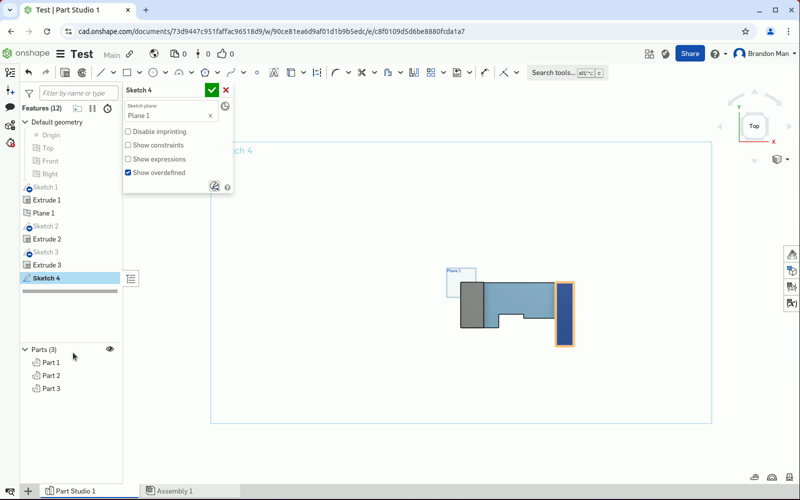
key(y)
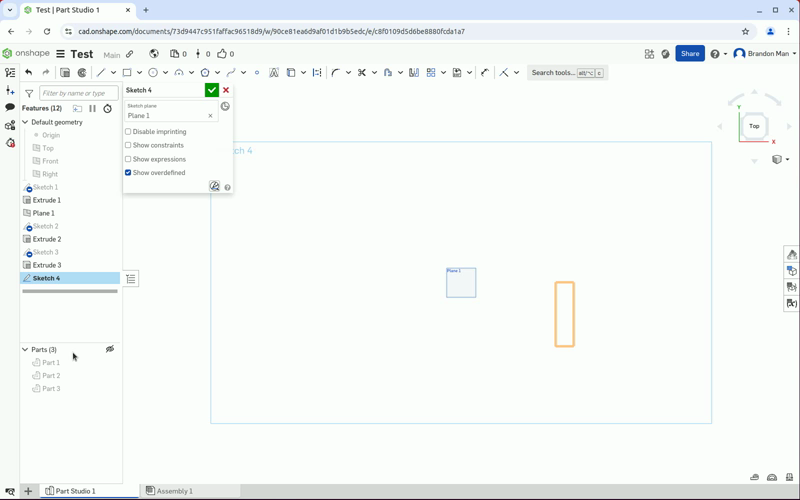
key(l)
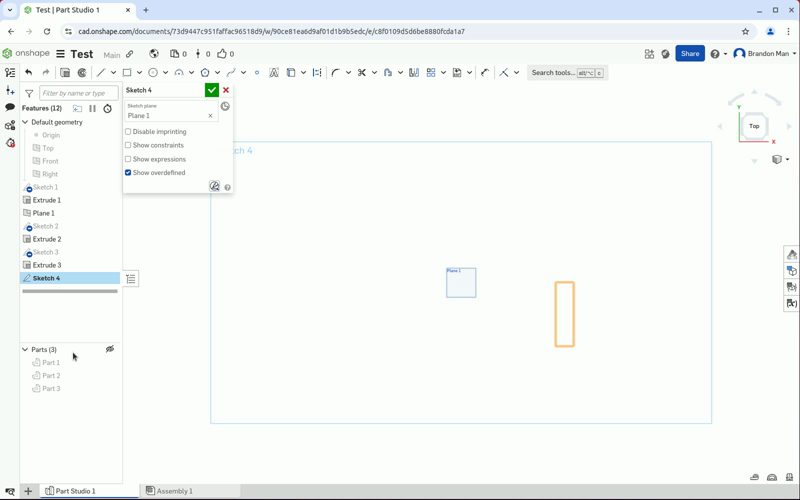
key_down(shift)
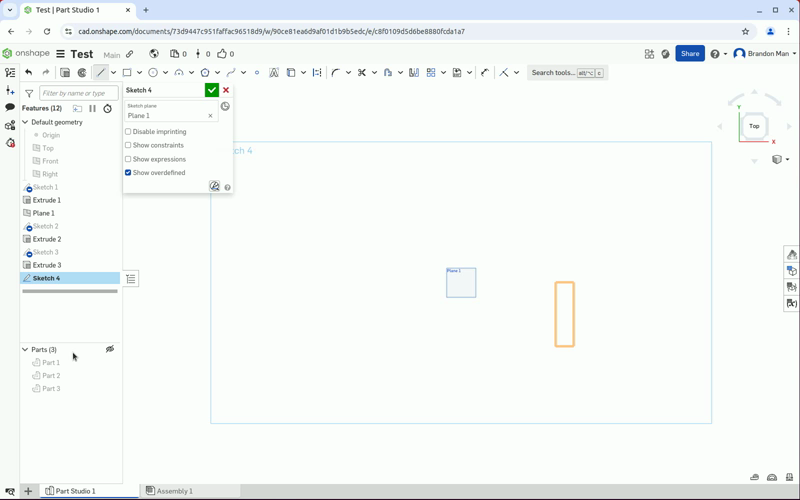
mouse_move(546, 319)
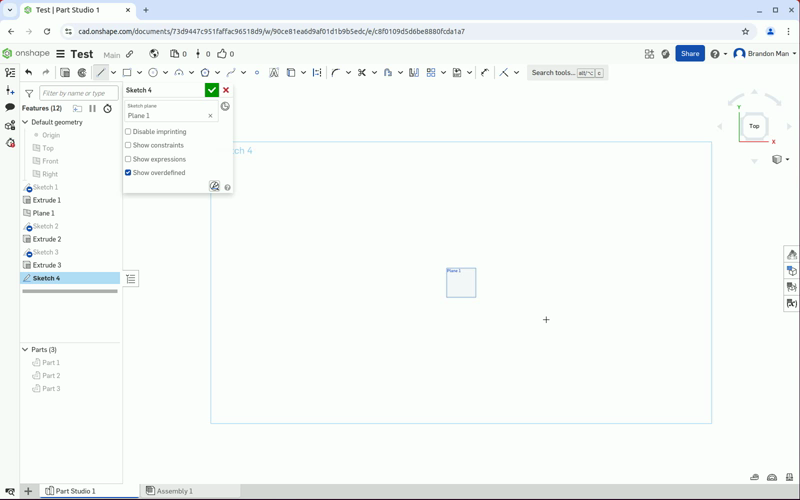
click(546, 319)
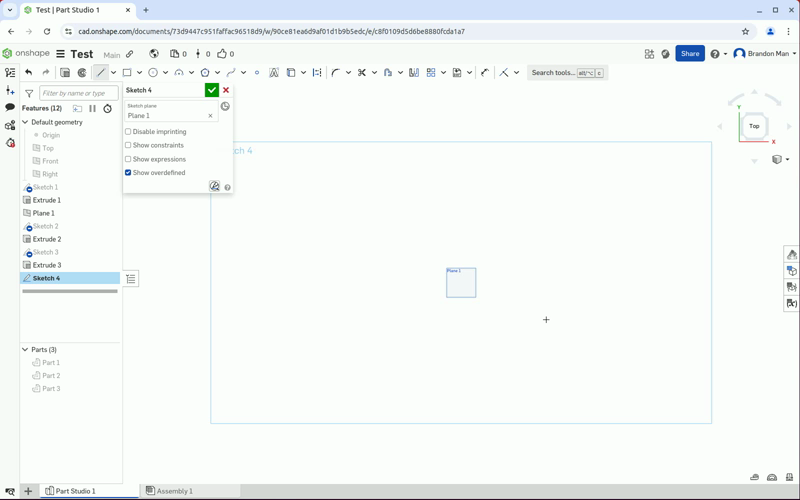
key_up(shift)
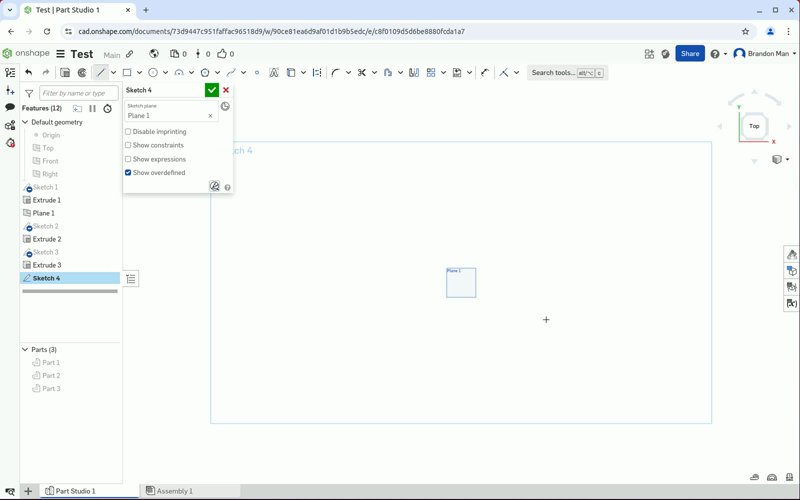
key_down(shift)
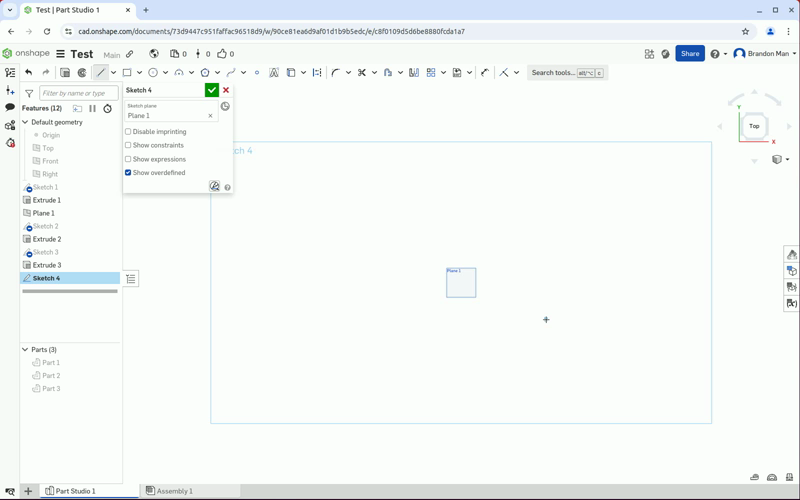
mouse_move(576, 319)
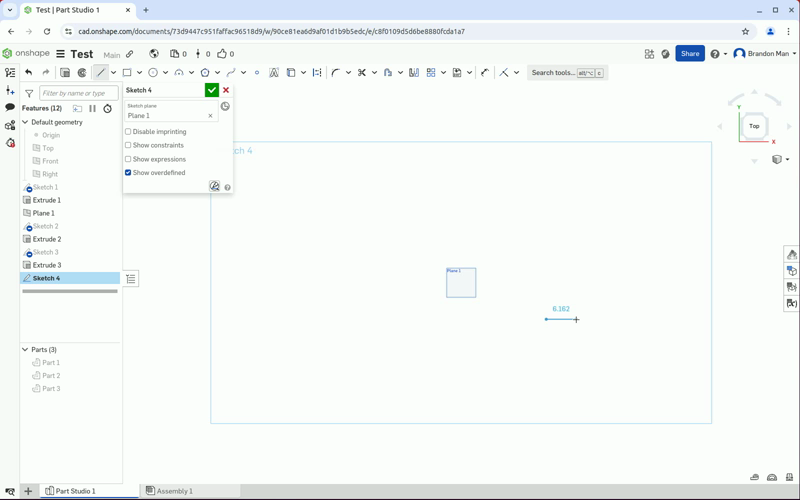
mouse_move(555, 319)
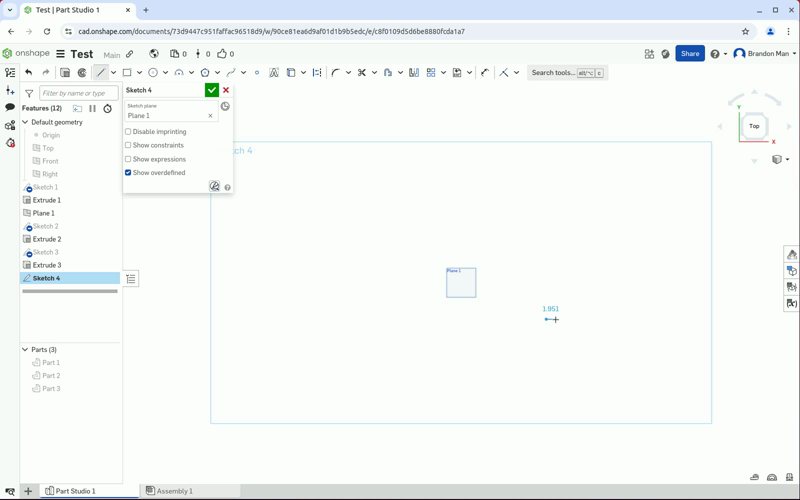
click(555, 319)
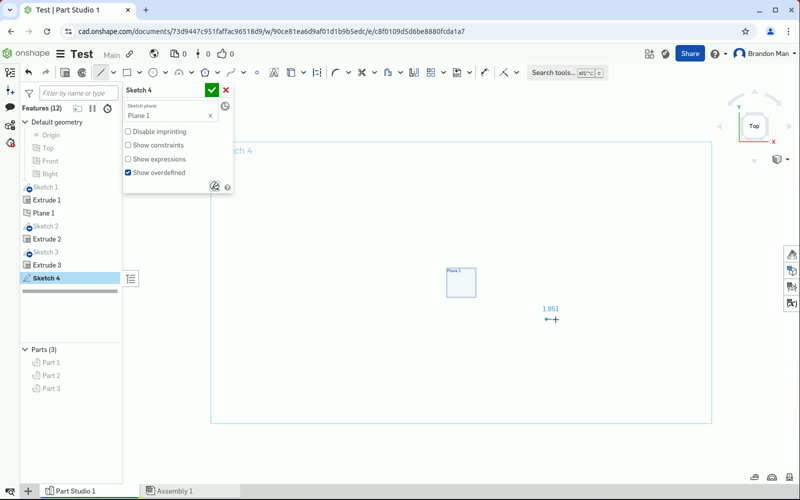
key_up(shift)
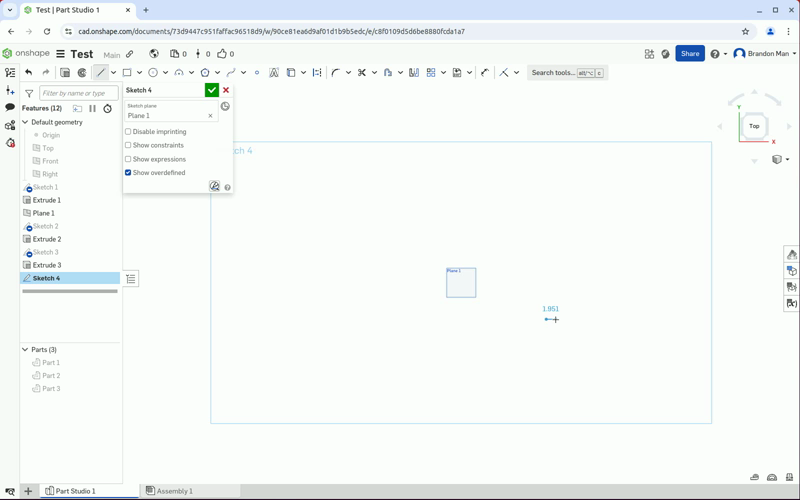
key_down(shift)
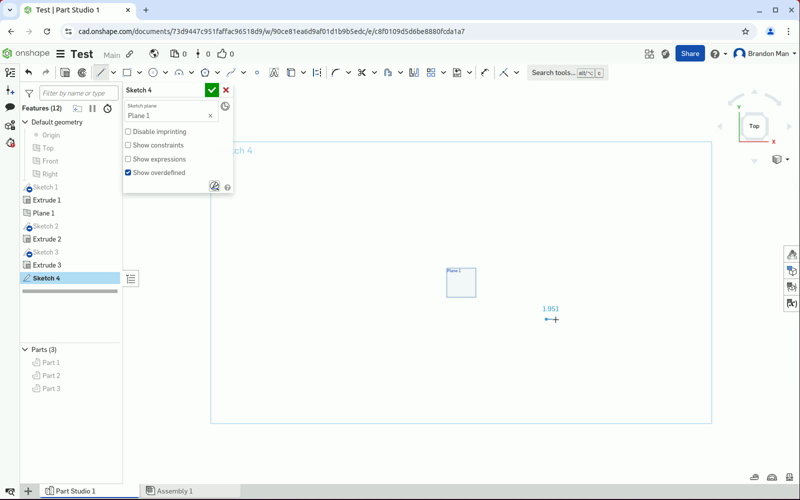
mouse_move(585, 319)
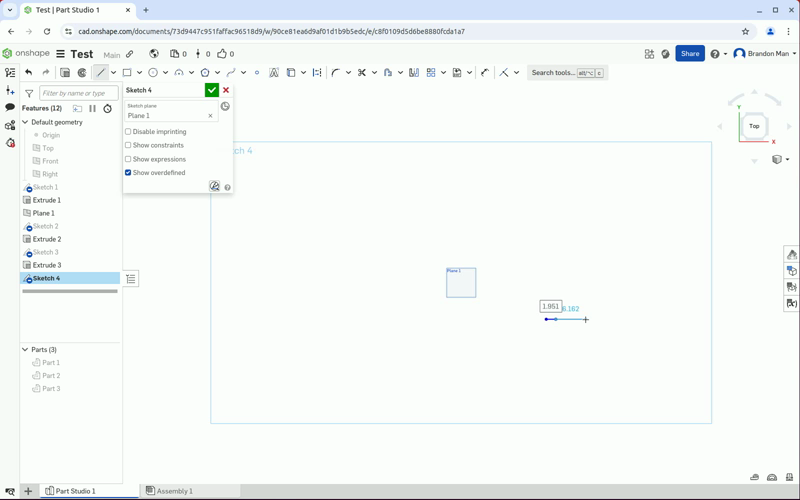
mouse_move(555, 282)
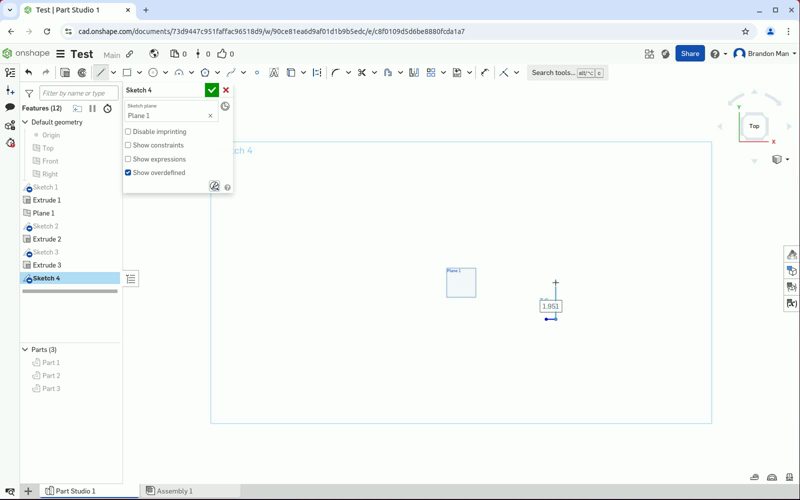
click(555, 282)
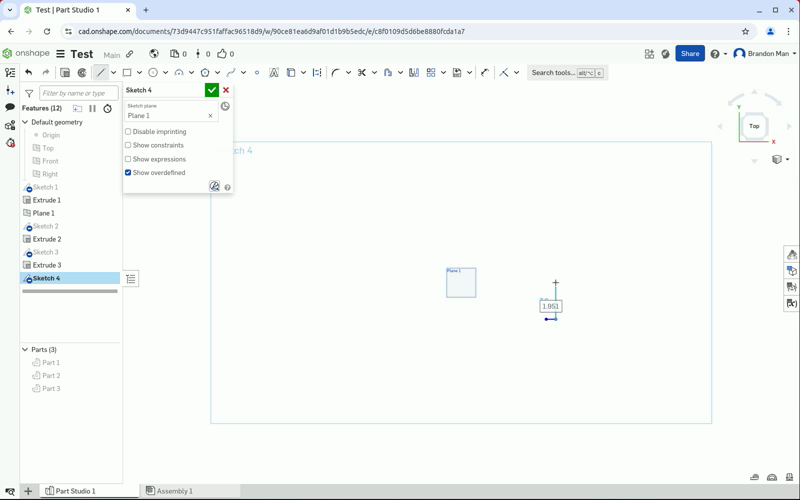
key_up(shift)
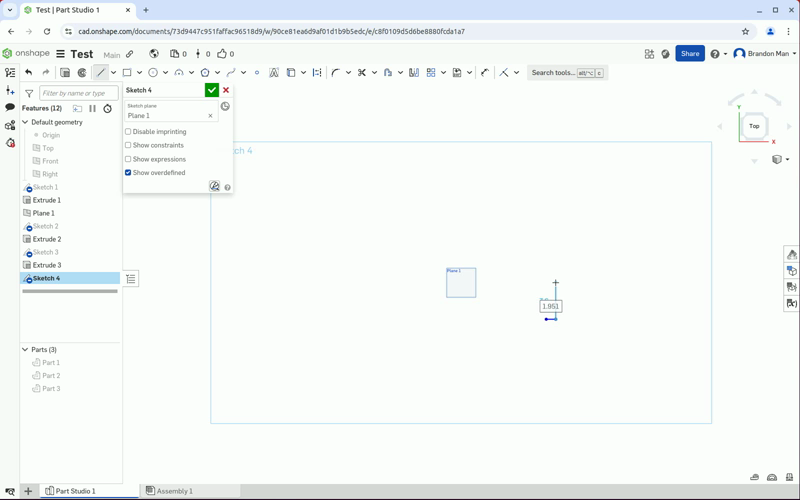
key_down(shift)
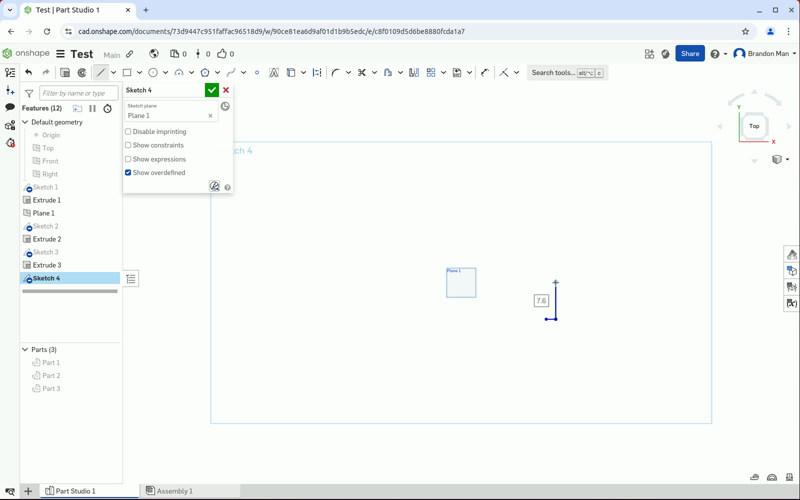
mouse_move(585, 282)
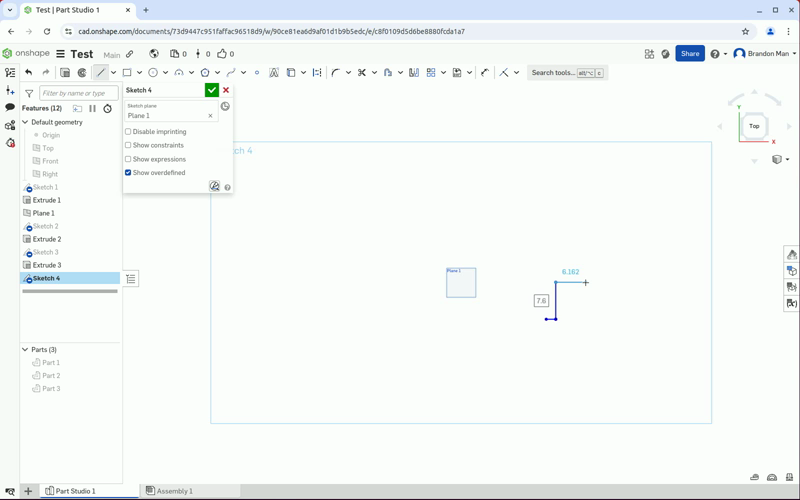
mouse_move(546, 282)
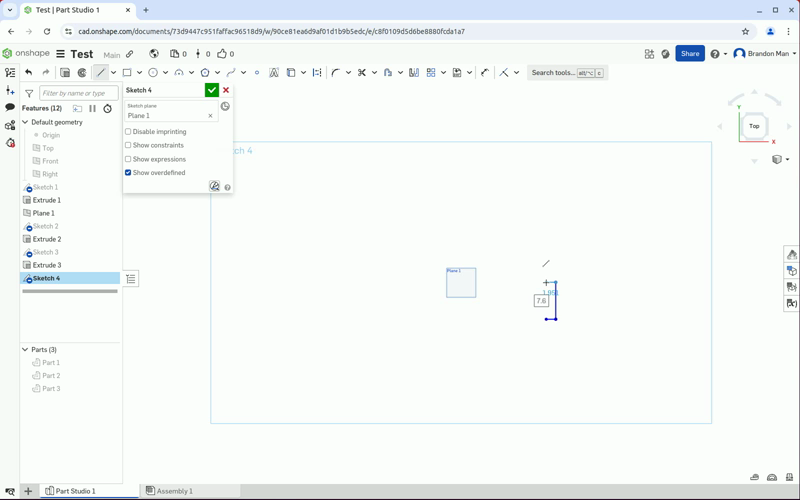
click(546, 282)
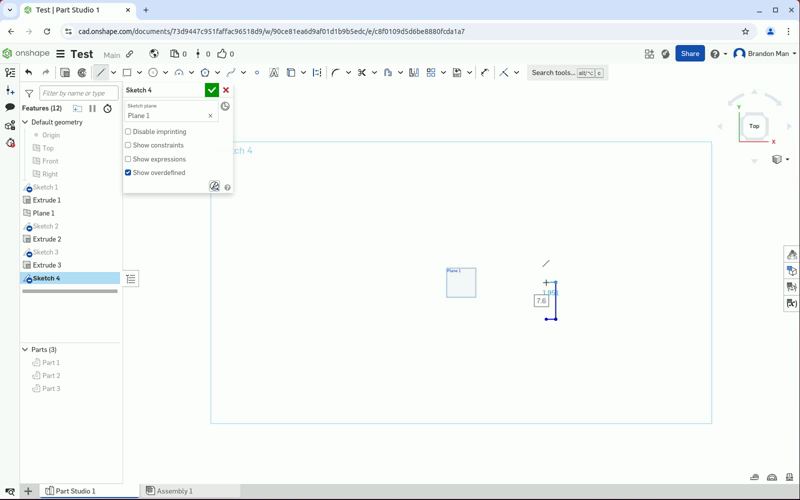
key_up(shift)
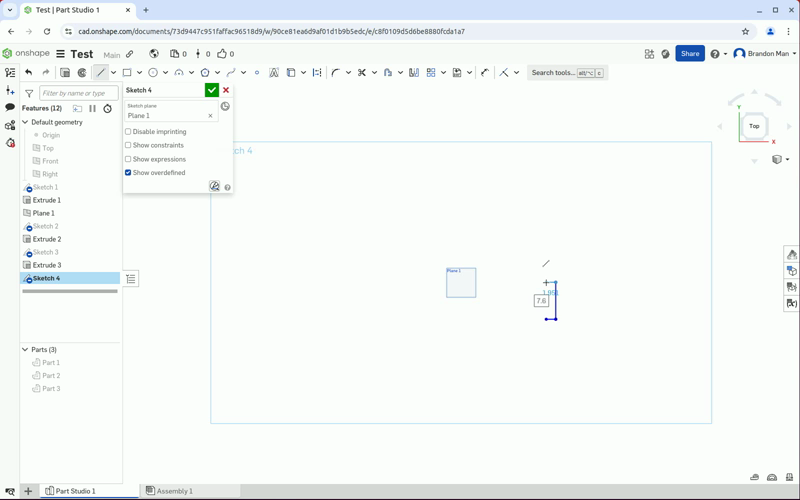
mouse_move(576, 282)
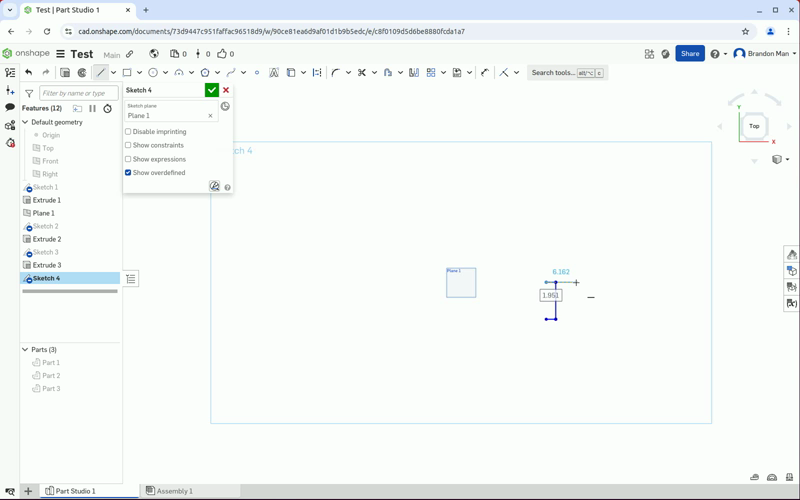
key_down(shift)
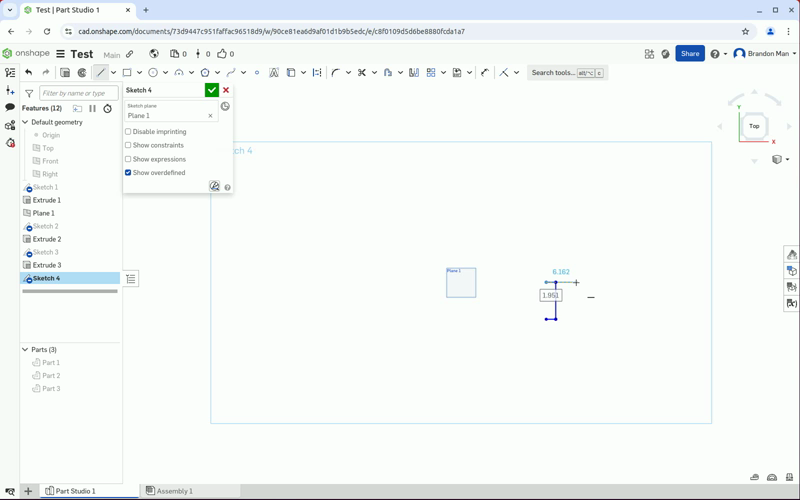
mouse_move(546, 319)
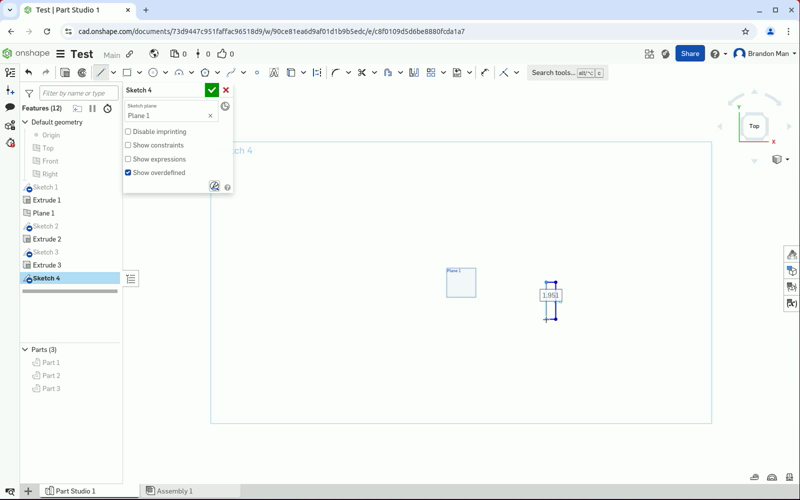
key_up(shift)
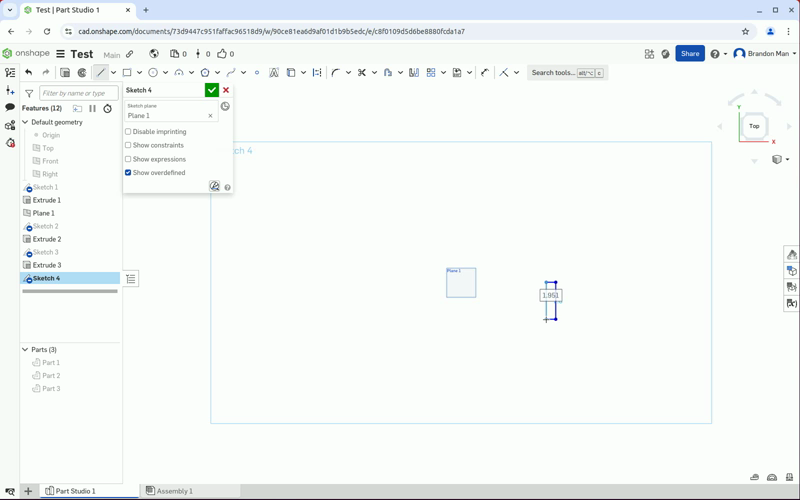
click(546, 319)
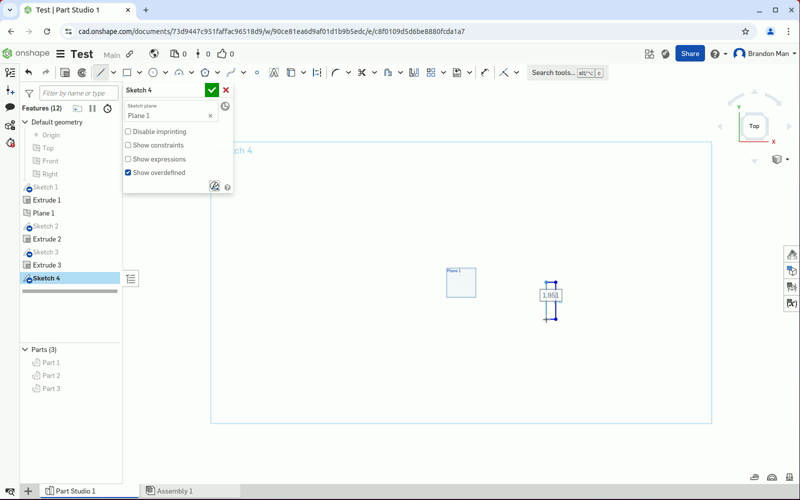
key(esc)
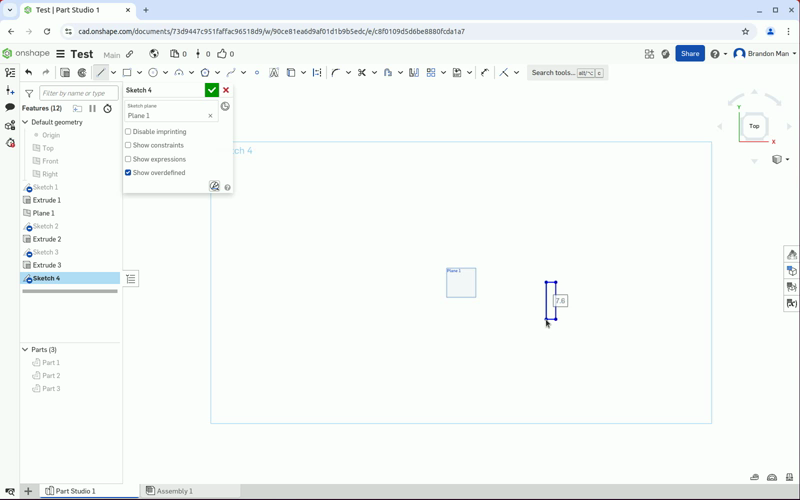
mouse_move(554, 284)
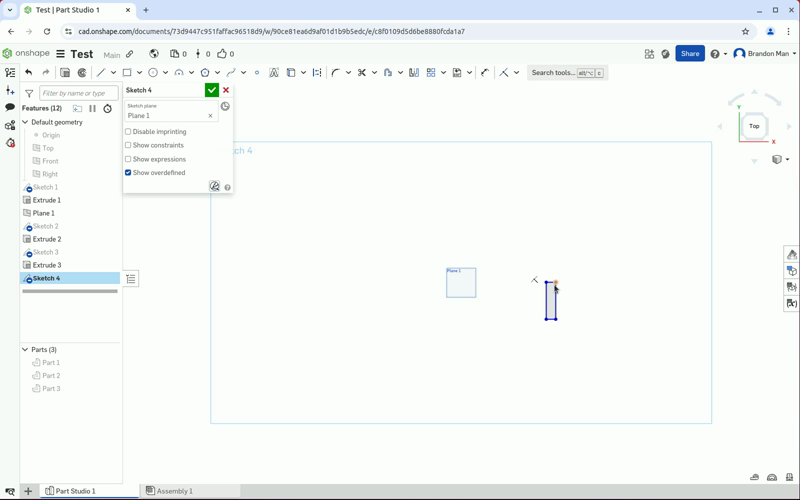
scroll(6)
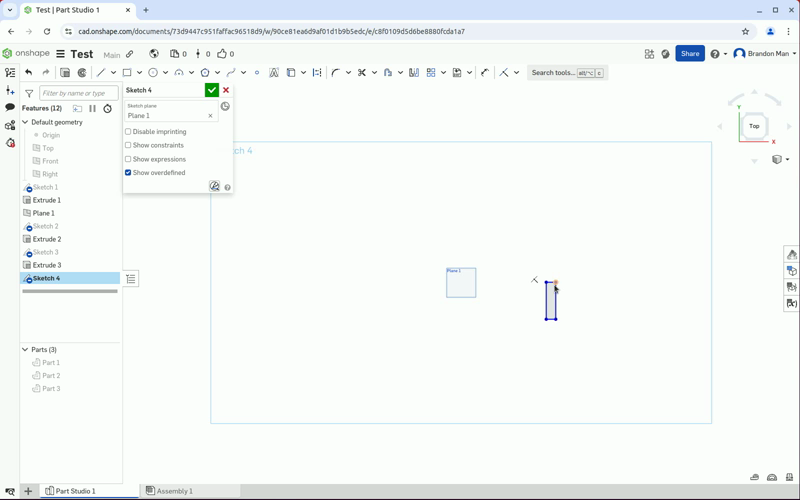
scroll(6)
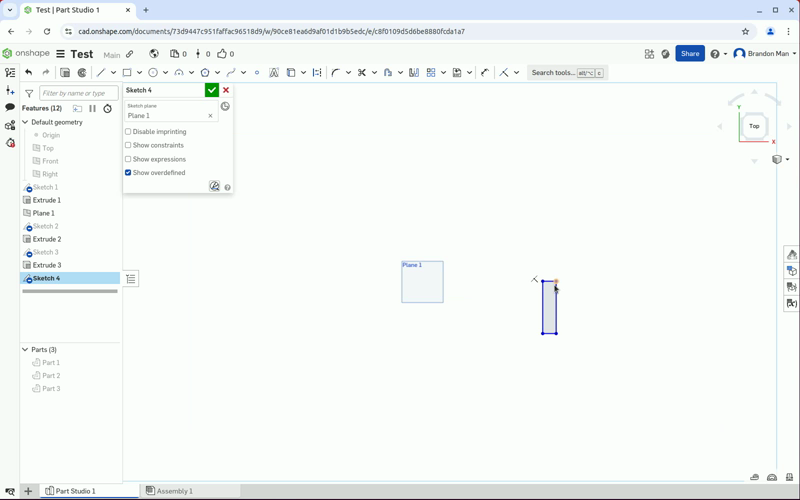
scroll(6)
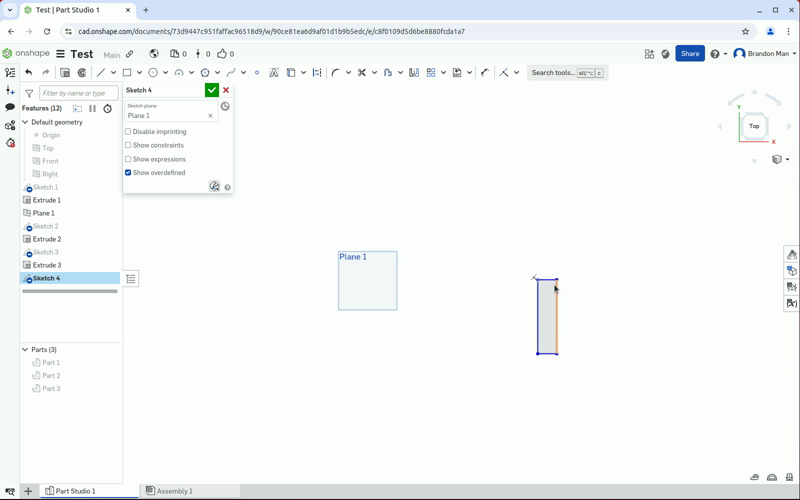
scroll(6)
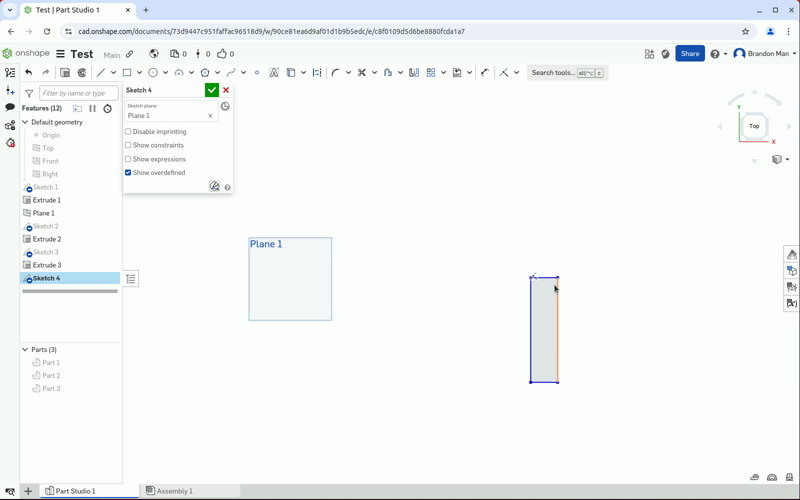
scroll(6)
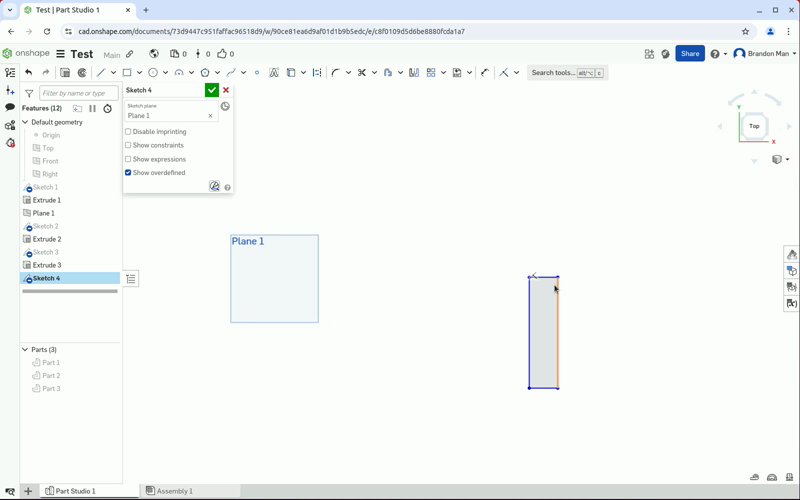
scroll(6)
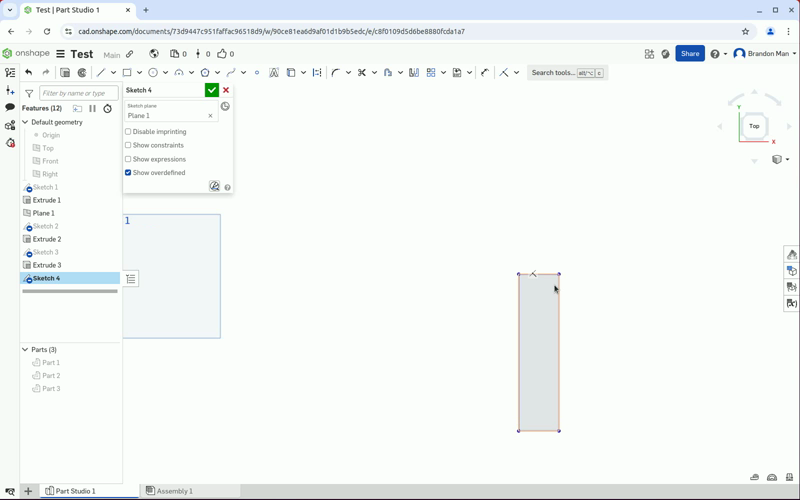
scroll(6)
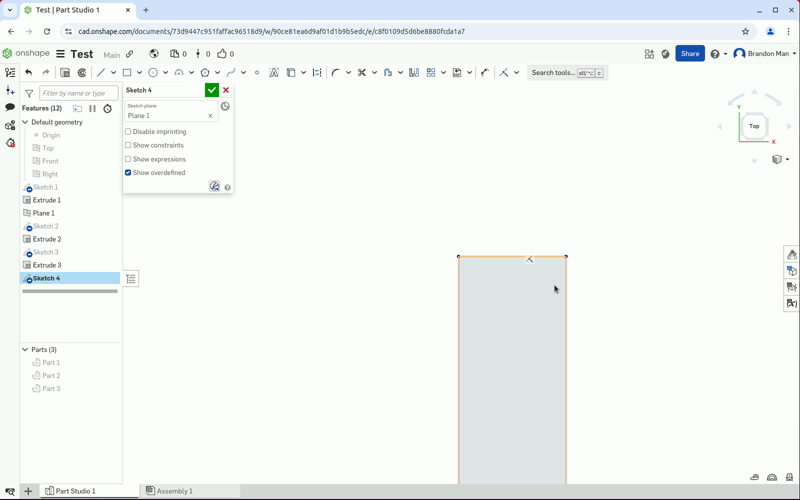
click(554, 284)
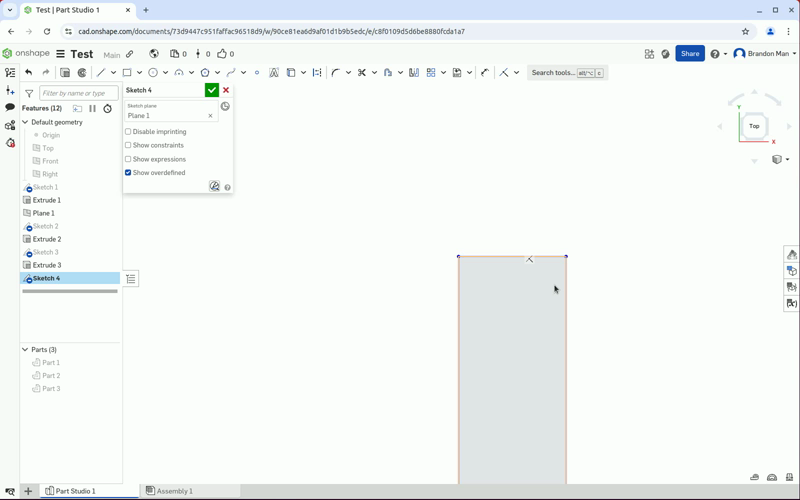
scroll(-6)
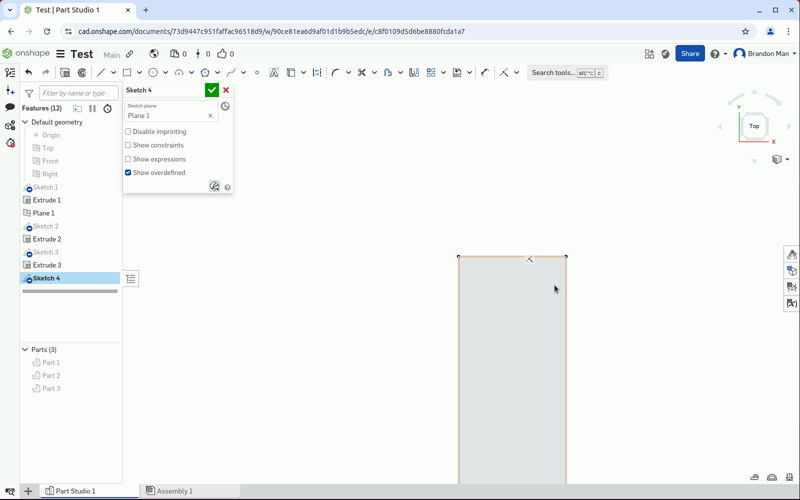
scroll(-6)
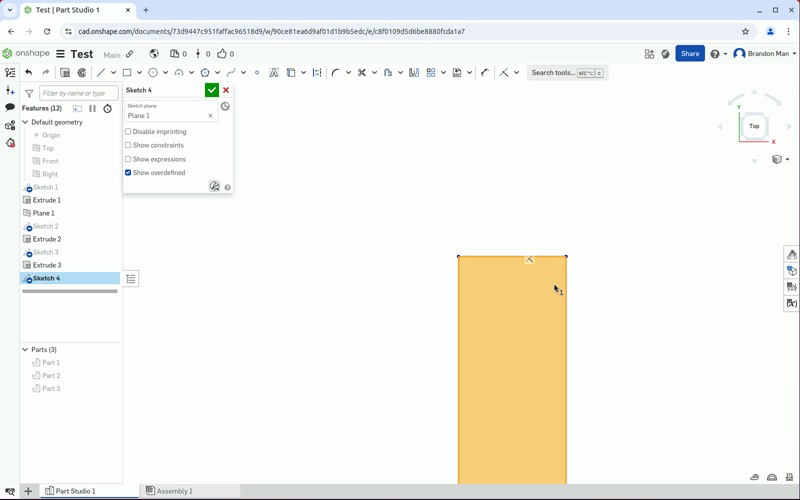
scroll(-6)
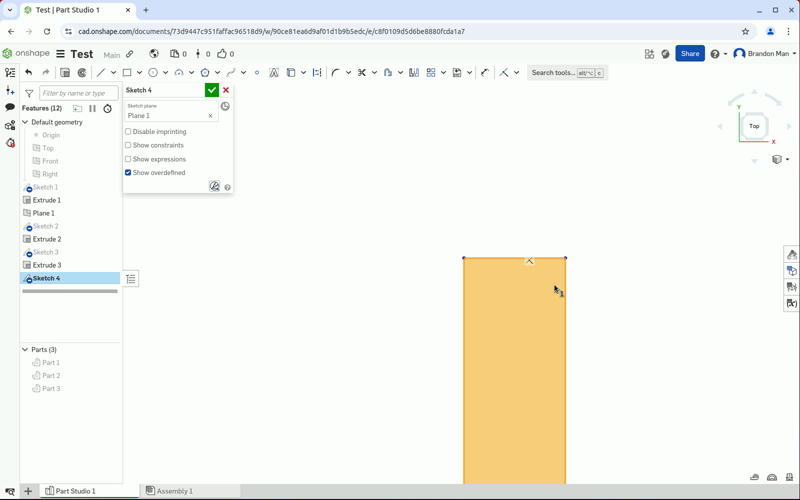
scroll(-6)
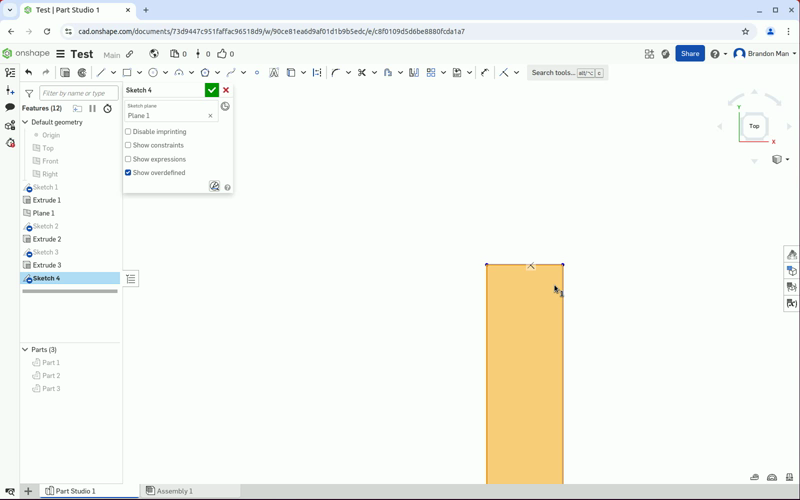
scroll(-6)
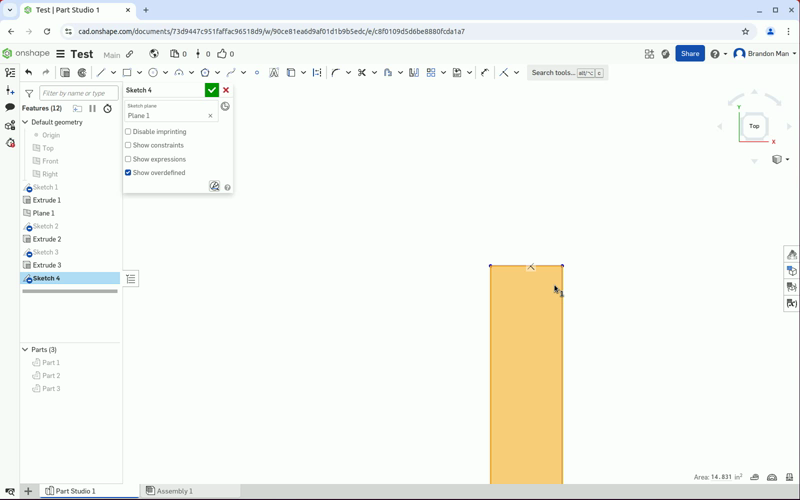
scroll(-6)
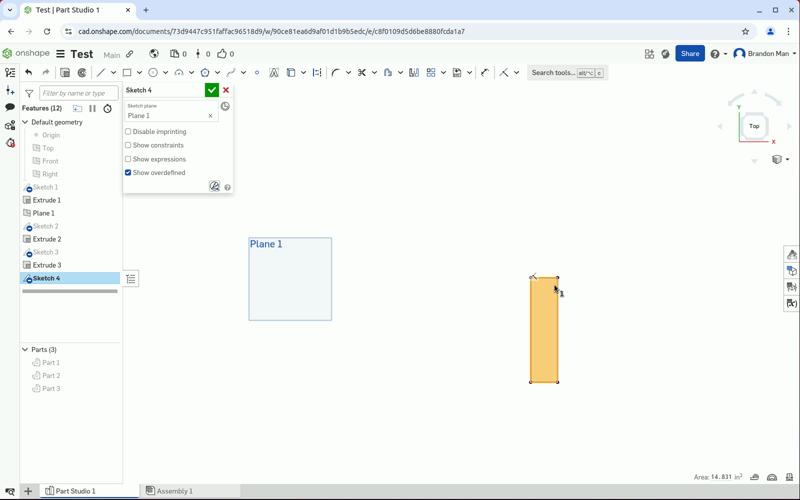
scroll(-6)
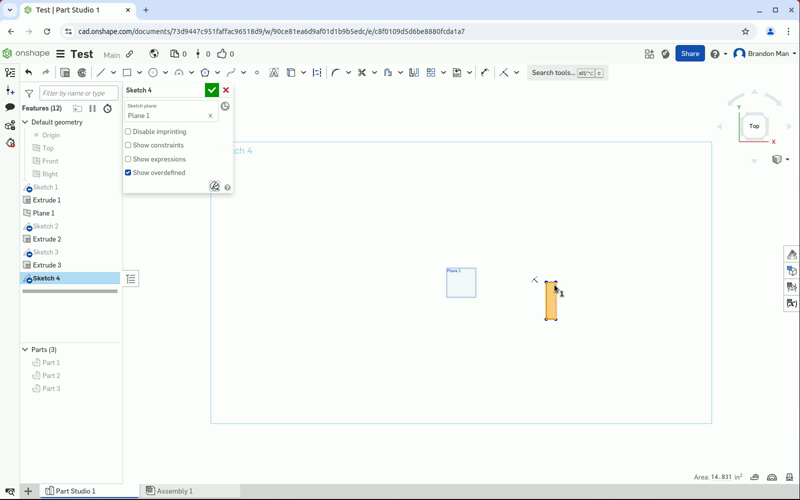
mouse_move(73, 352)
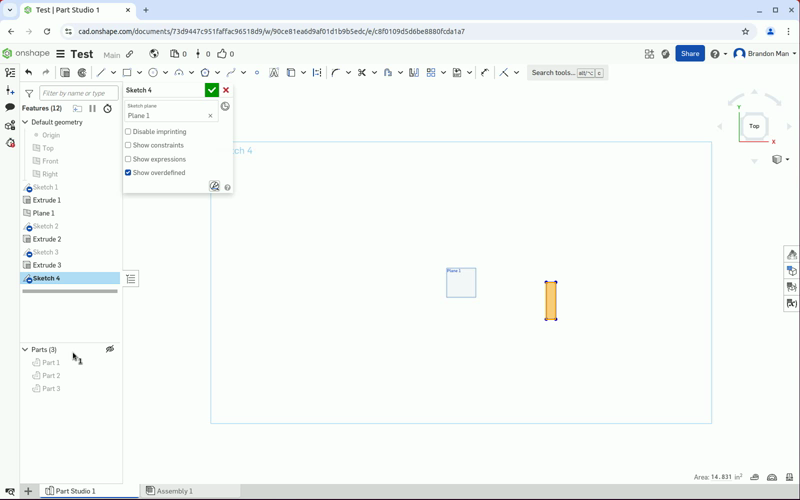
key(shift+y)
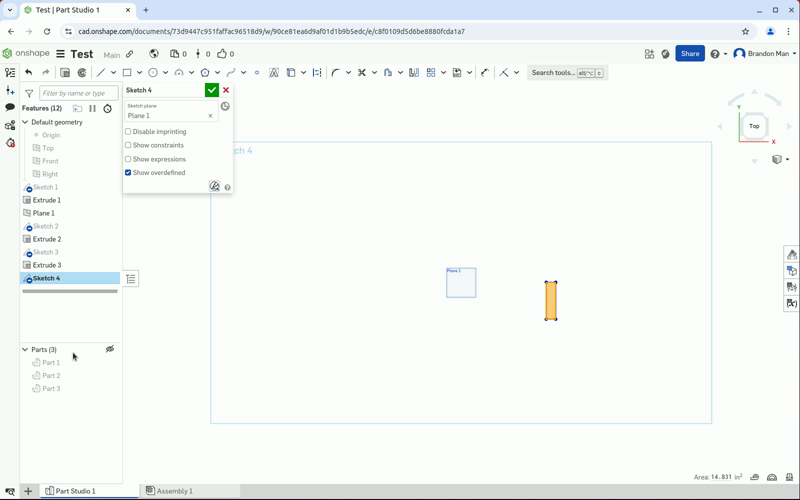
key(shift+e)
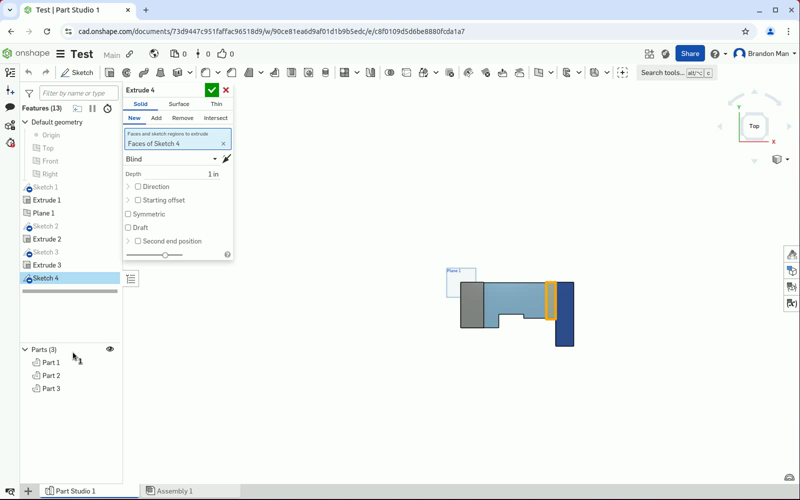
mouse_move(143, 106)
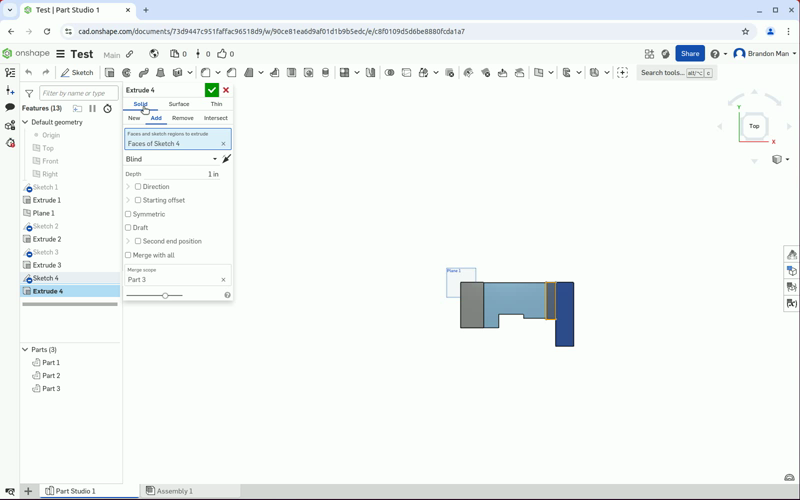
click(143, 106)
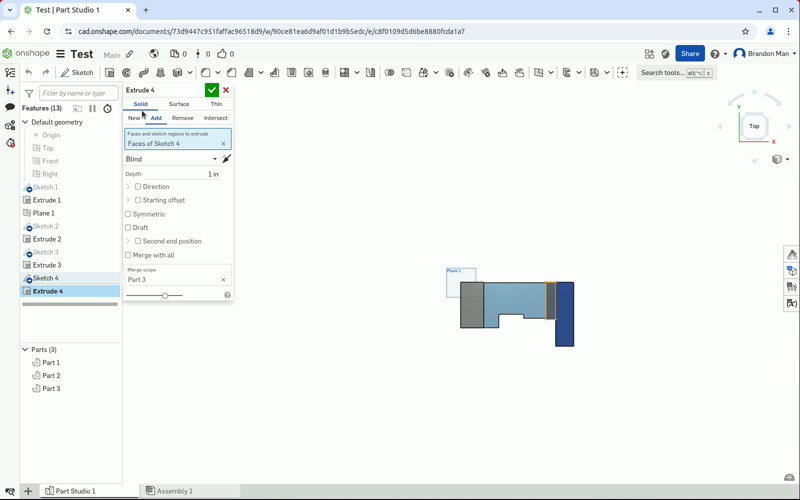
mouse_move(137, 120)
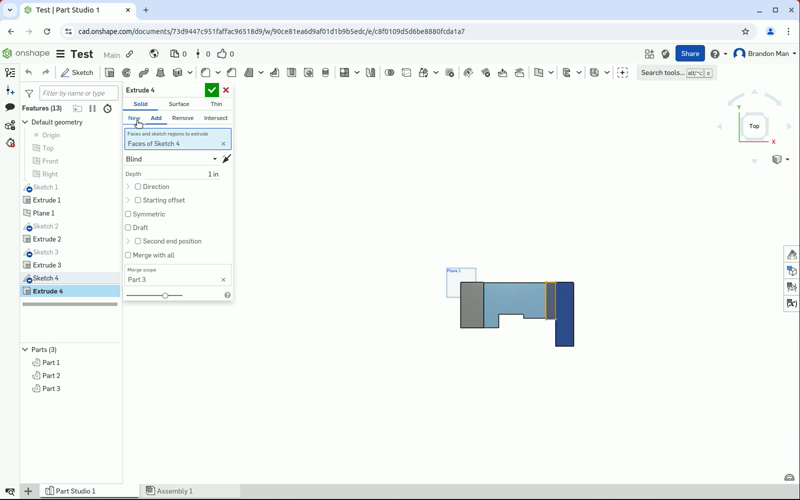
click(137, 120)
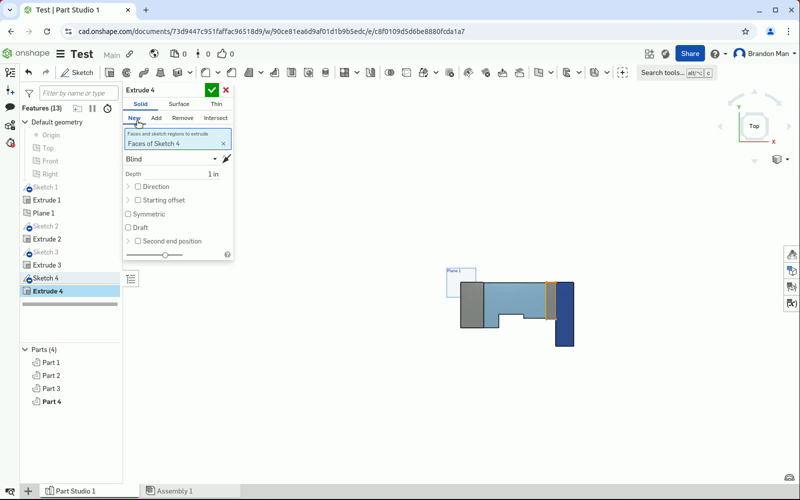
key(tab, 4)
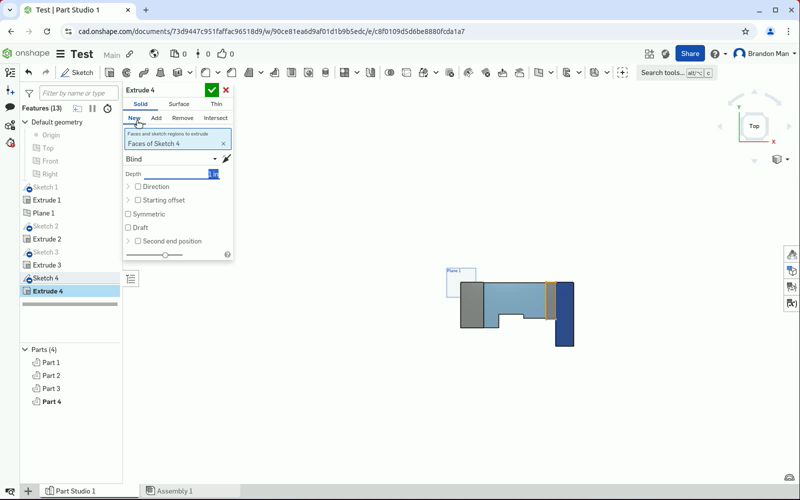
text(4.574)
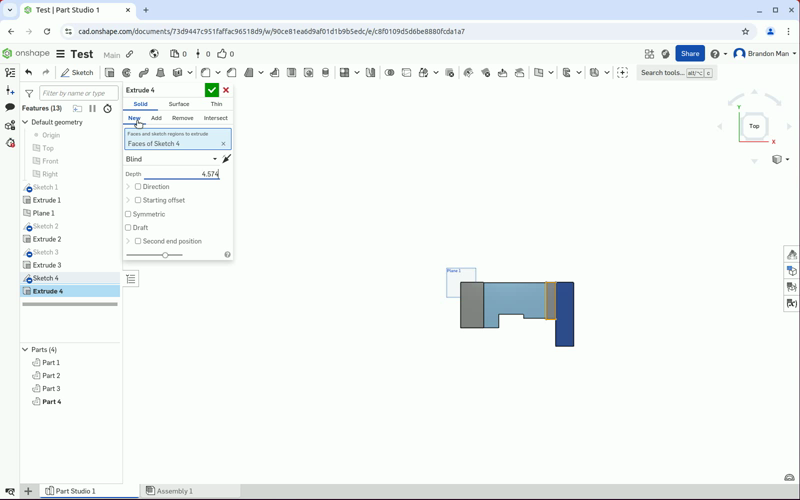
key(enter)
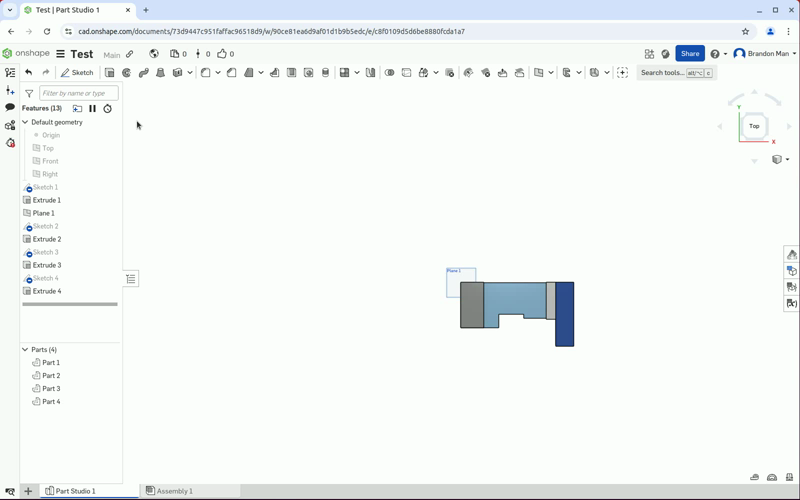
key(shift+h)
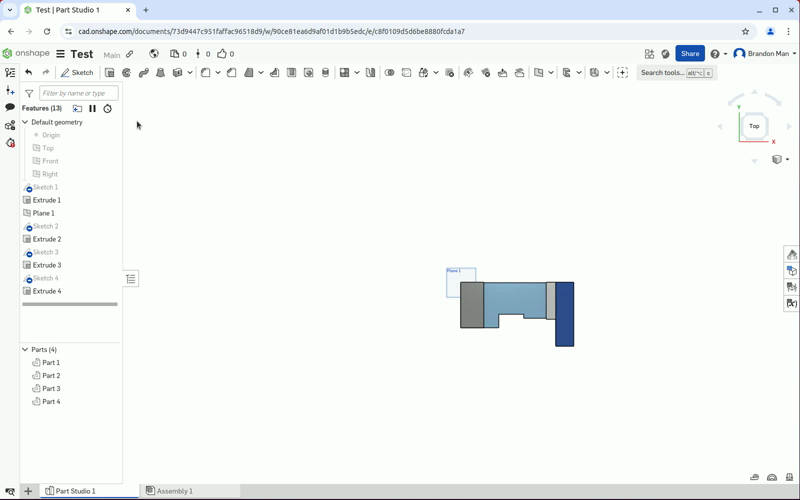
key(shift+h)
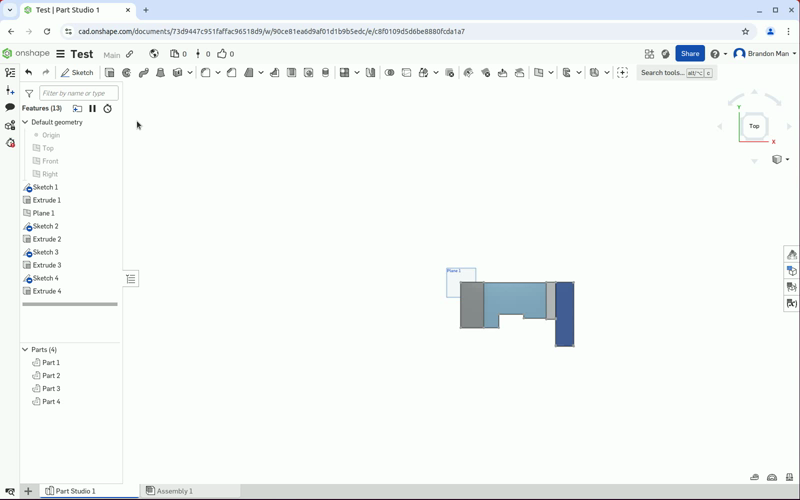
key(shift+7)
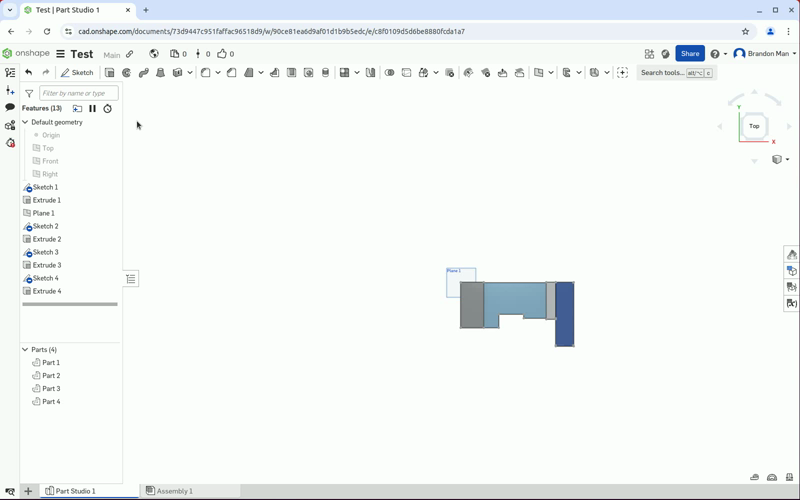
key(up, 3)
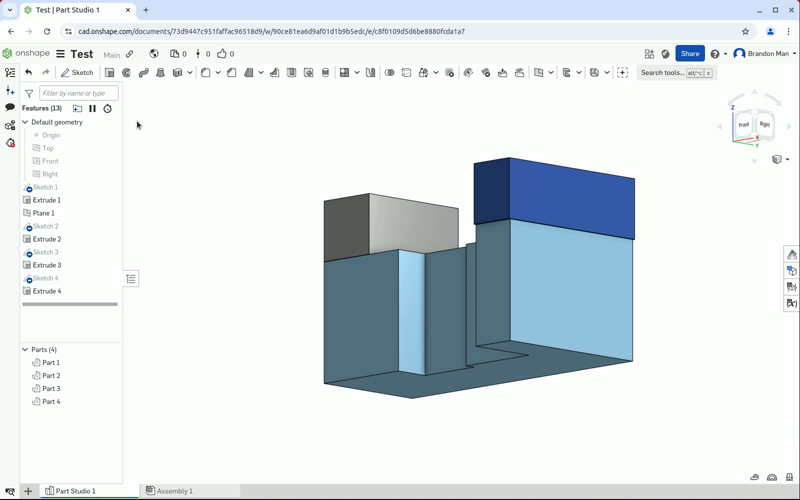
key(left, 3)
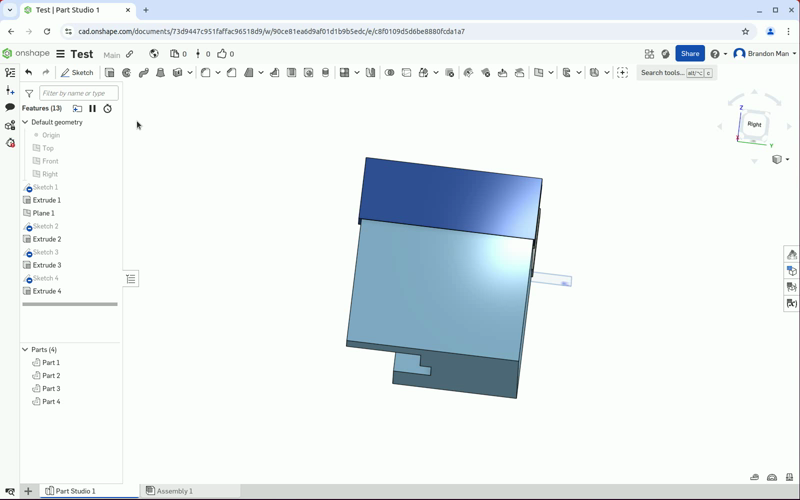
key(right, 3)
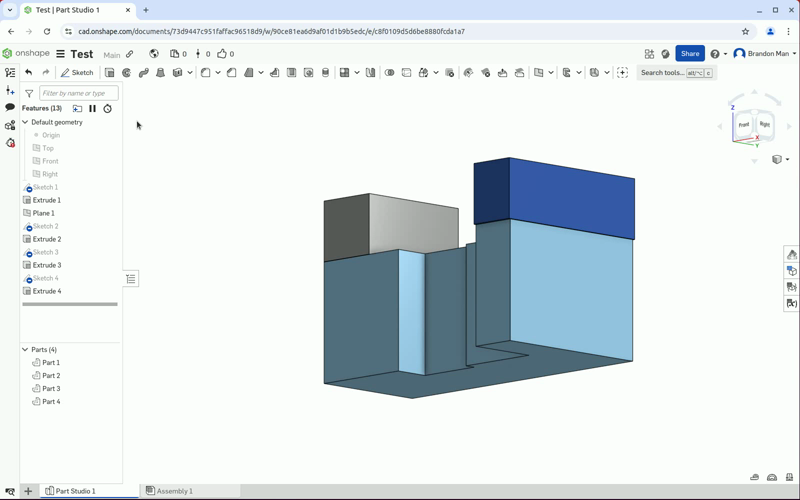
key(down, 3)
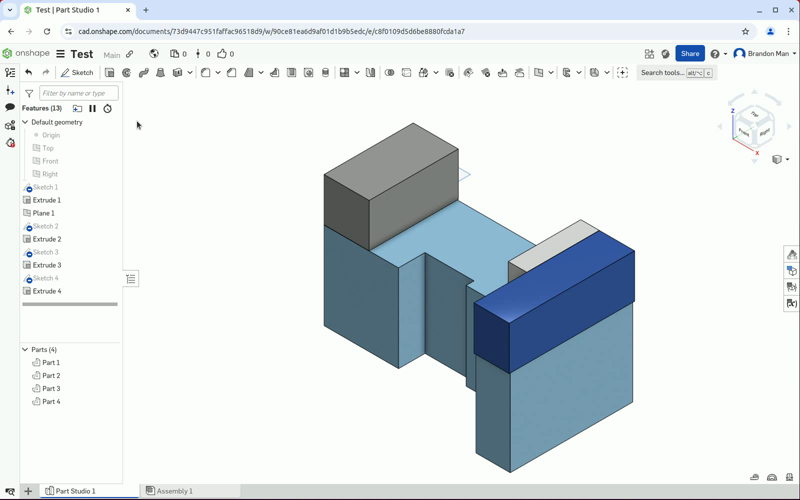
mouse_move(73, 189)
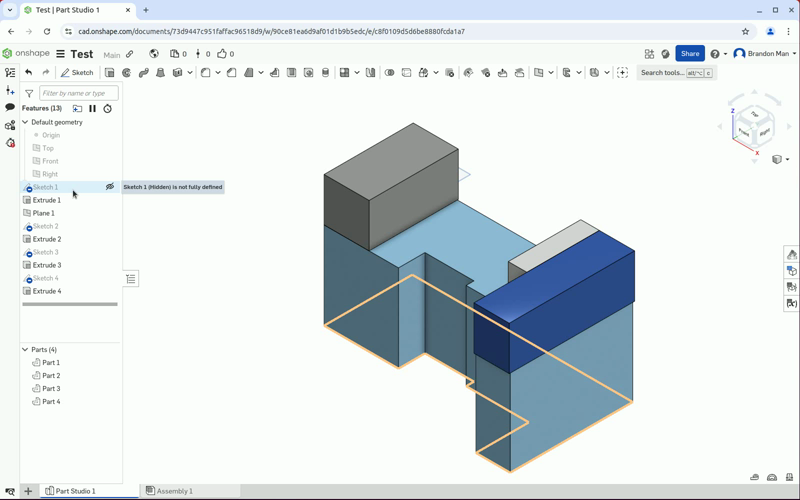
click(73, 189)